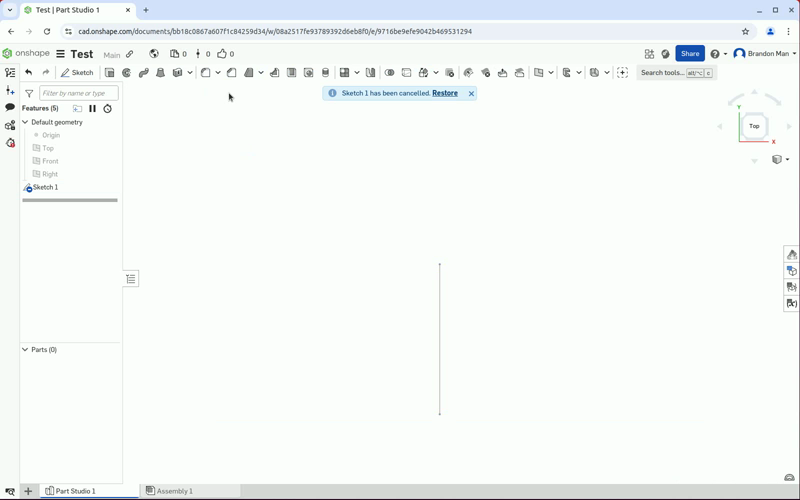
key(shift+h)
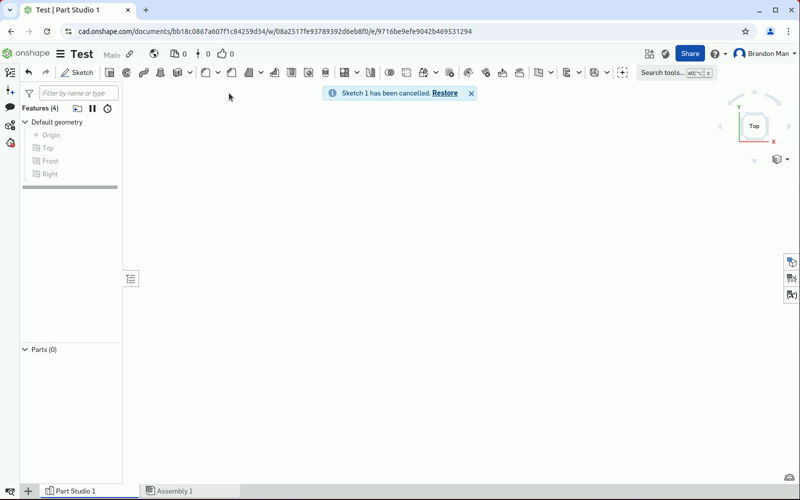
mouse_move(73, 352)
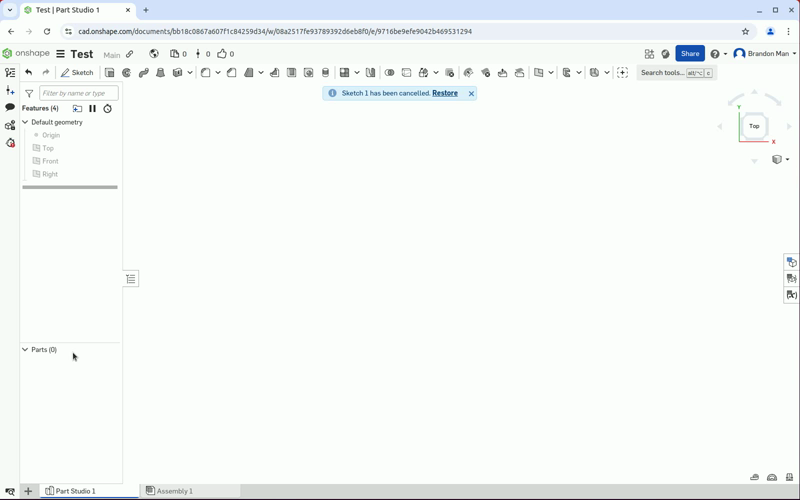
key(y)
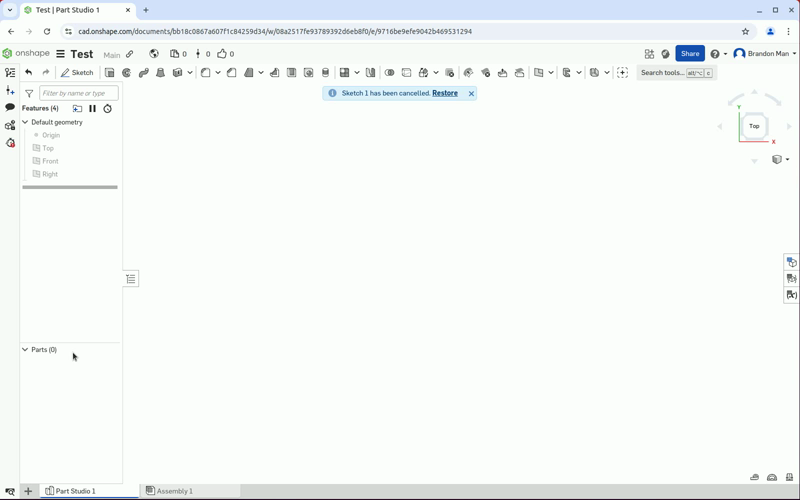
key(shift+p)
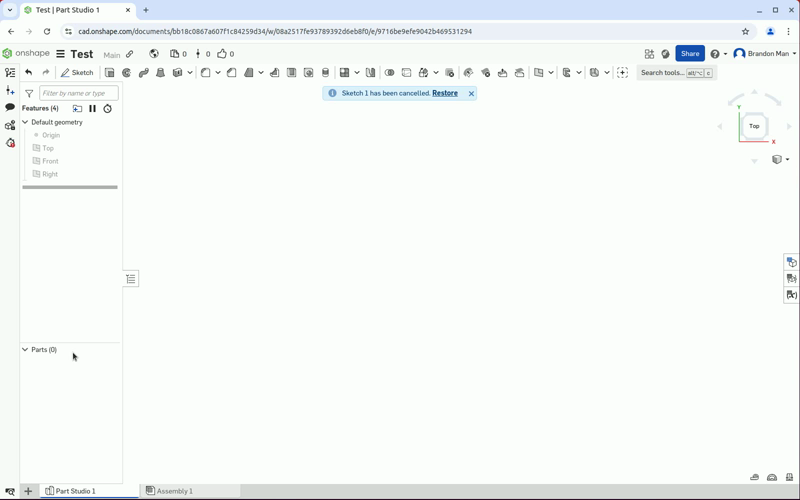
key(space)
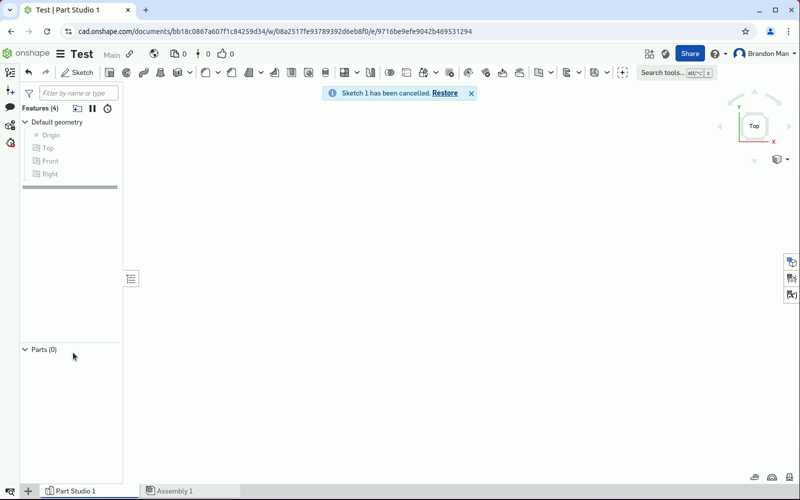
key_down(shift)
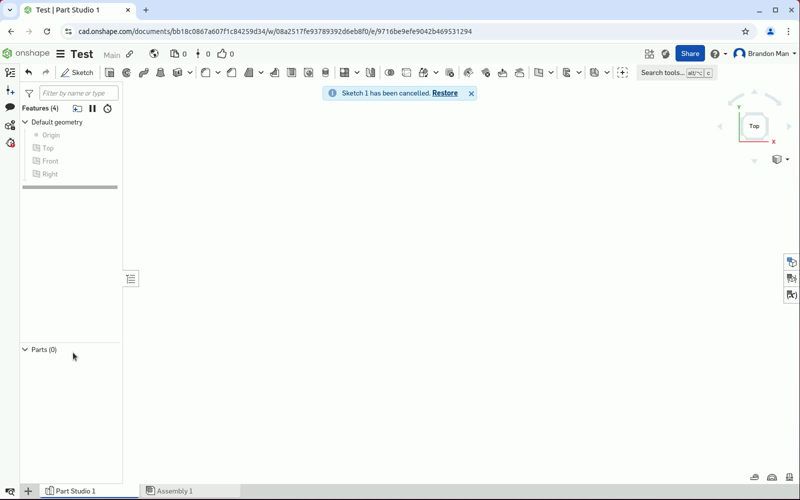
key(up)
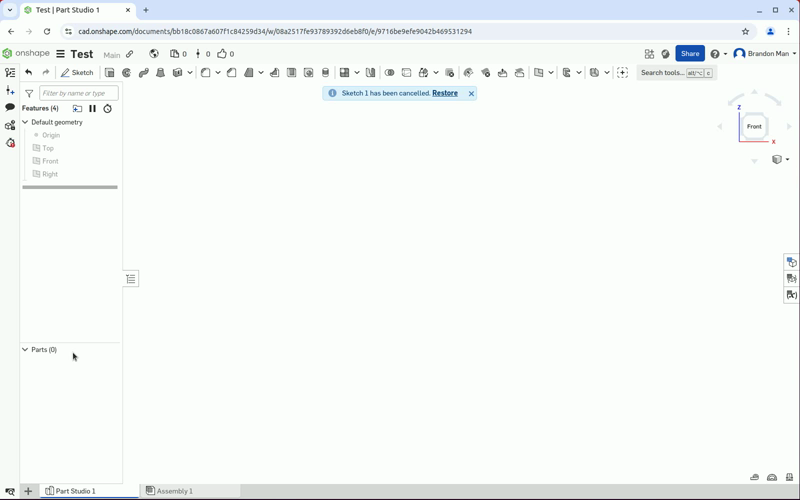
key_up(shift)
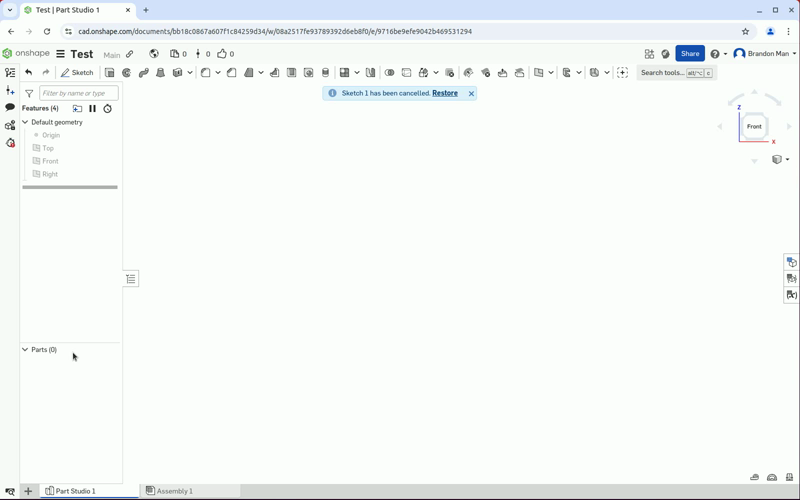
key(space)
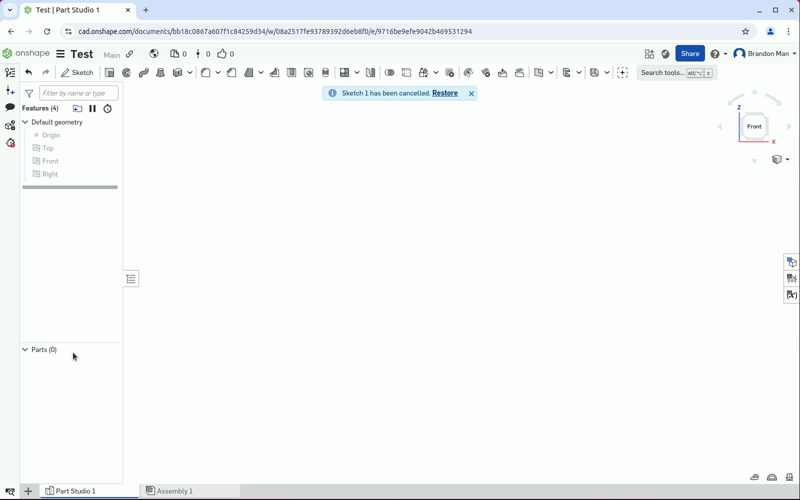
key_down(shift)
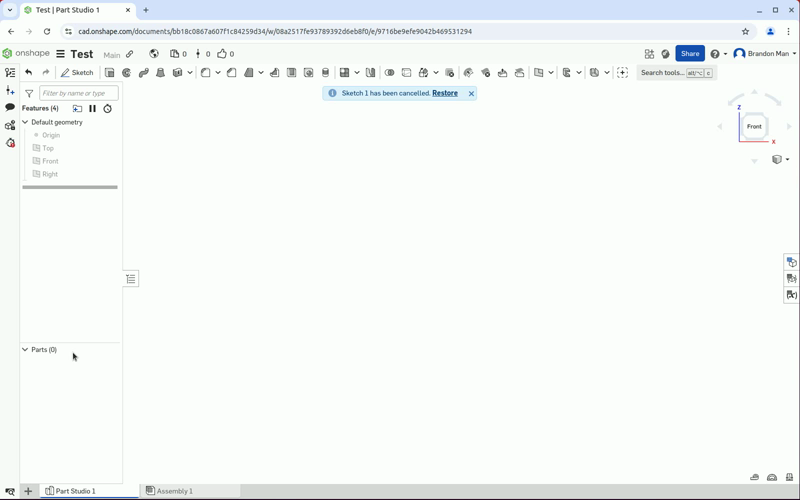
key(left)
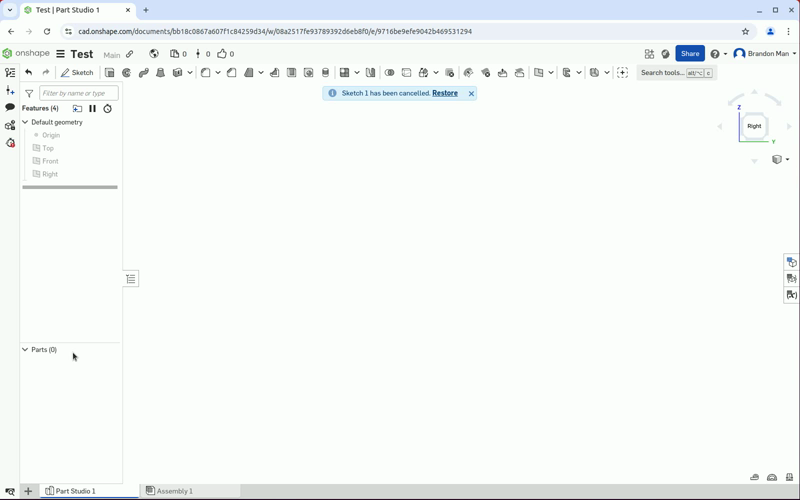
key_up(shift)
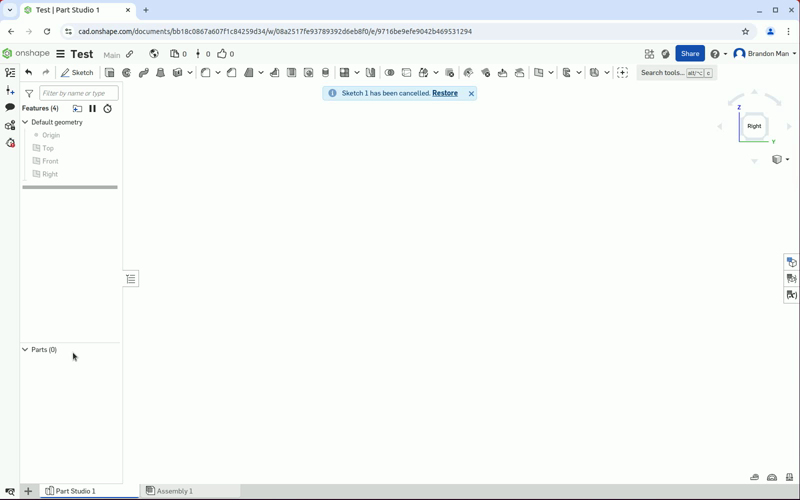
mouse_move(73, 352)
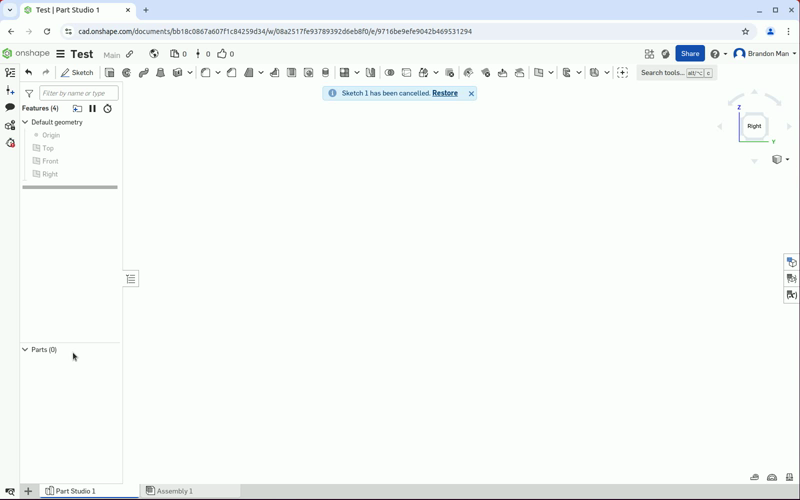
key(shift+y)
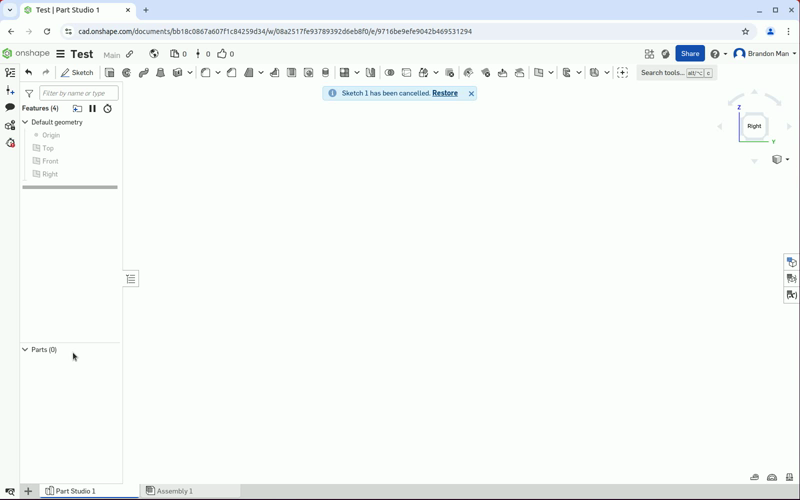
key(shift+s)
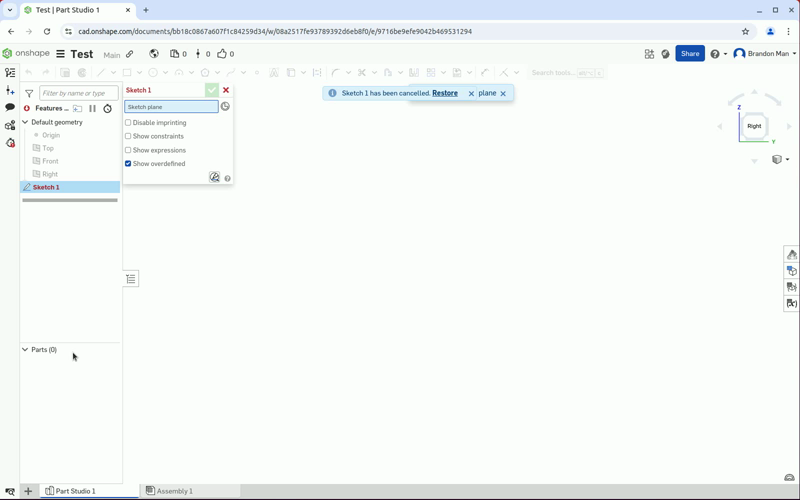
mouse_move(73, 176)
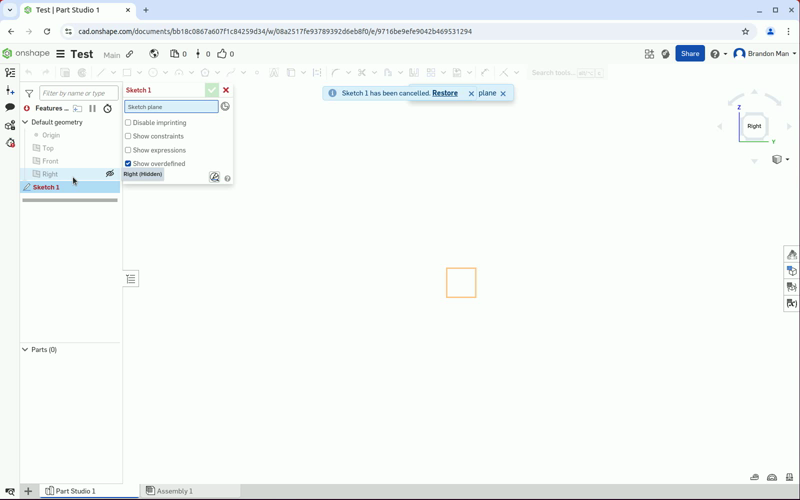
click(73, 176)
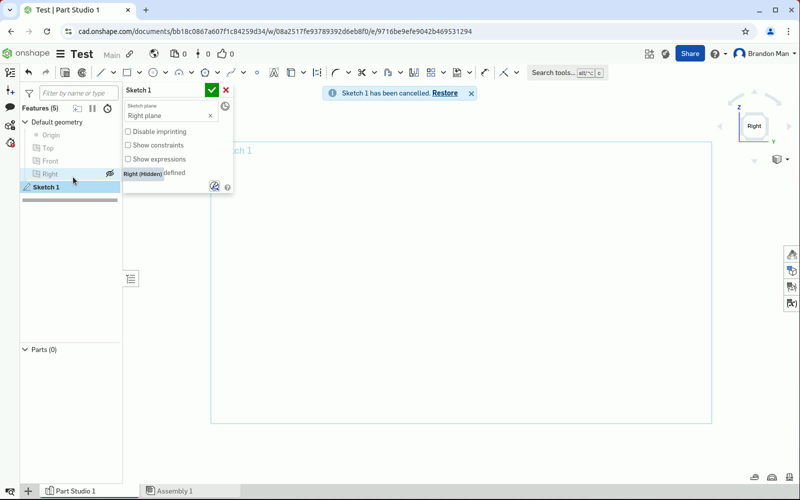
mouse_move(73, 352)
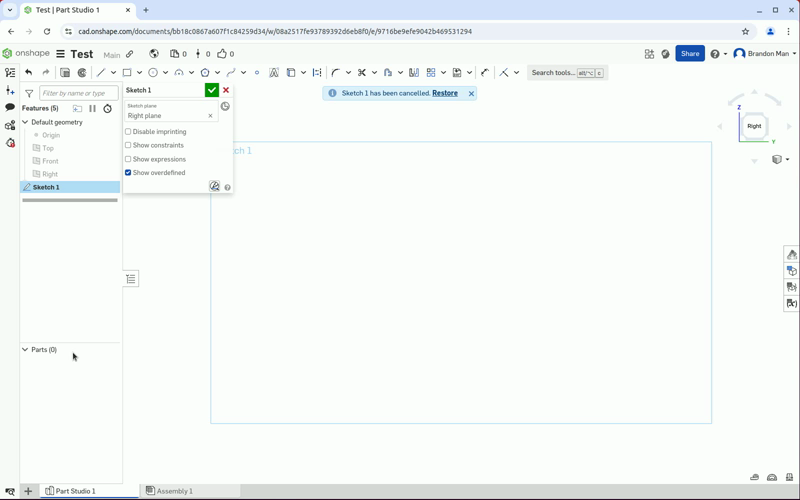
key(y)
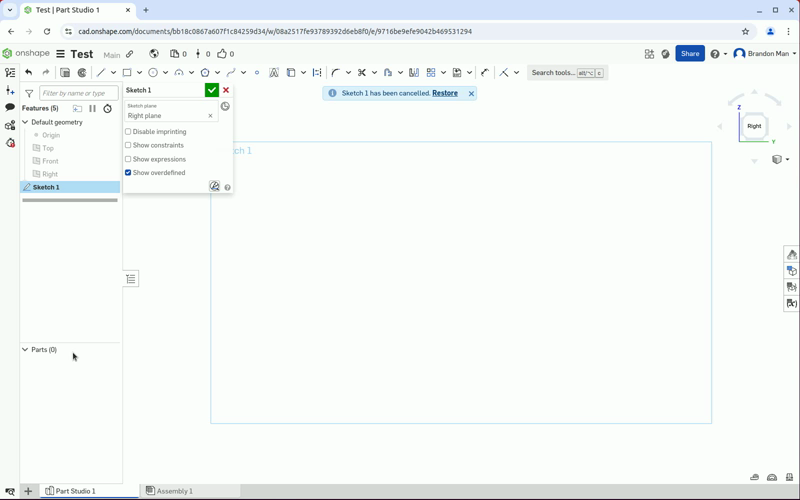
key(l)
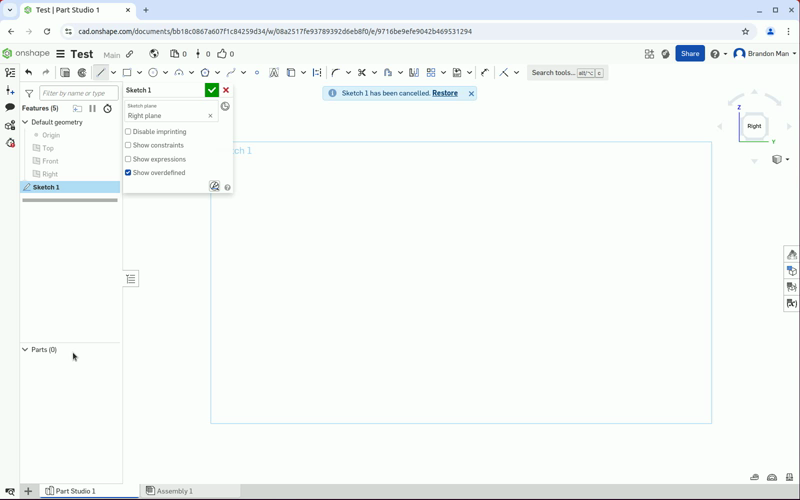
key_down(shift)
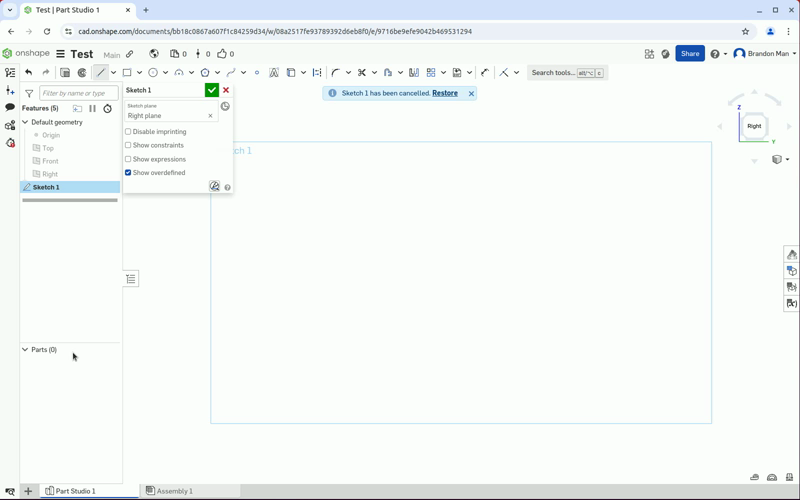
mouse_move(348, 219)
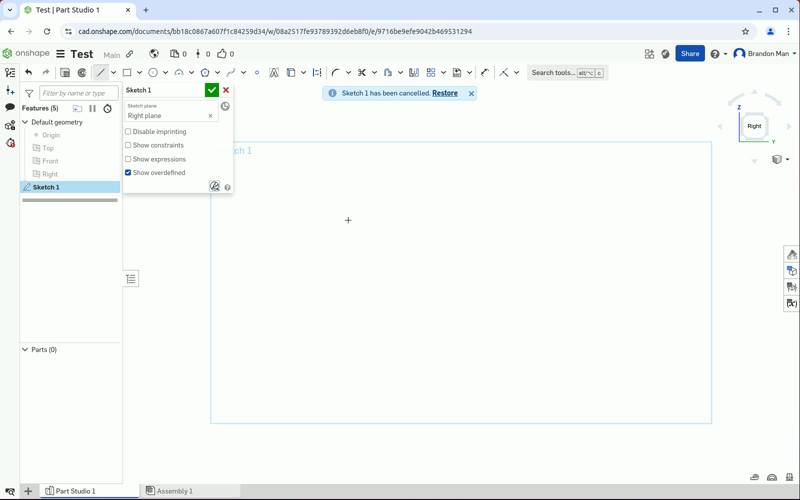
click(348, 219)
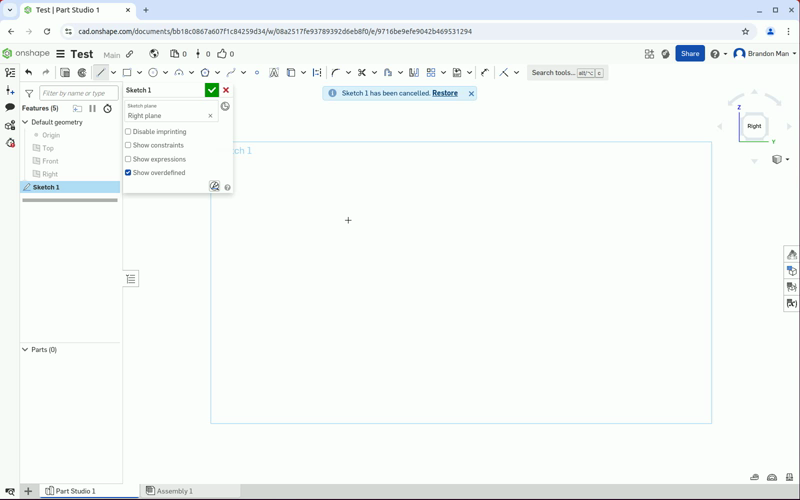
key_up(shift)
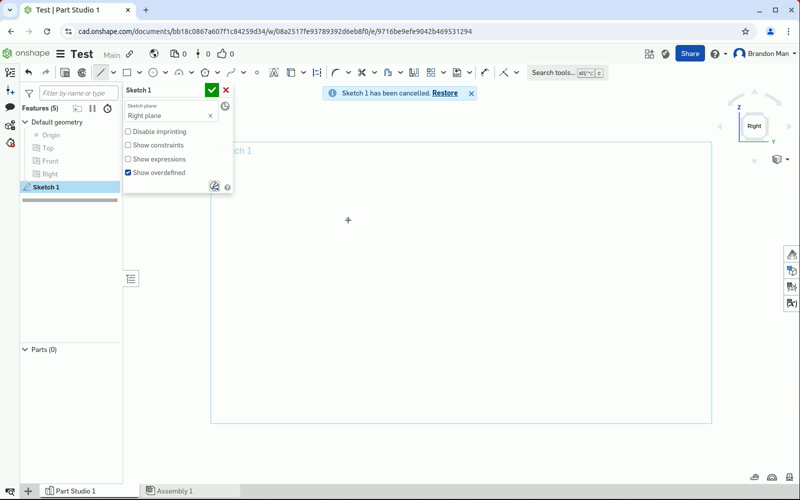
key_down(shift)
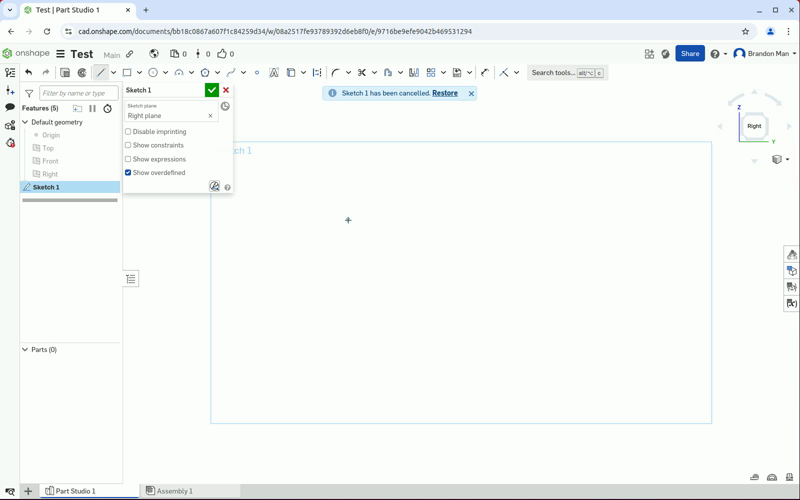
mouse_move(461, 219)
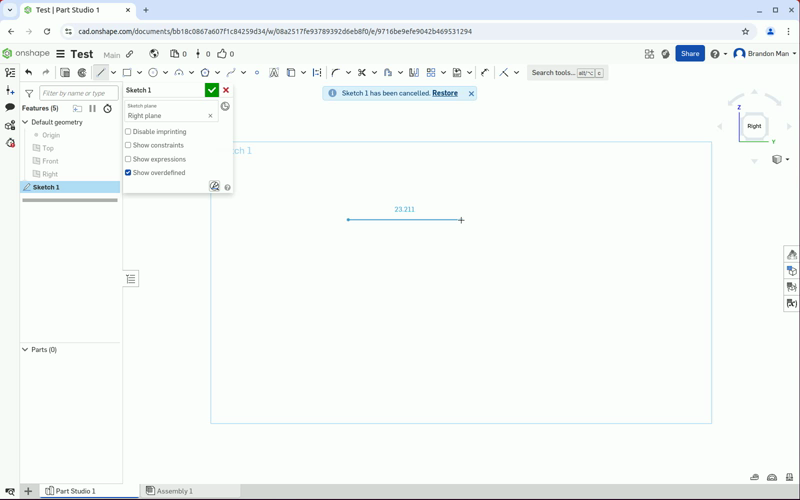
click(461, 219)
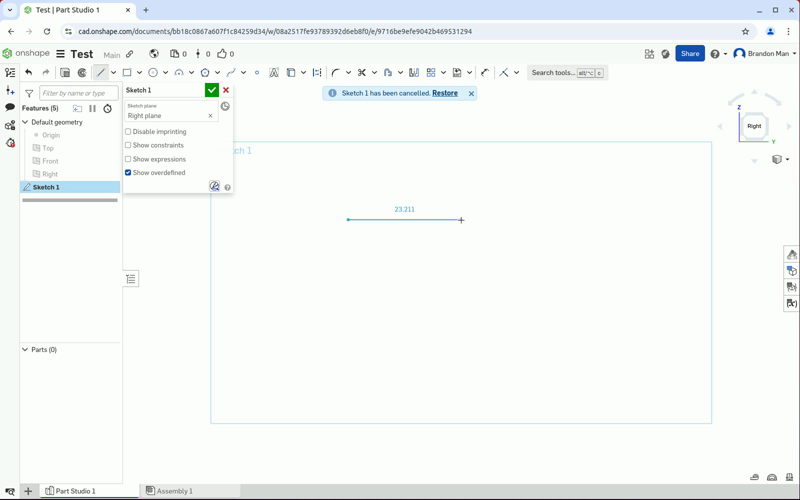
key_up(shift)
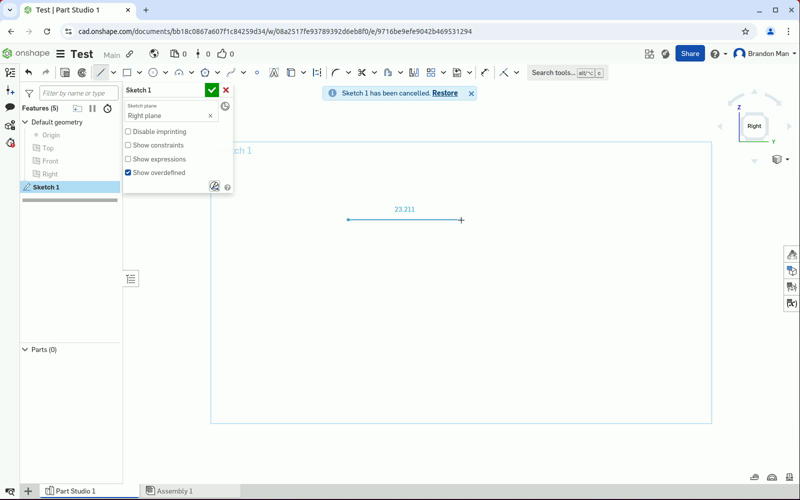
key_down(shift)
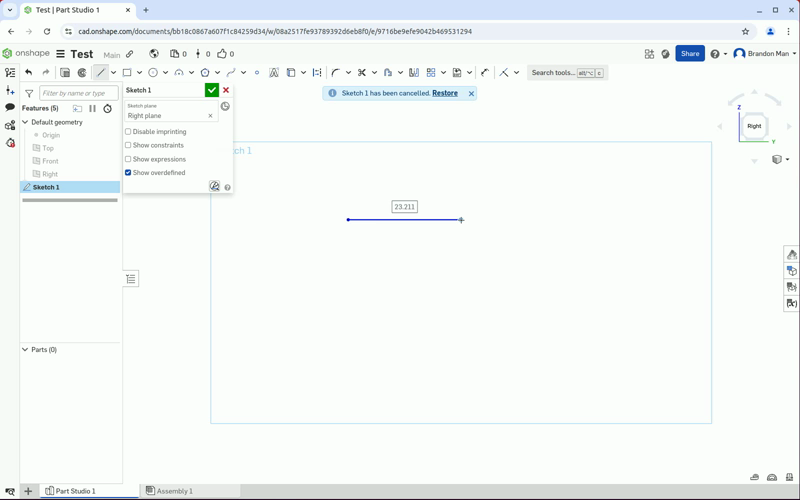
mouse_move(491, 219)
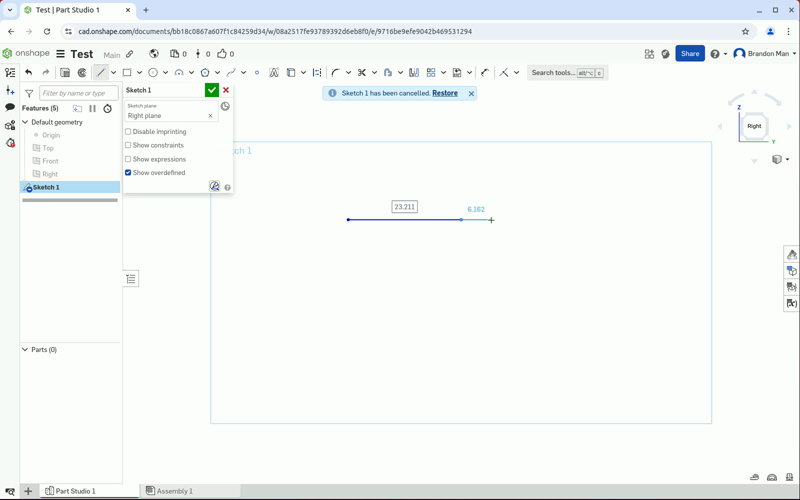
mouse_move(461, 276)
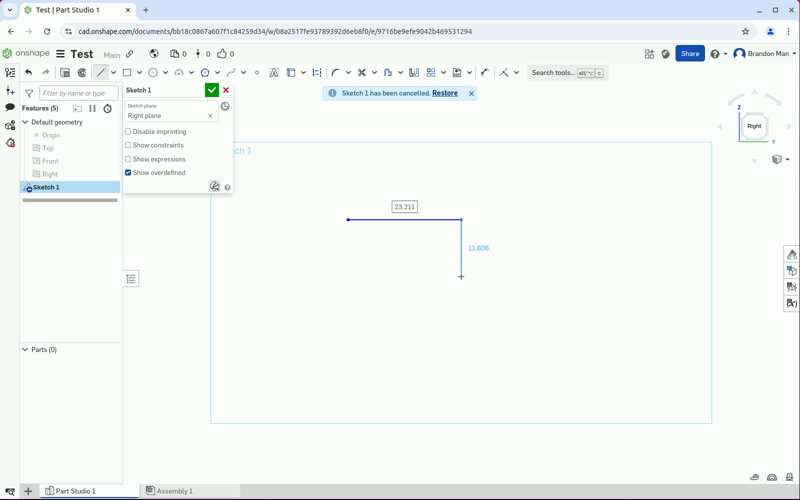
click(461, 276)
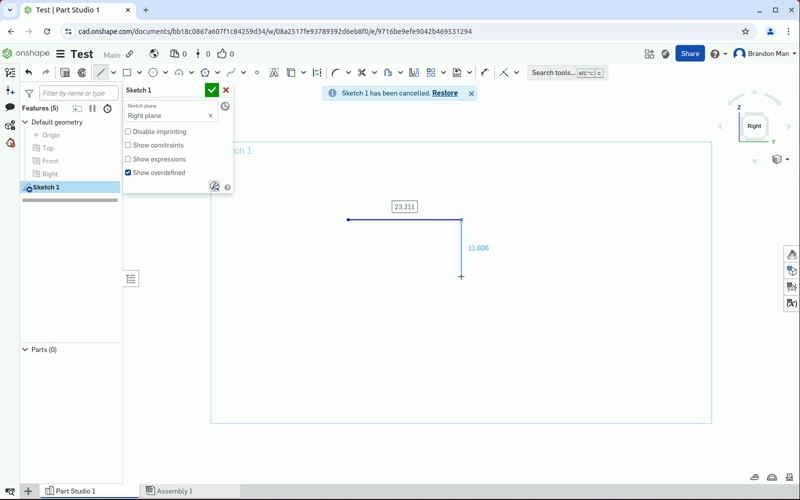
key_up(shift)
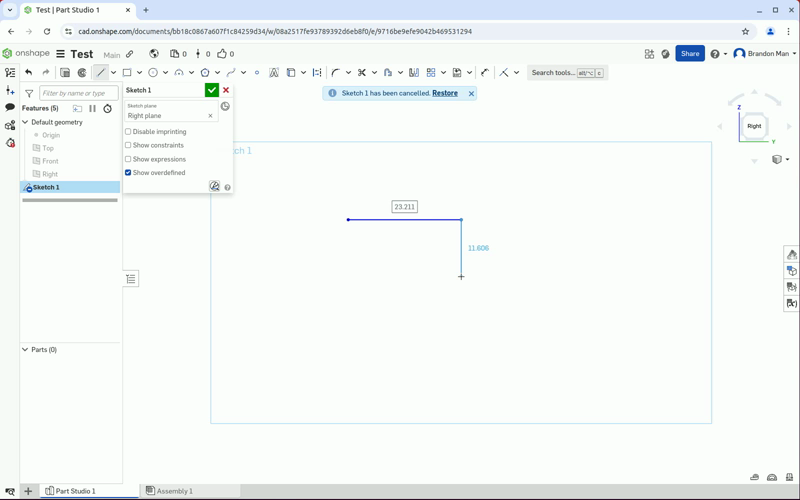
key_down(shift)
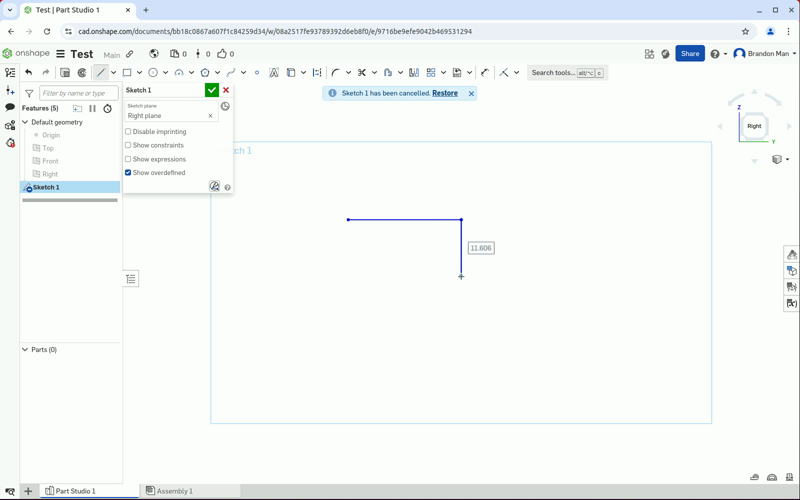
mouse_move(491, 276)
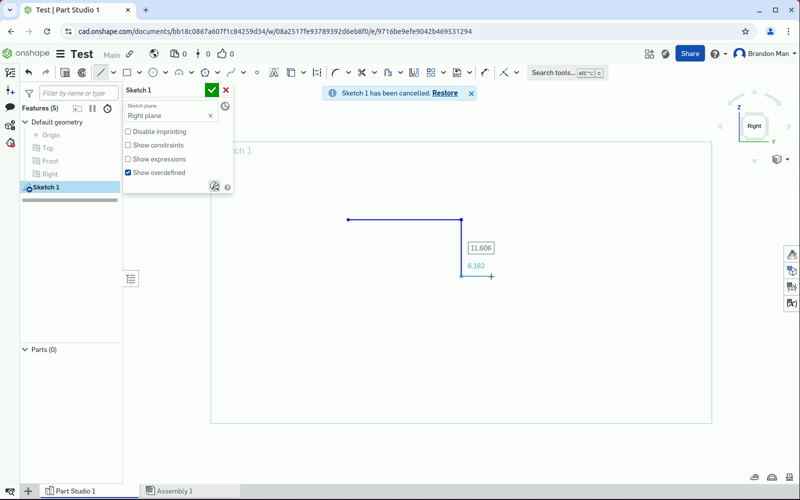
mouse_move(461, 282)
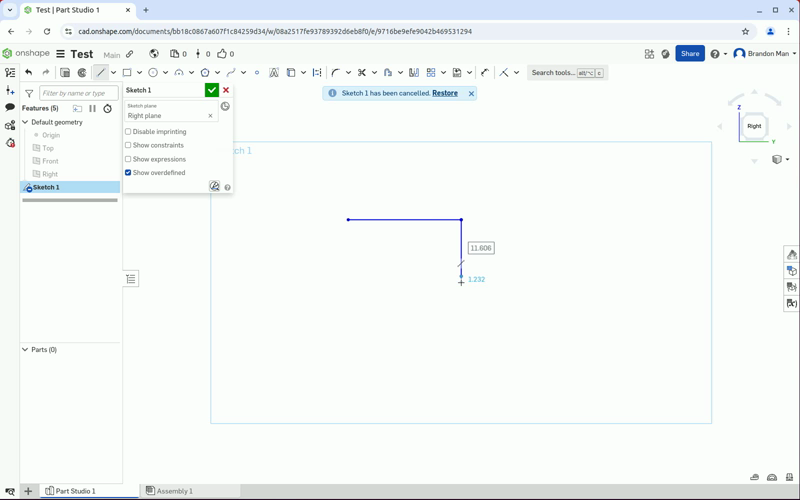
scroll(6)
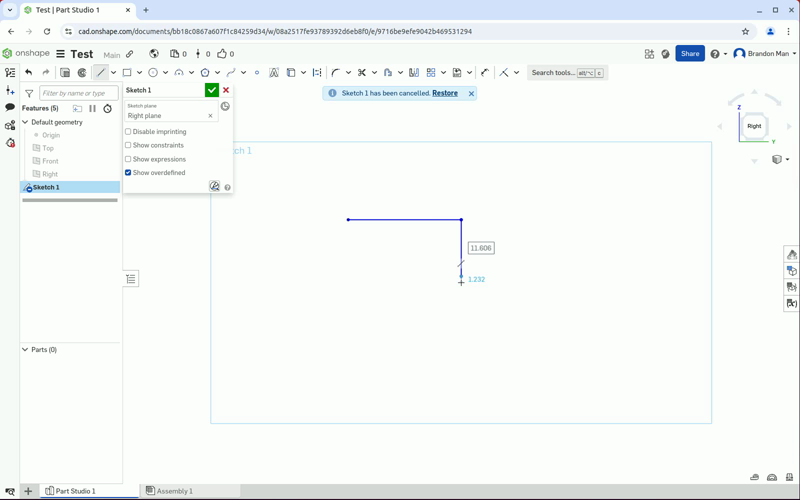
scroll(6)
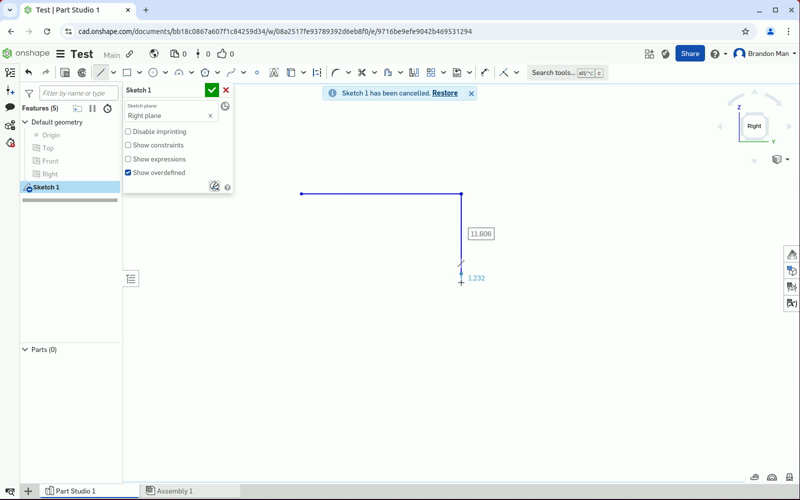
scroll(6)
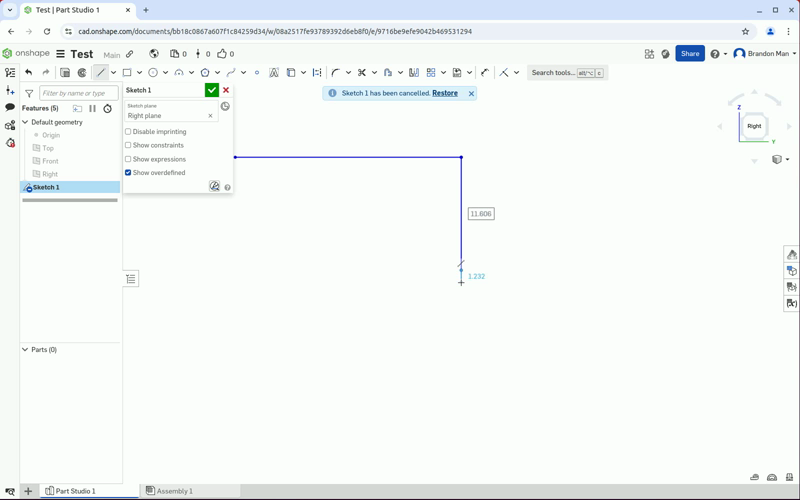
scroll(6)
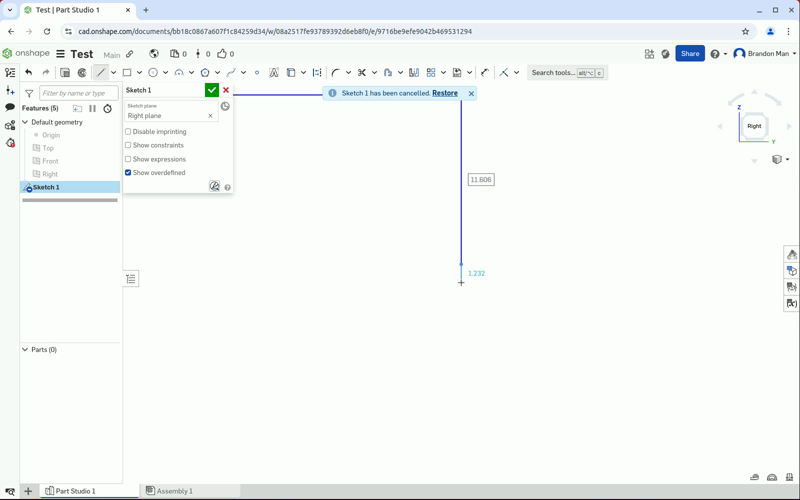
scroll(6)
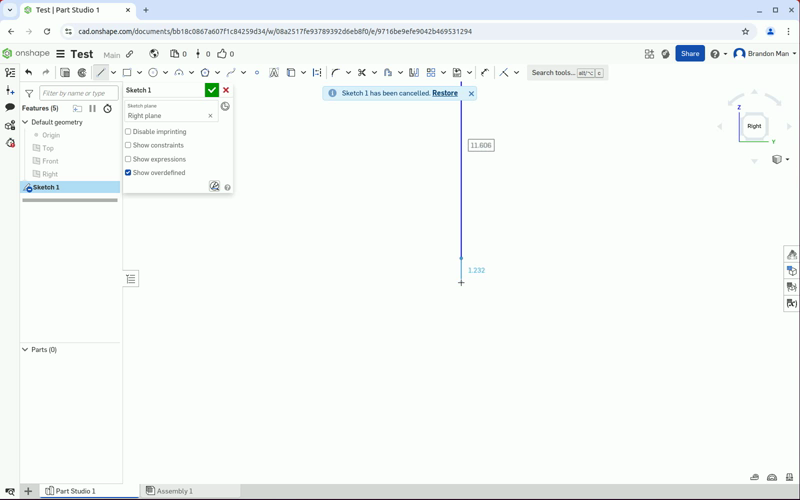
scroll(6)
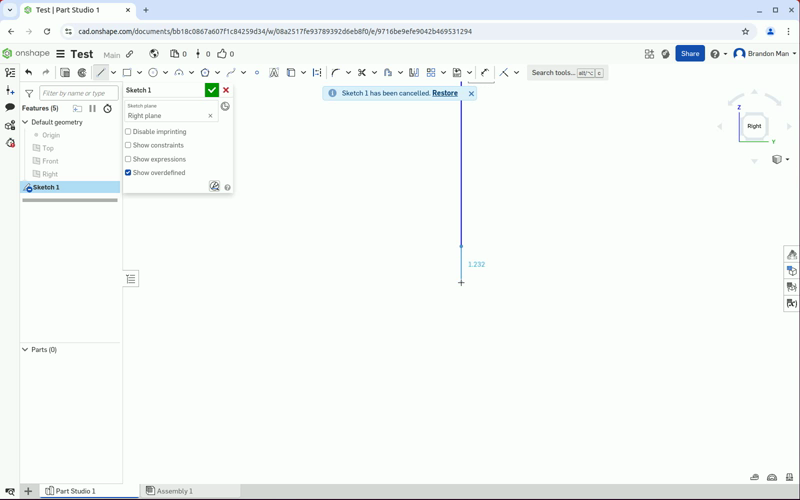
scroll(6)
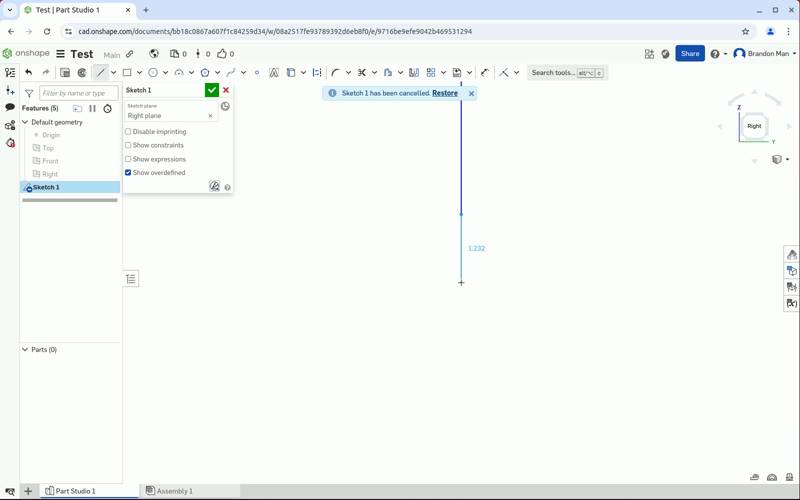
click(461, 282)
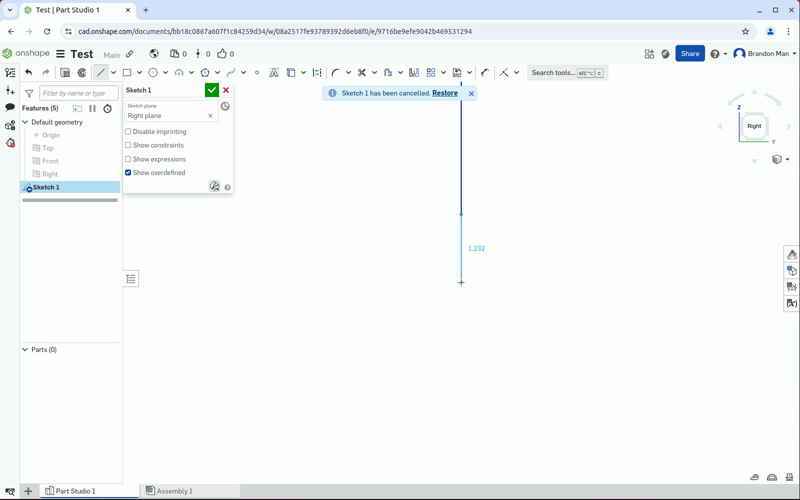
scroll(-6)
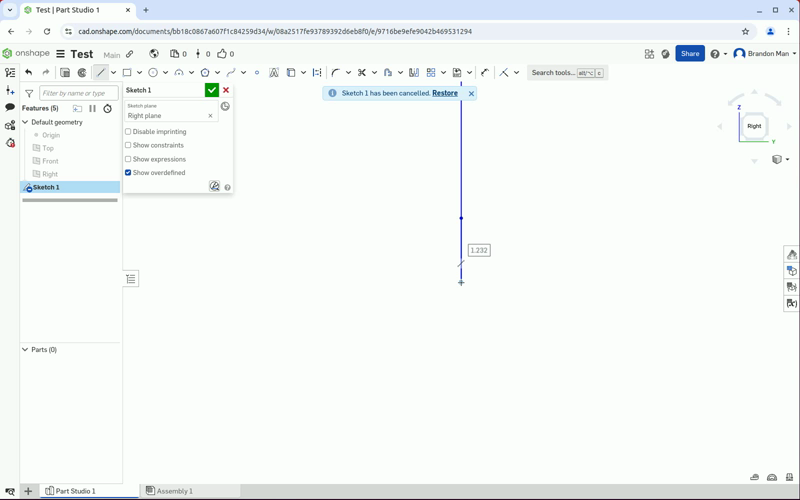
scroll(-6)
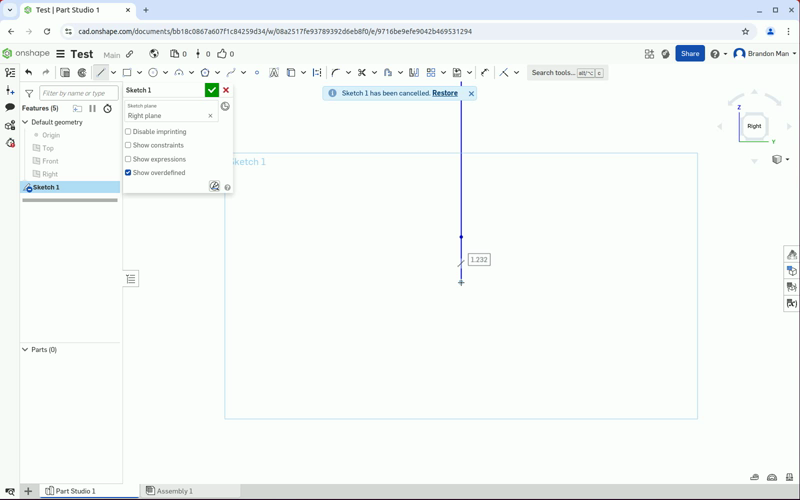
scroll(-6)
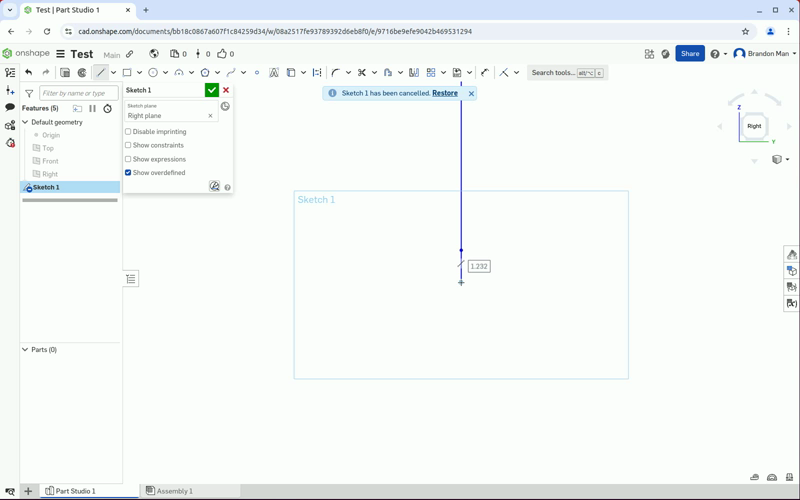
scroll(-6)
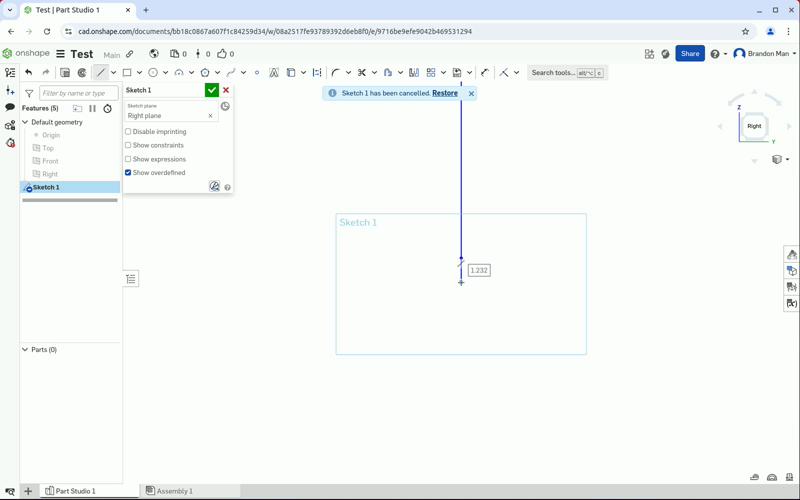
scroll(-6)
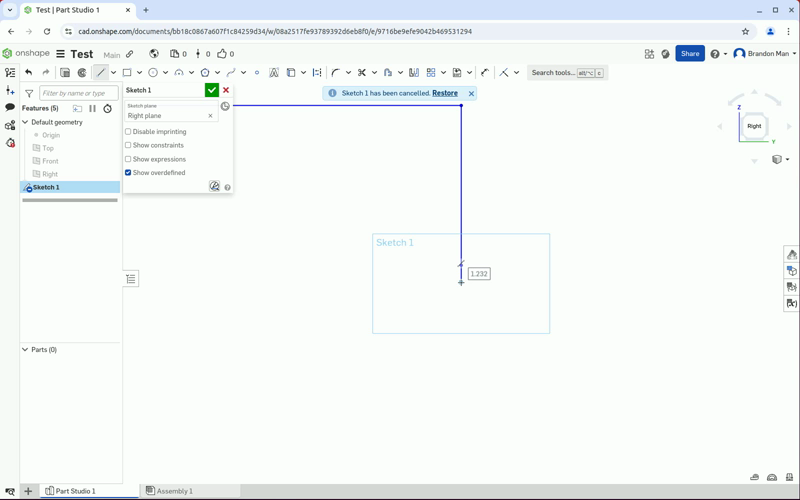
scroll(-6)
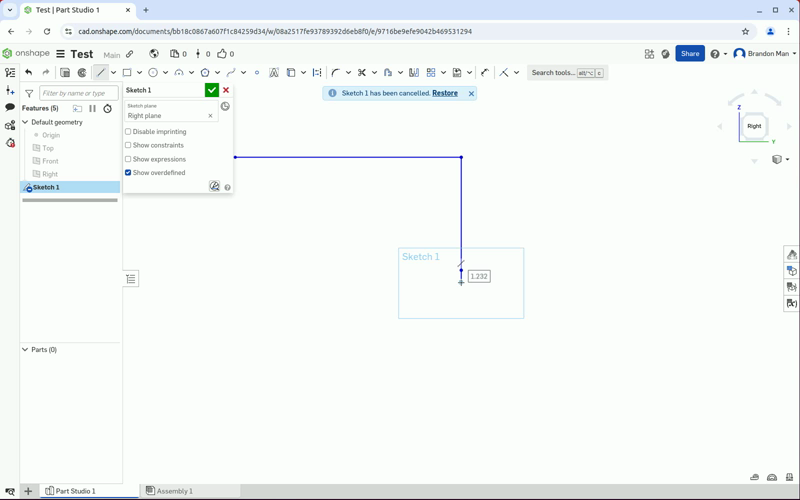
scroll(-6)
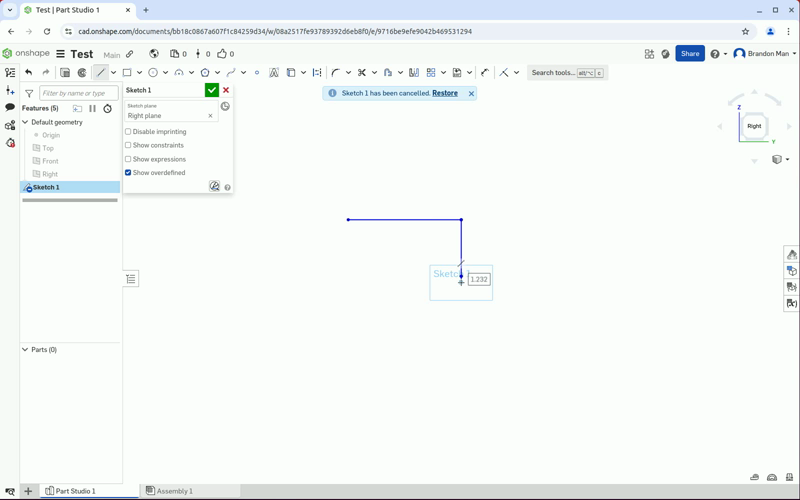
key_up(shift)
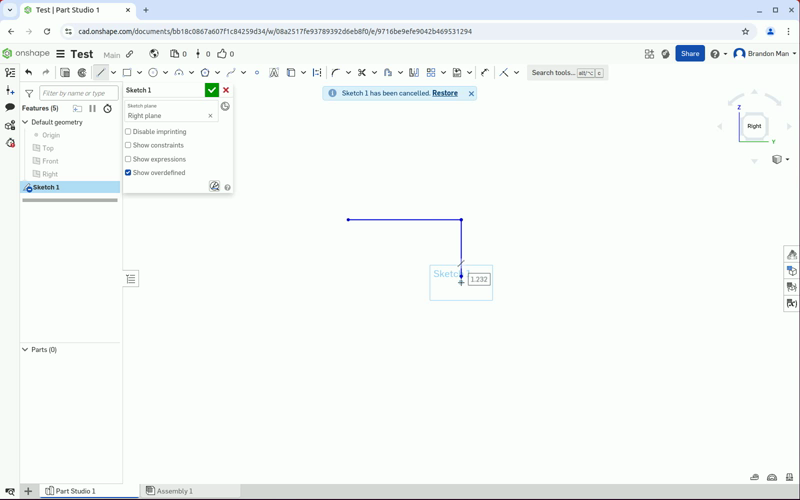
key_down(shift)
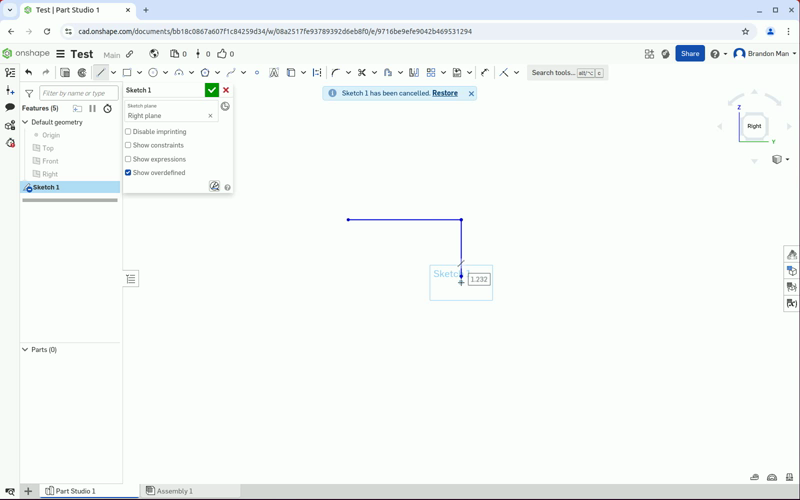
mouse_move(491, 282)
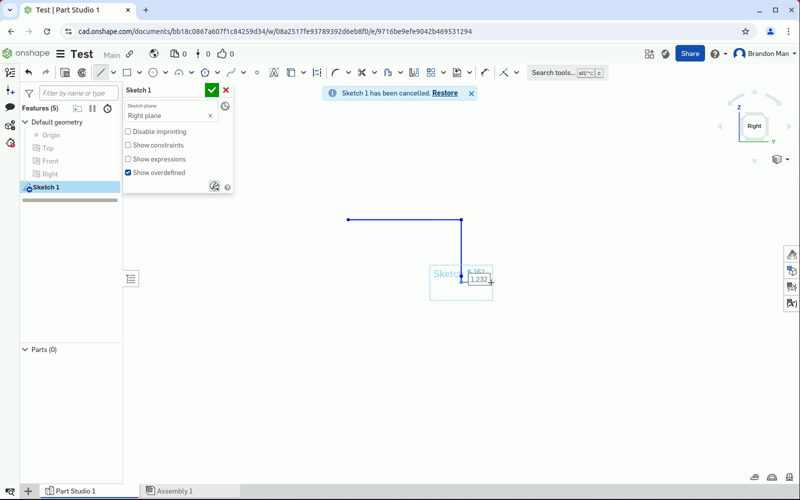
mouse_move(501, 282)
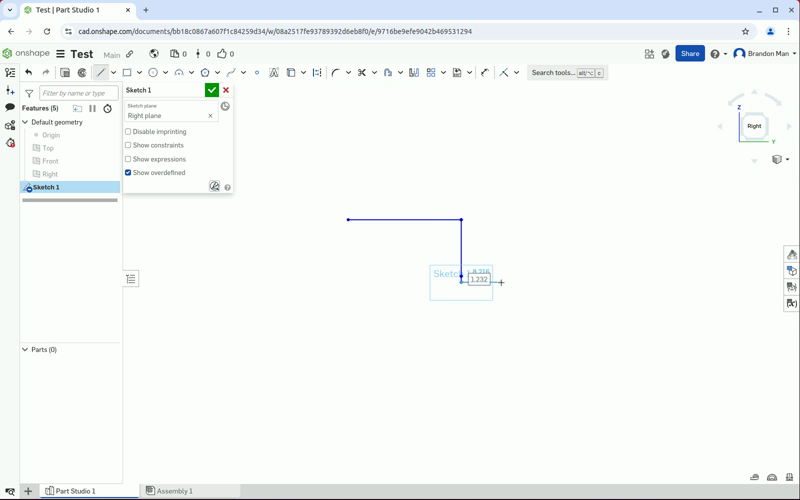
click(501, 282)
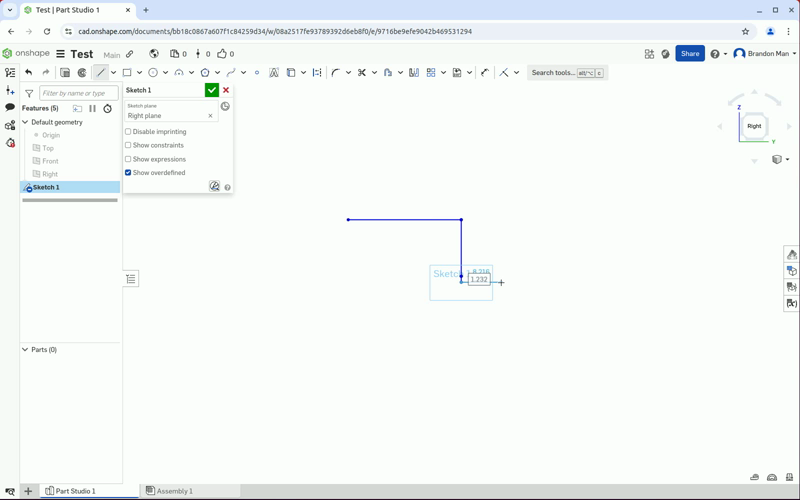
key_up(shift)
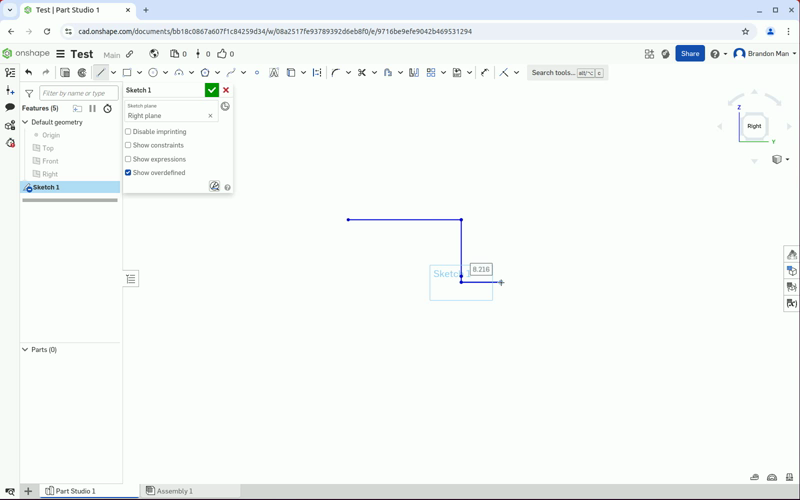
key_down(shift)
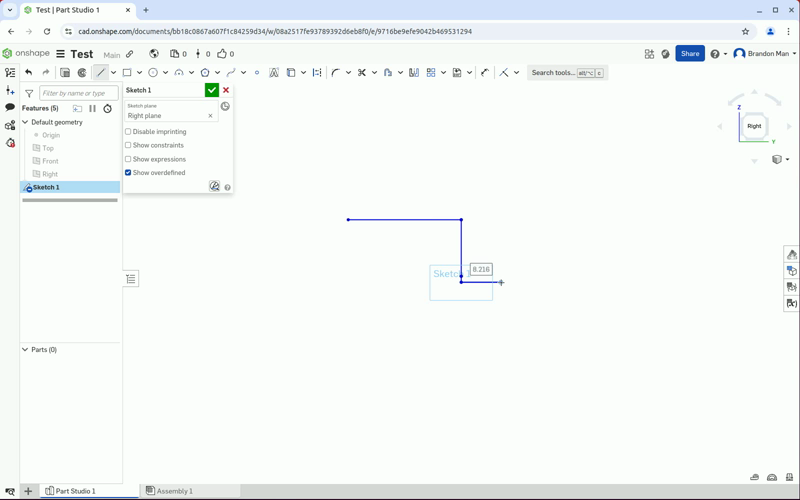
mouse_move(461, 213)
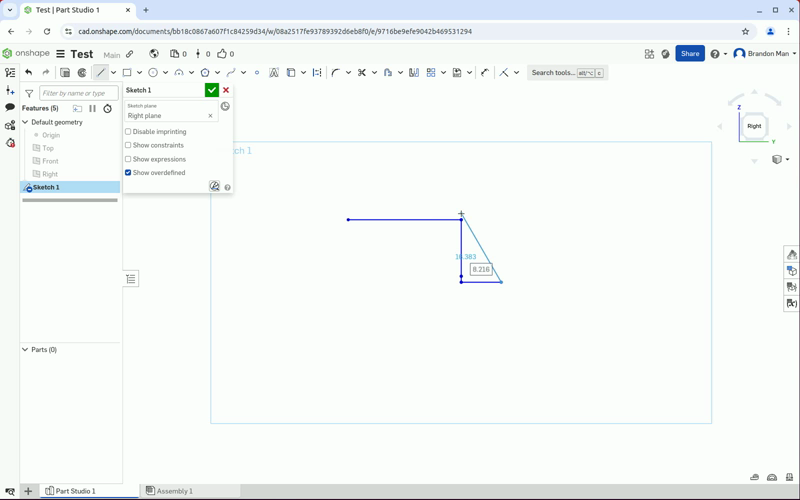
click(461, 213)
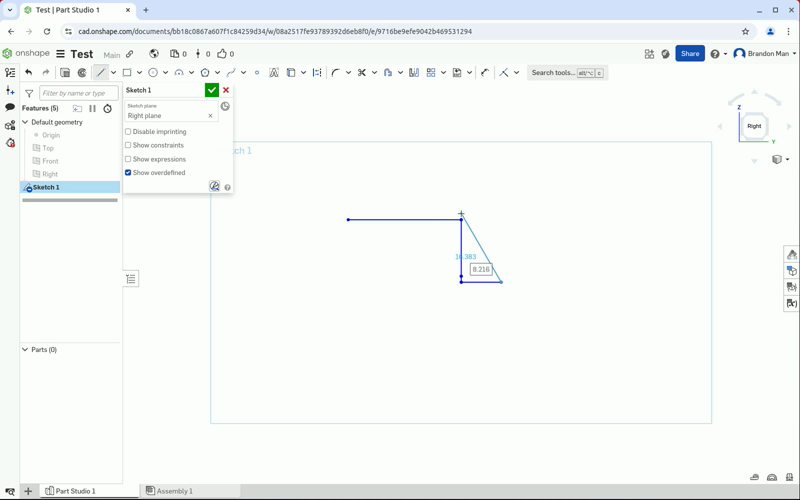
key_up(shift)
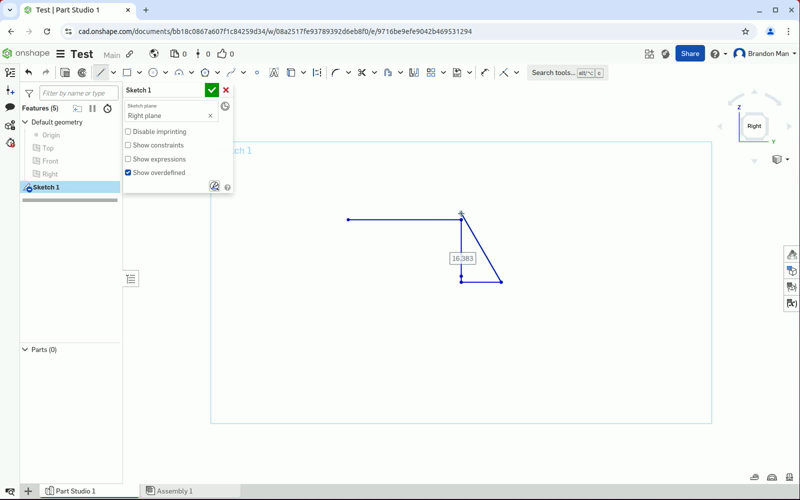
key_down(shift)
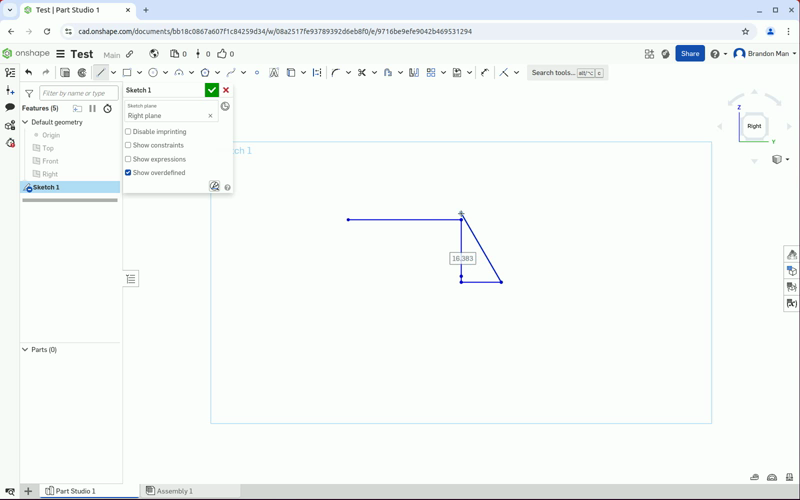
mouse_move(348, 213)
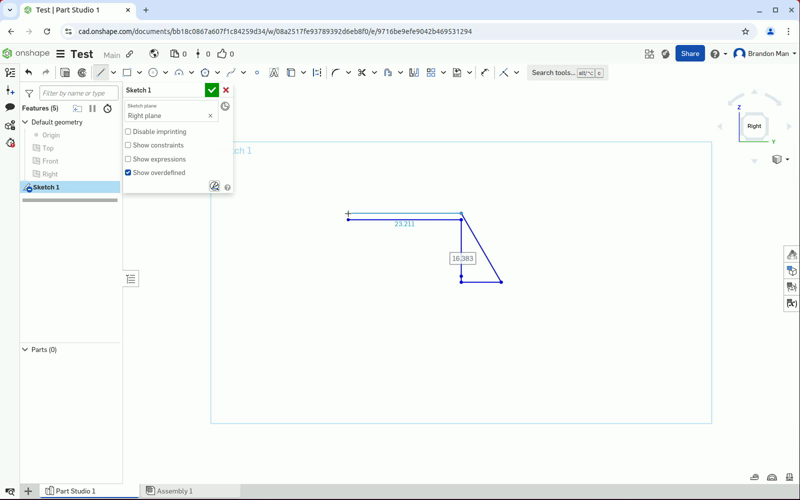
click(348, 213)
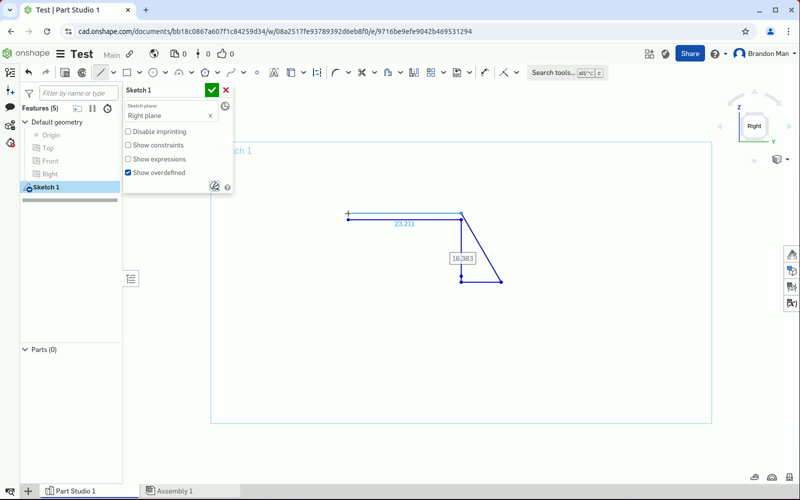
key_up(shift)
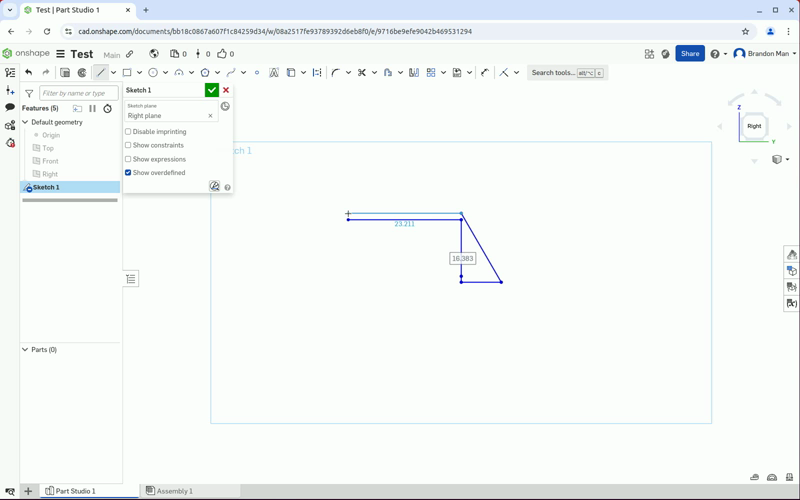
mouse_move(378, 213)
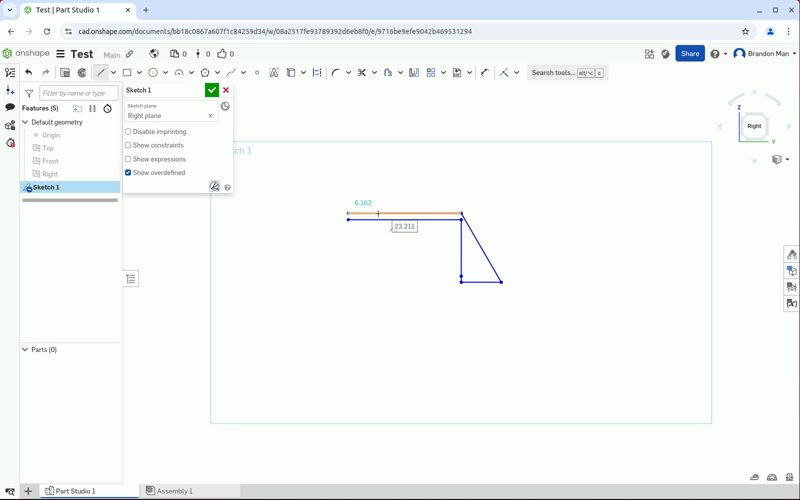
key_down(shift)
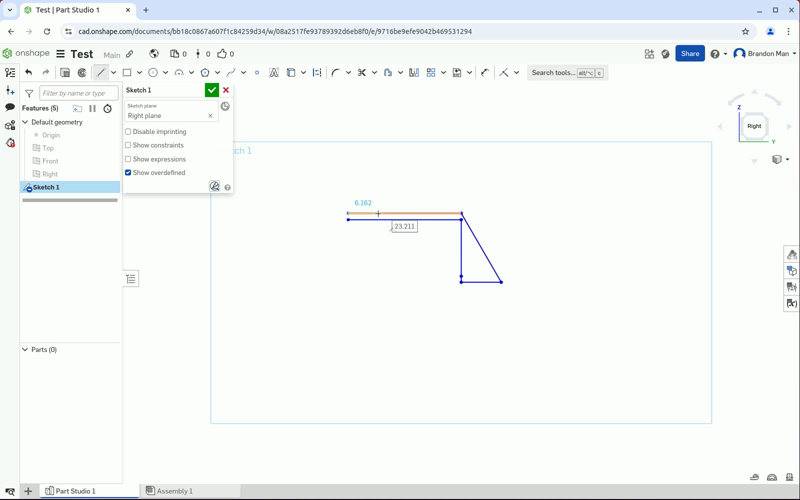
mouse_move(348, 219)
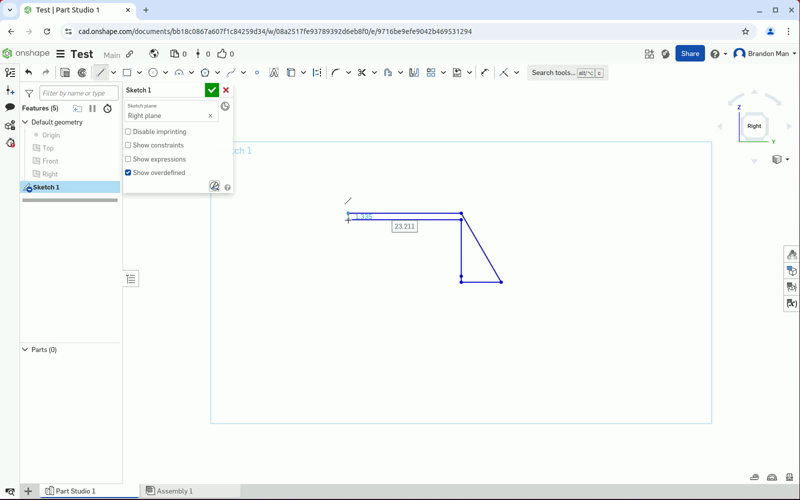
scroll(6)
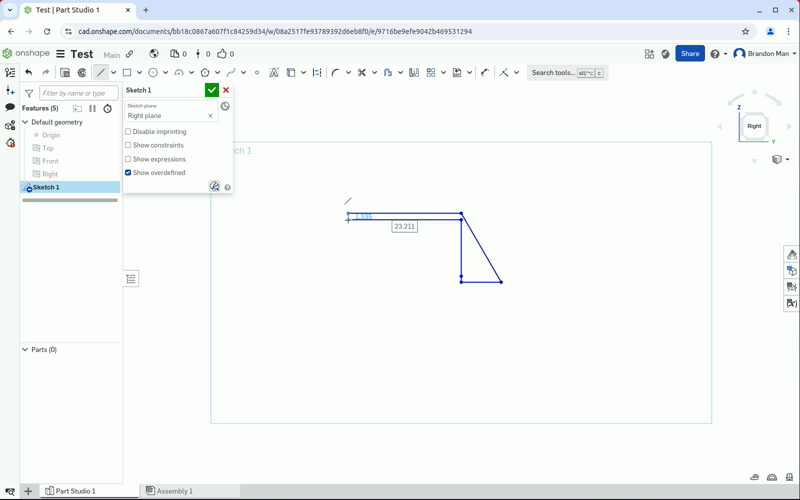
scroll(6)
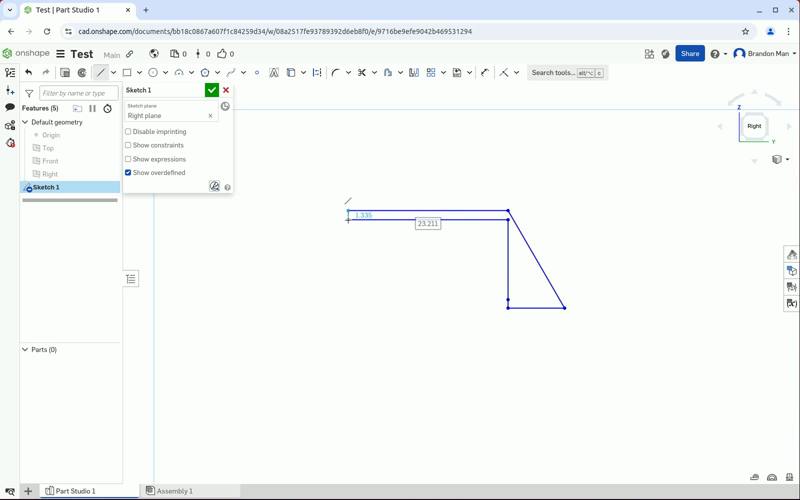
scroll(6)
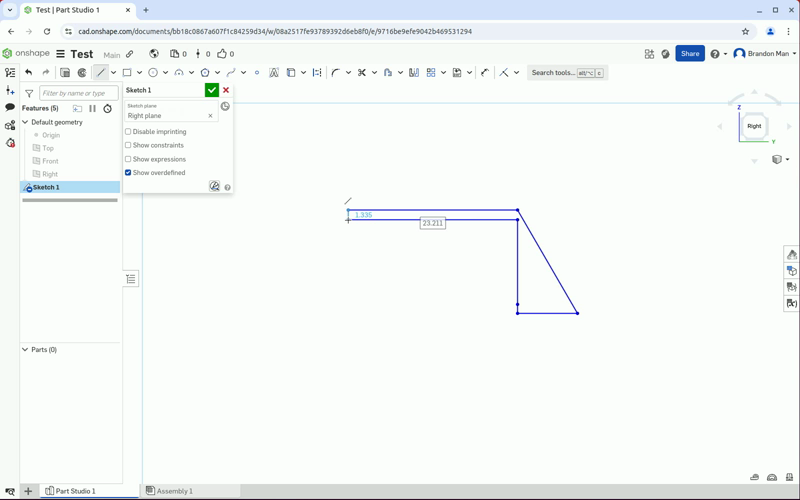
scroll(6)
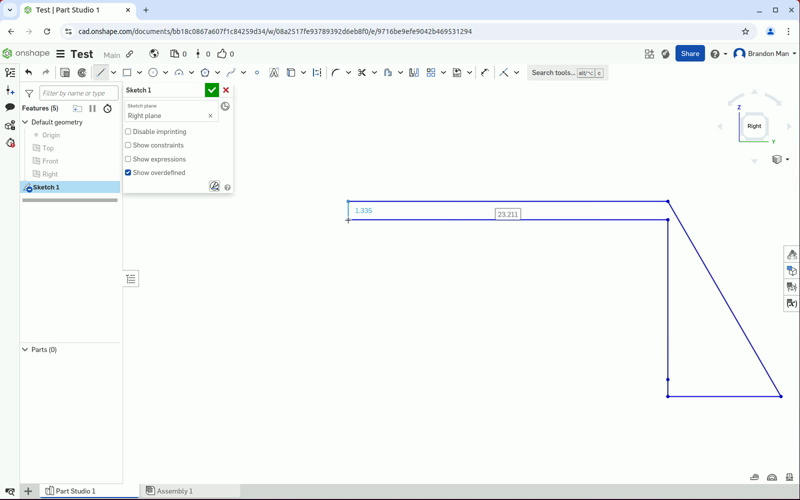
scroll(6)
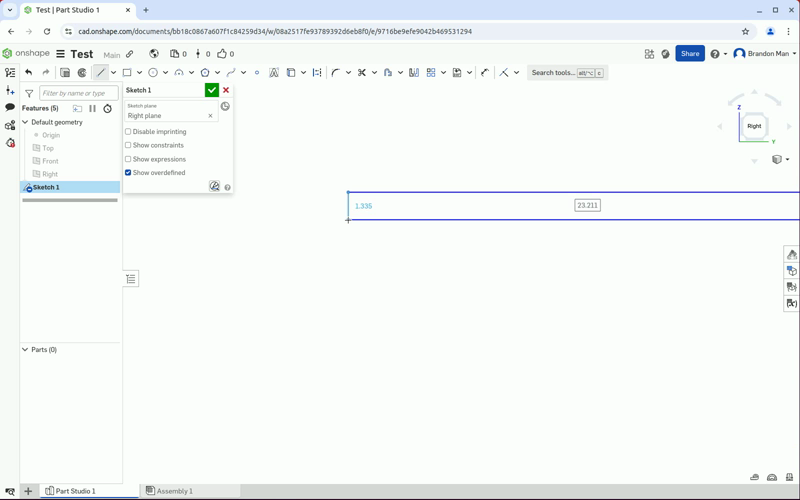
scroll(6)
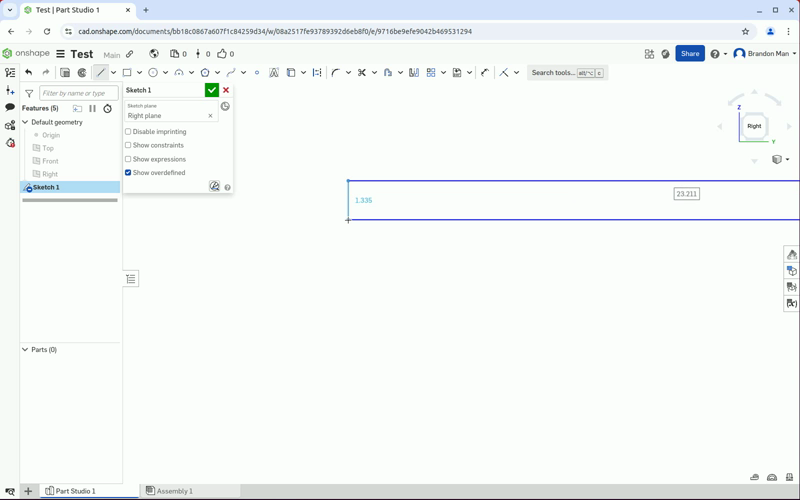
scroll(6)
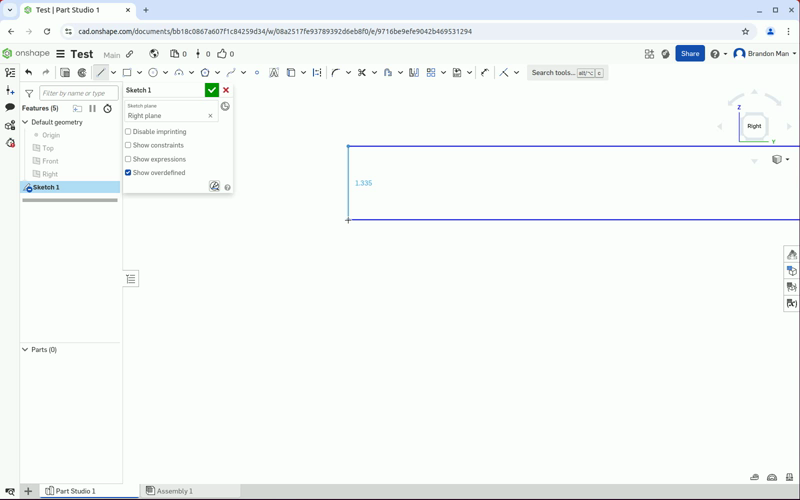
key_up(shift)
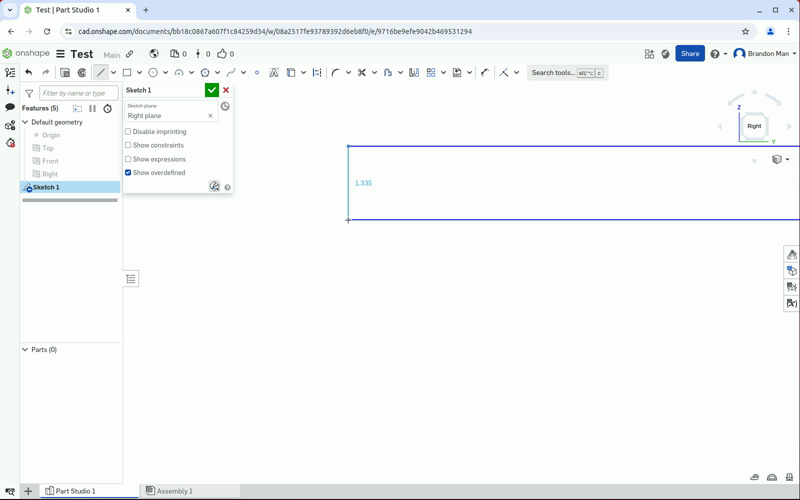
click(348, 219)
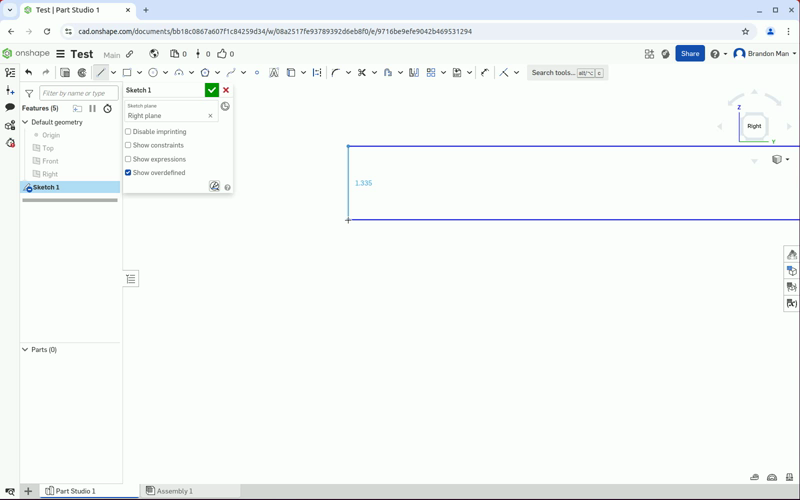
scroll(-6)
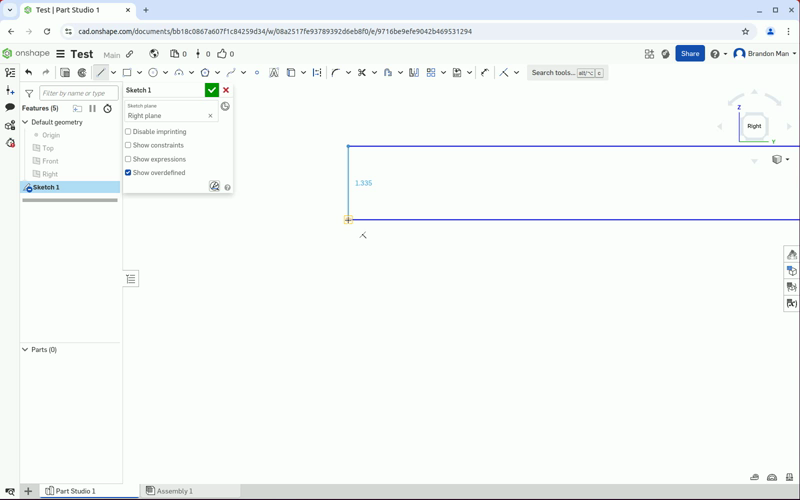
scroll(-6)
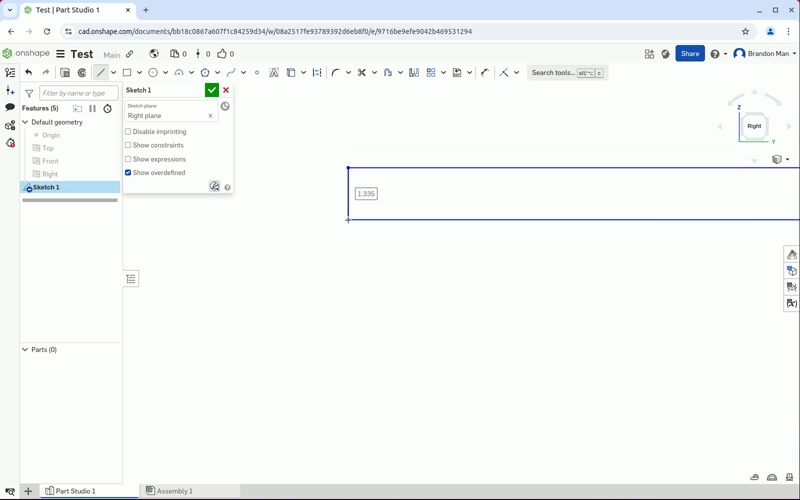
scroll(-6)
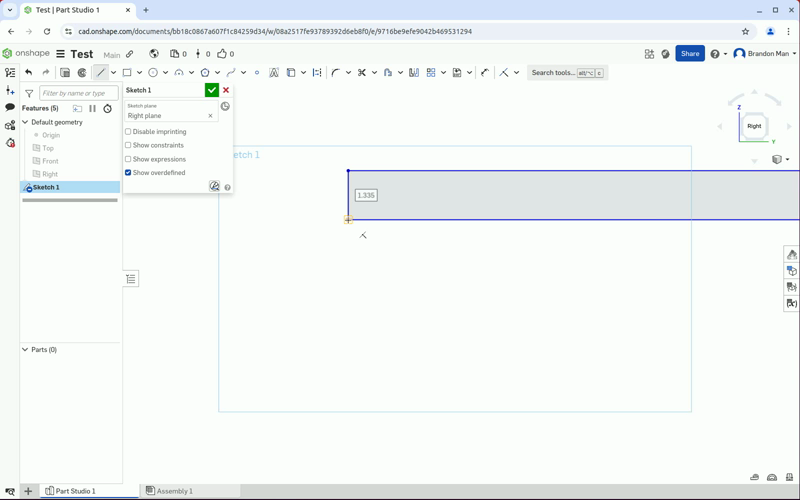
scroll(-6)
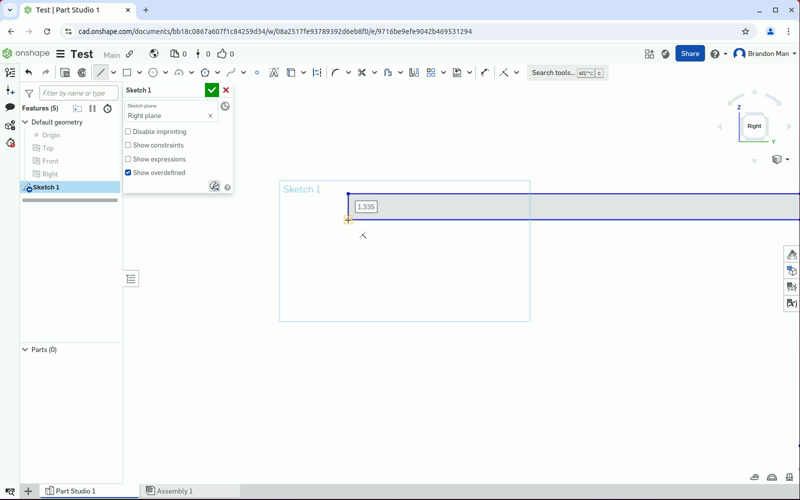
scroll(-6)
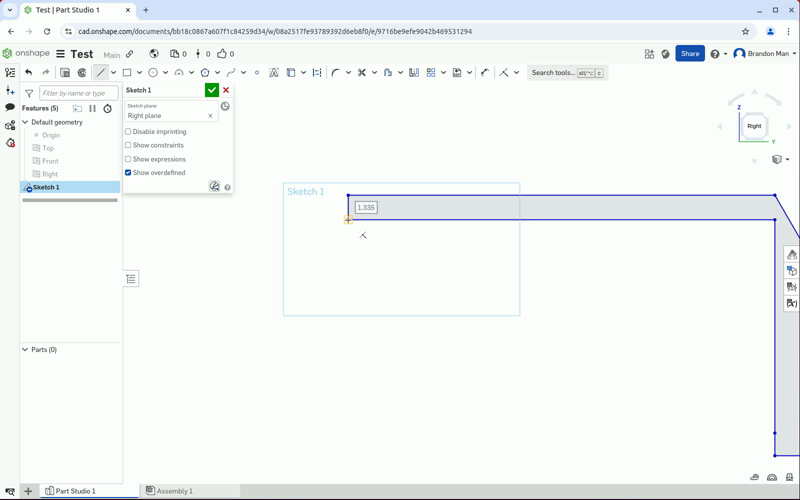
scroll(-6)
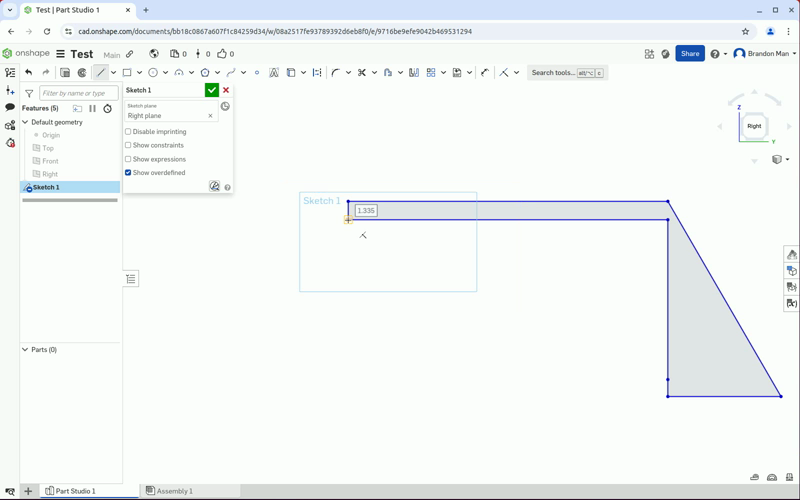
scroll(-6)
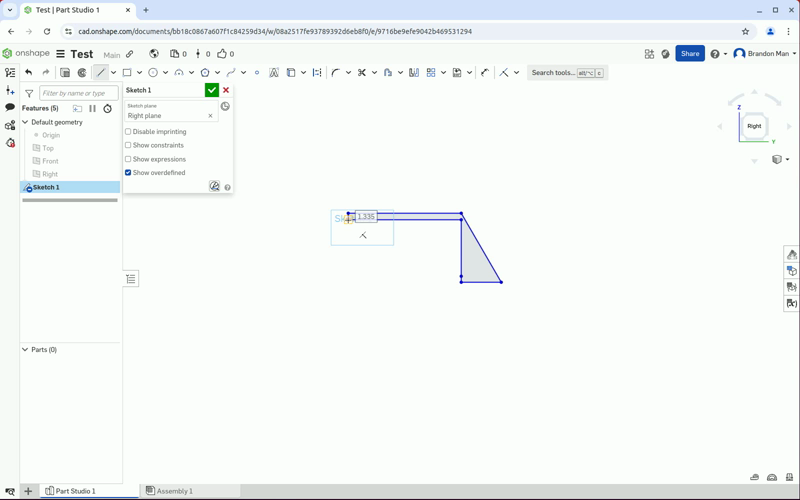
key(esc)
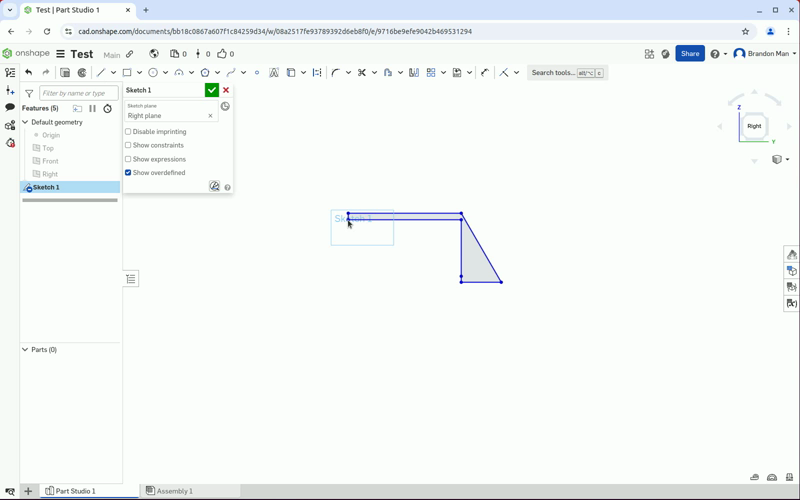
mouse_move(480, 277)
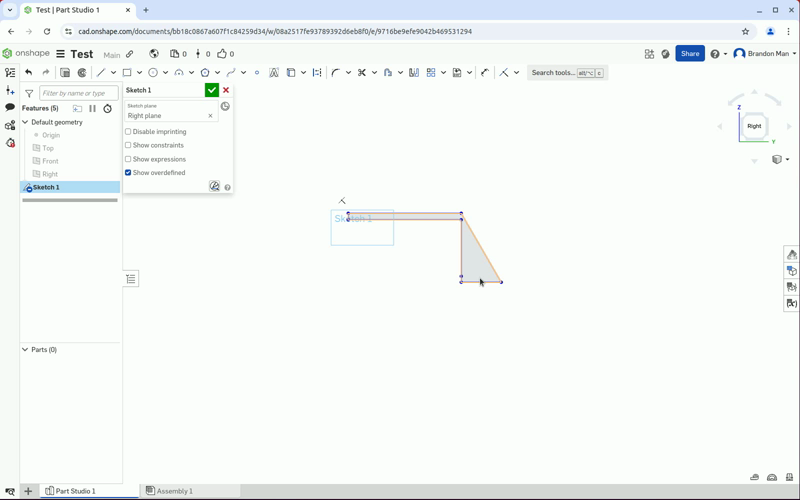
click(480, 277)
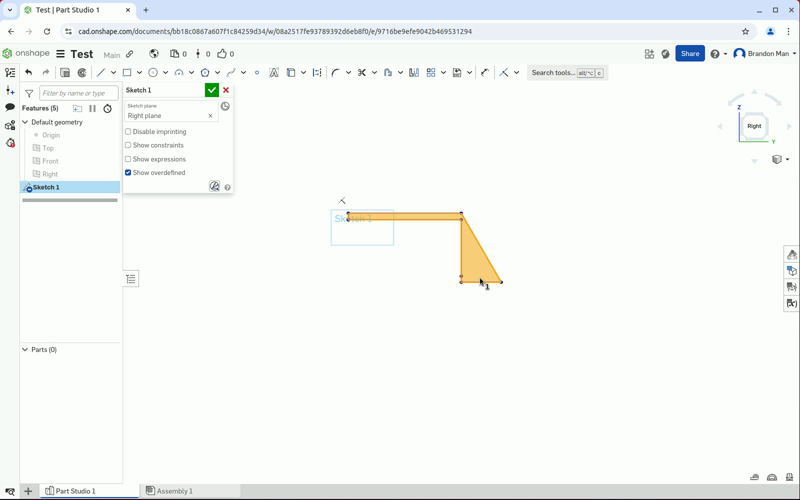
mouse_move(73, 352)
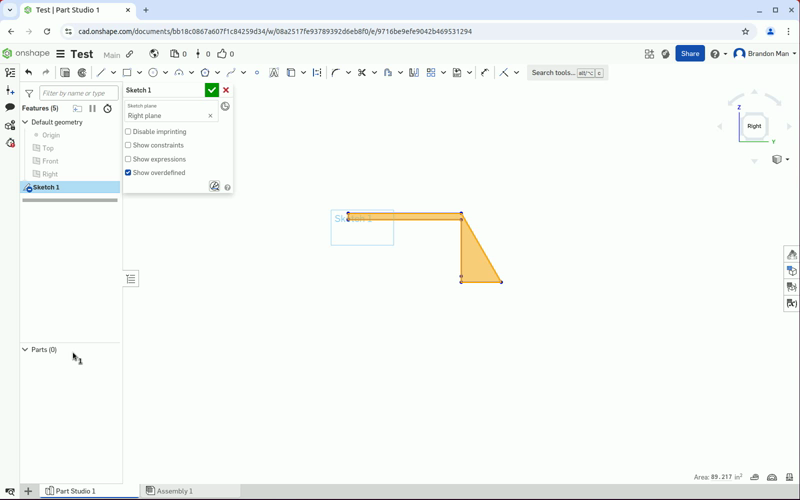
key(shift+y)
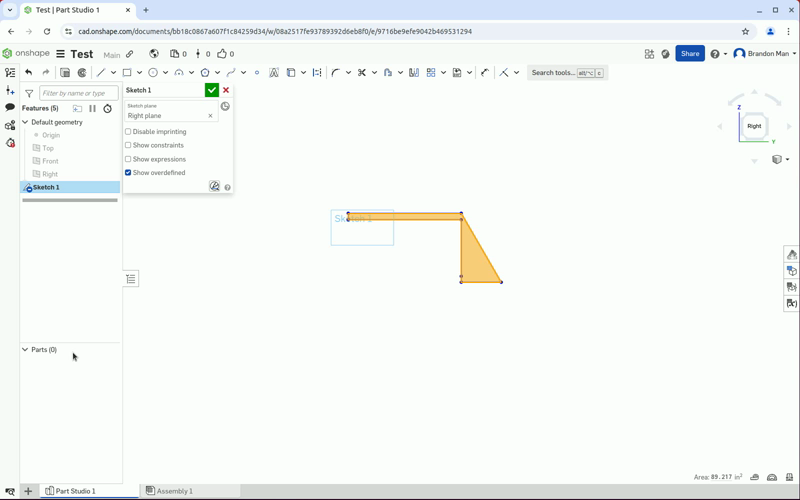
key(shift+e)
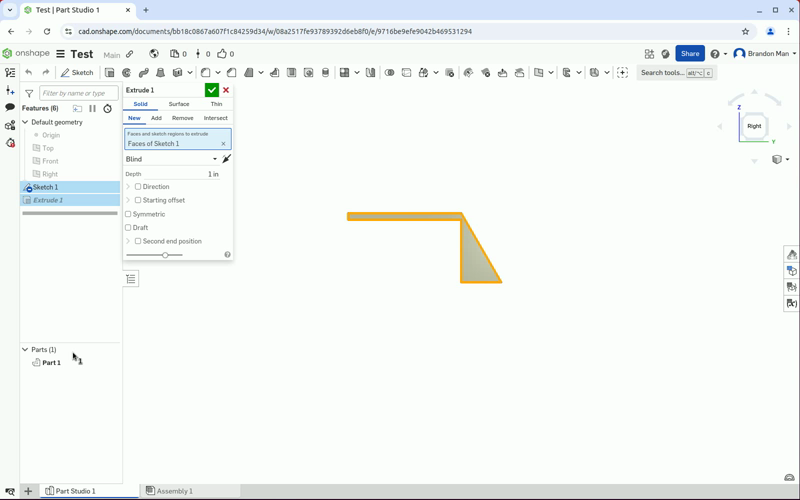
mouse_move(143, 106)
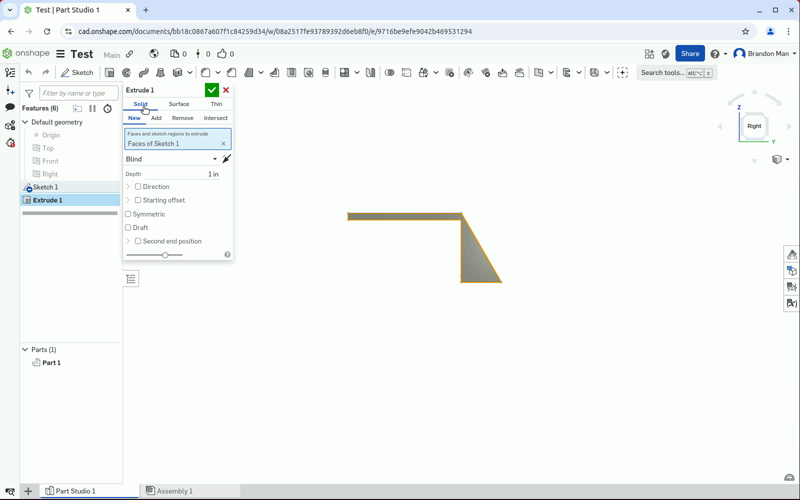
click(143, 106)
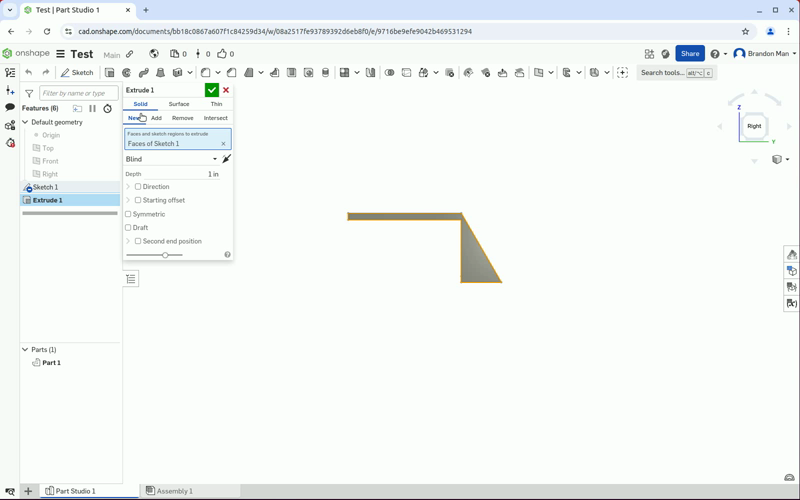
mouse_move(137, 120)
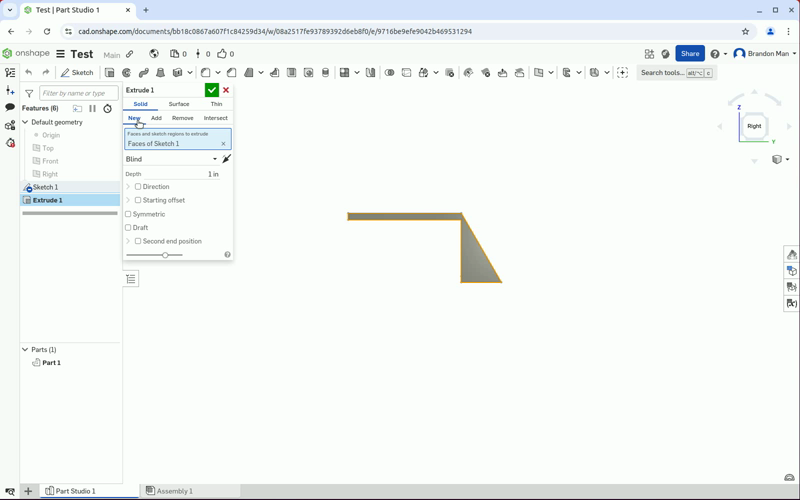
click(137, 120)
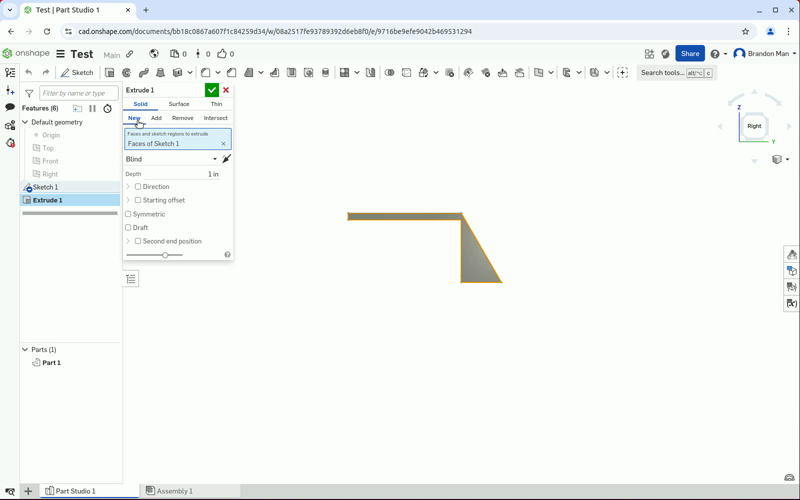
key(tab, 4)
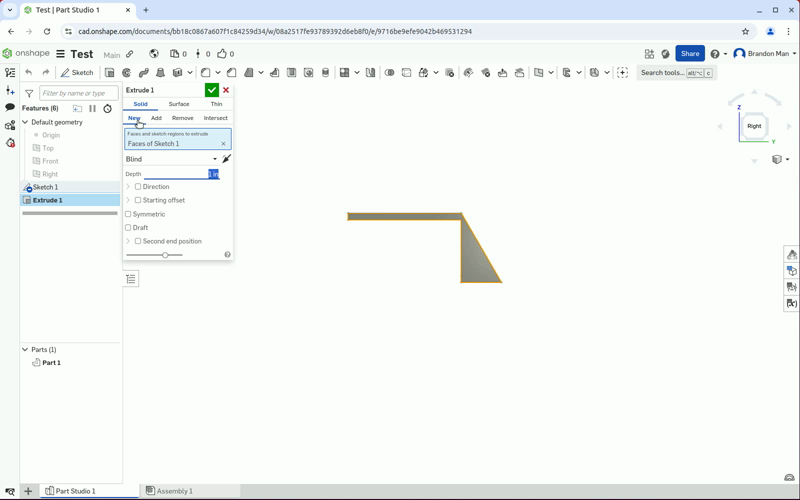
text(11.554)
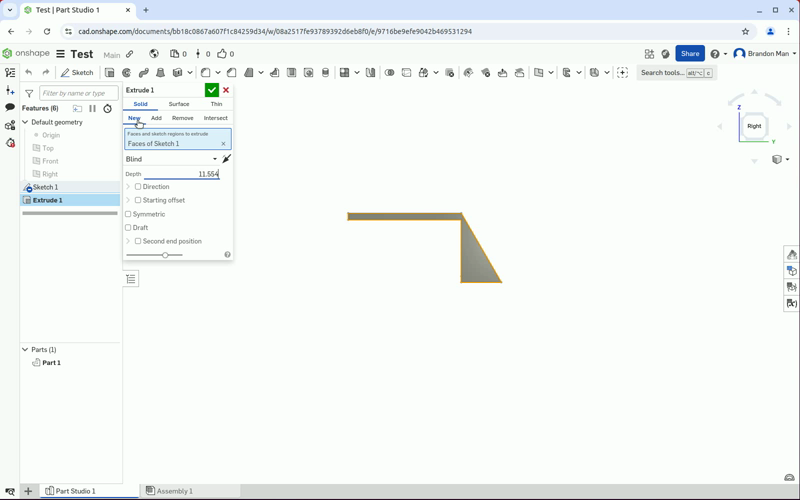
key(enter)
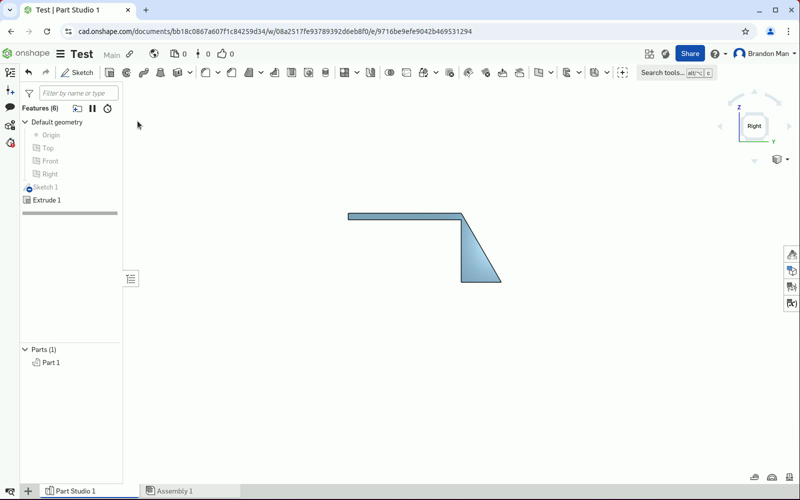
key(shift+h)
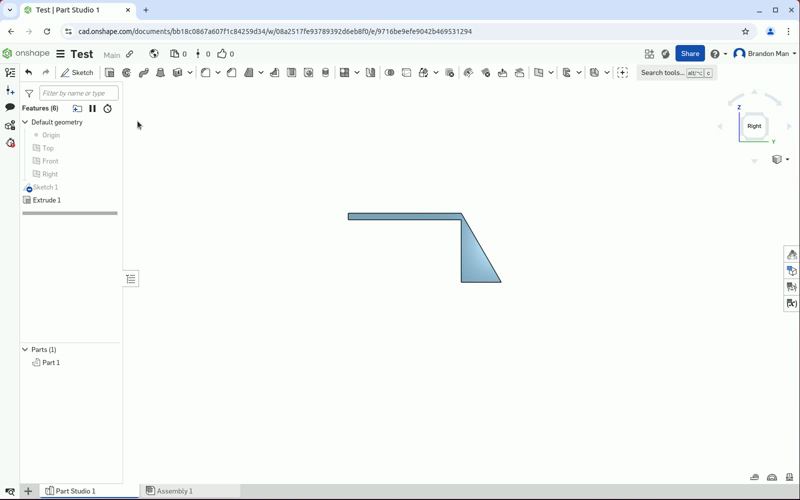
key(shift+h)
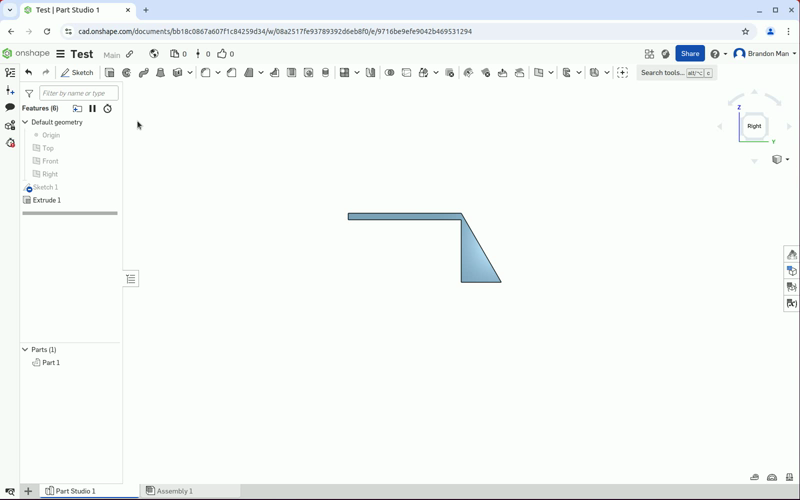
mouse_move(73, 189)
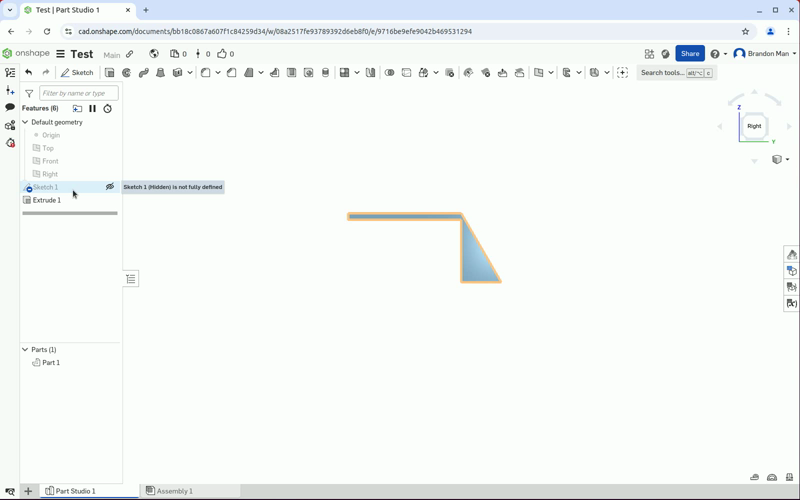
click(73, 189)
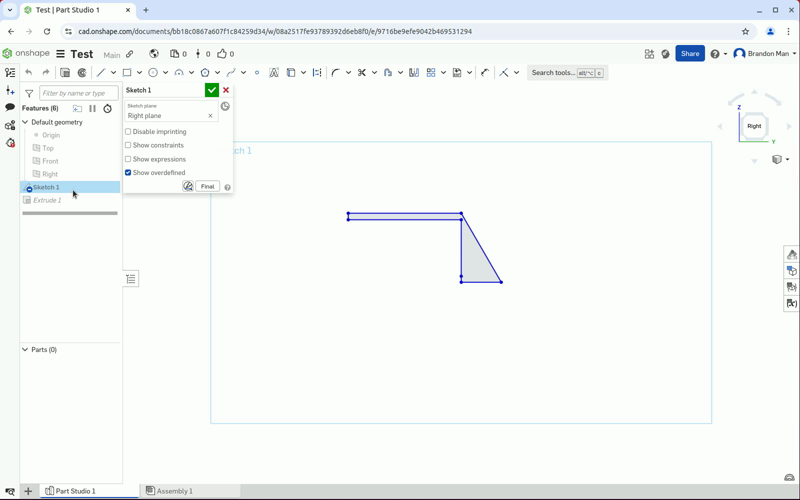
mouse_move(229, 92)
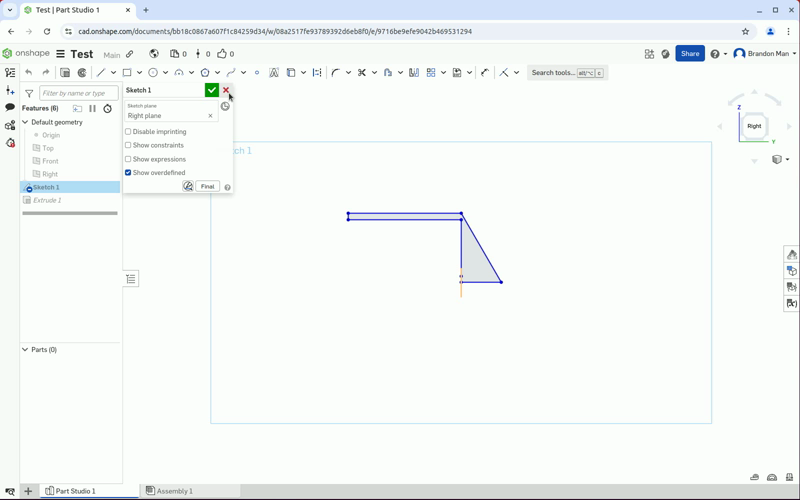
click(229, 92)
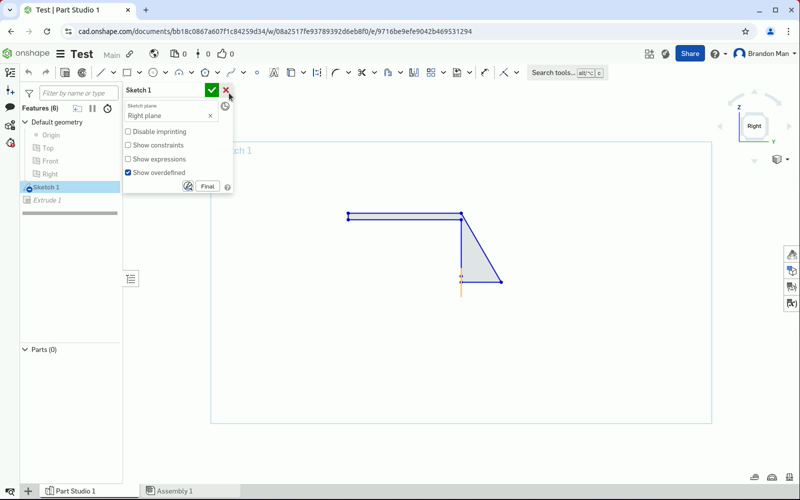
key(shift+s)
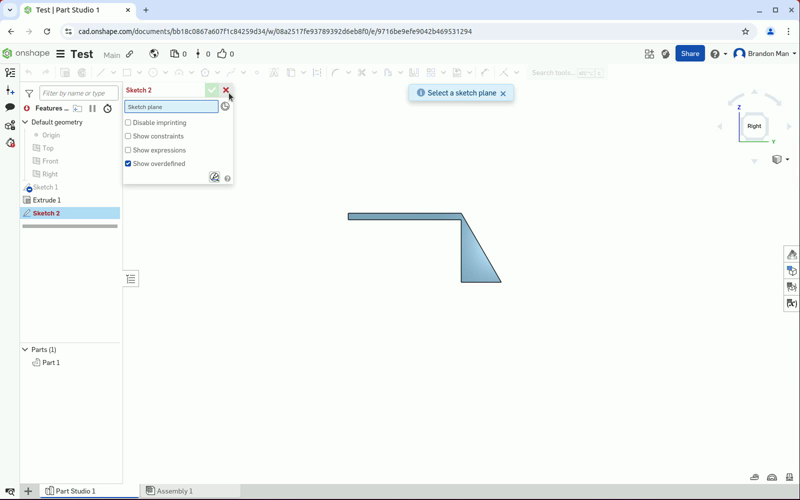
mouse_move(73, 176)
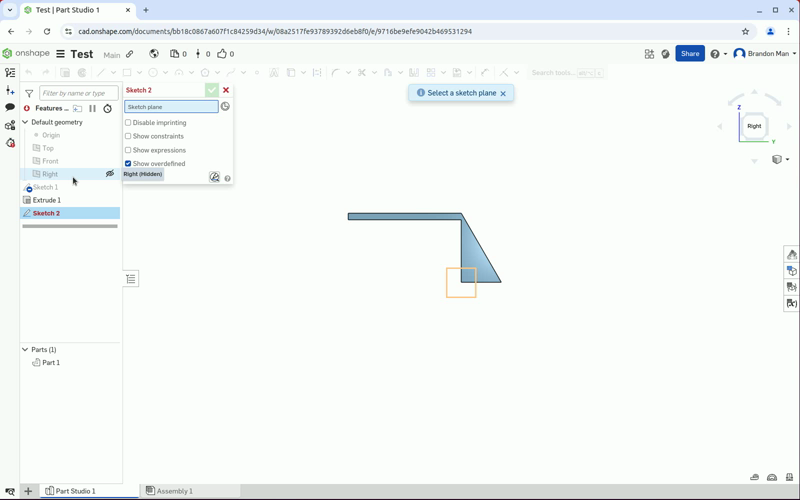
click(73, 176)
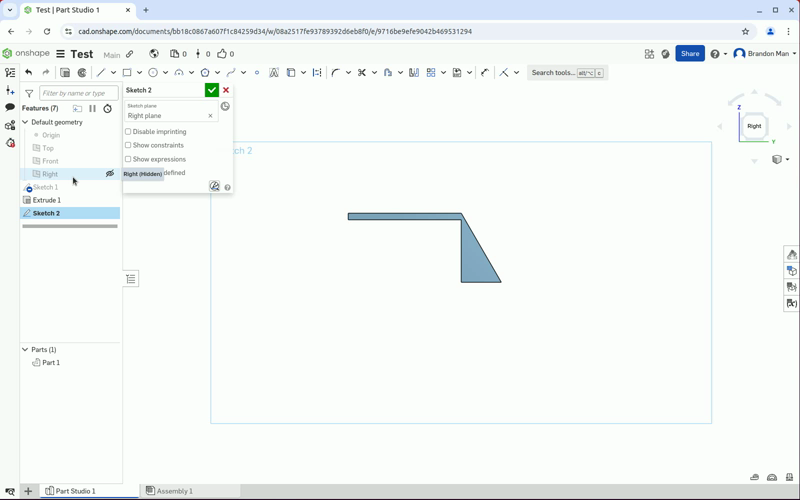
mouse_move(73, 352)
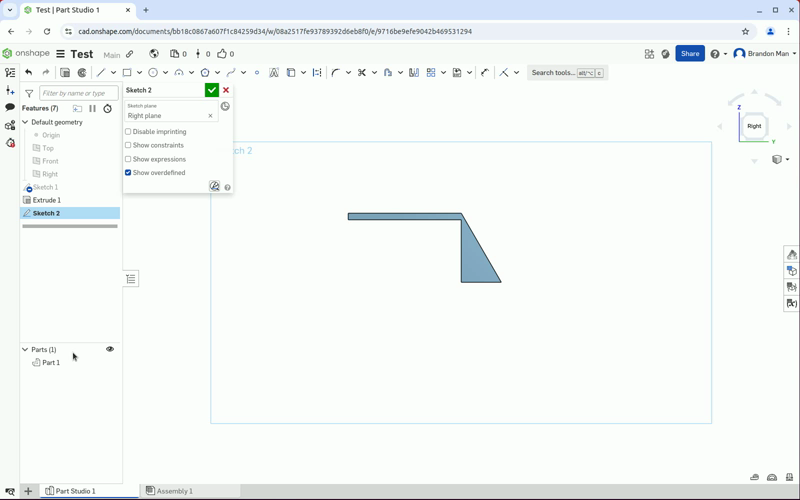
key(y)
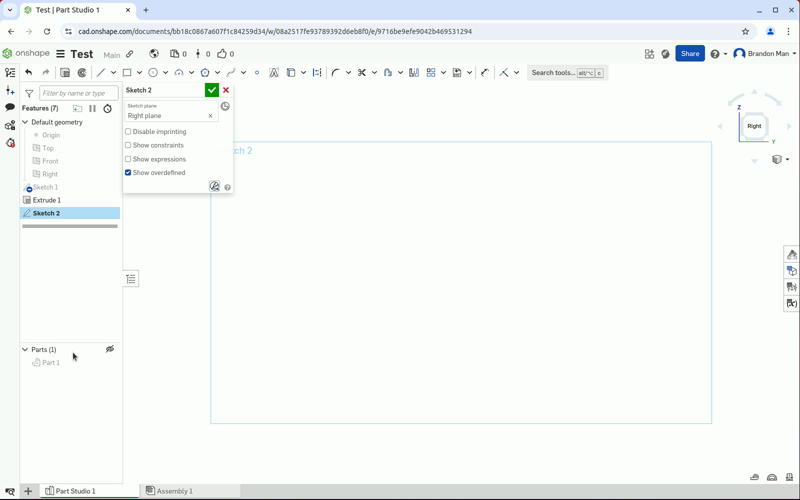
key(l)
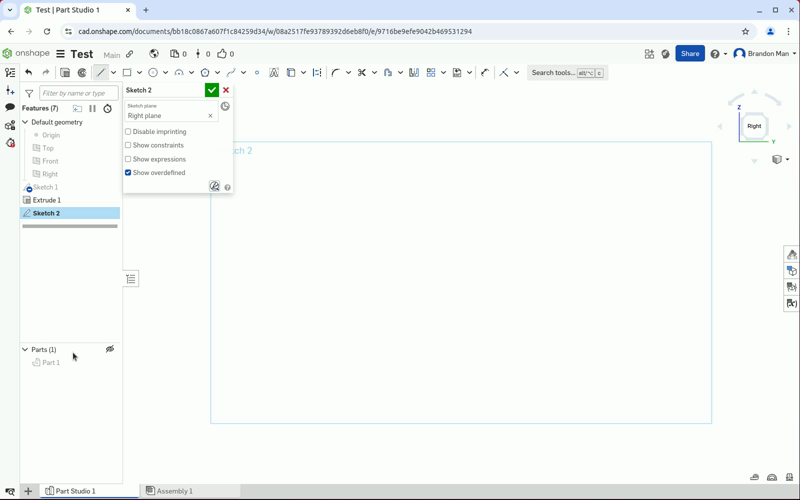
key_down(shift)
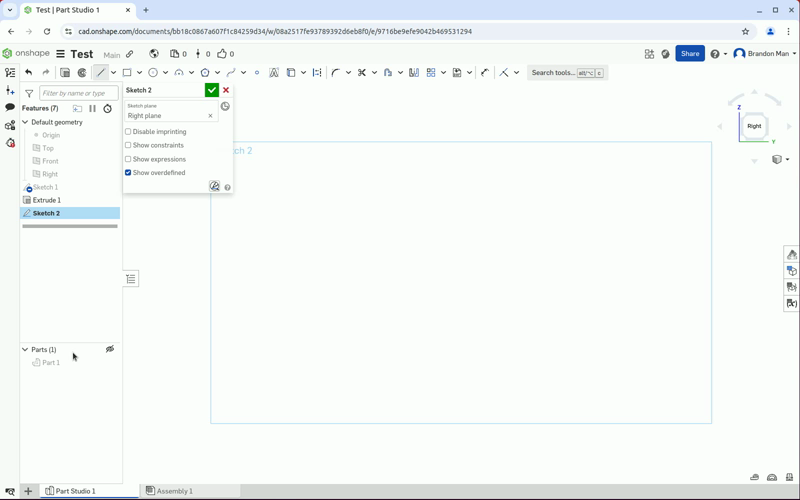
mouse_move(348, 282)
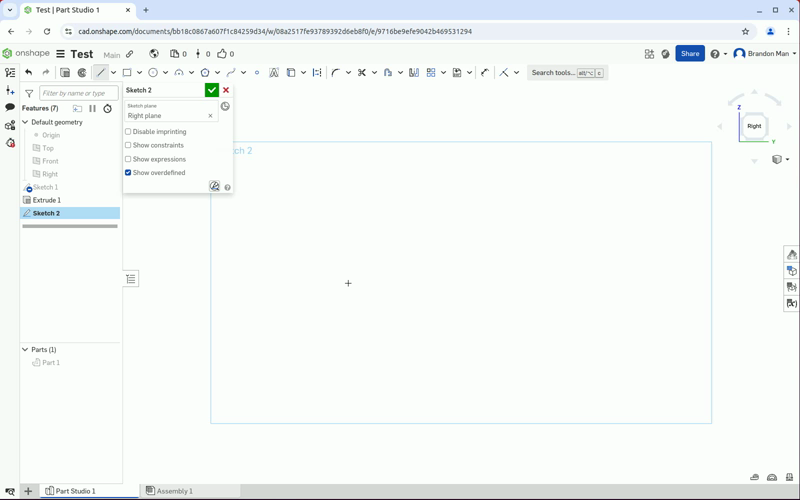
click(348, 282)
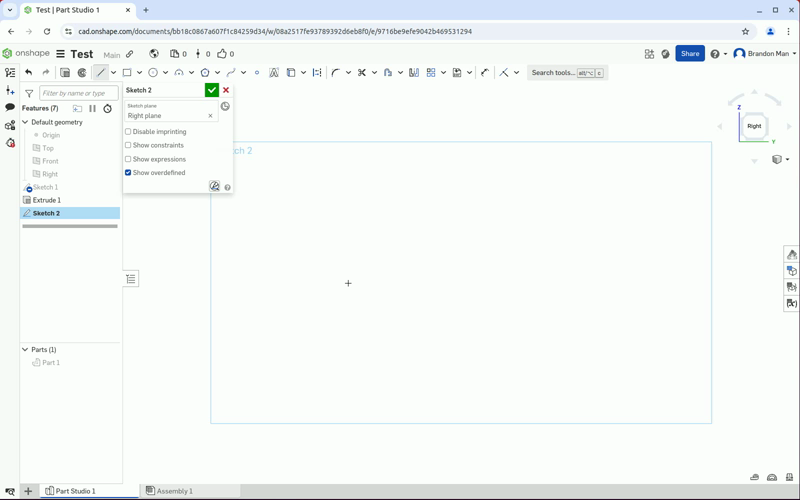
key_up(shift)
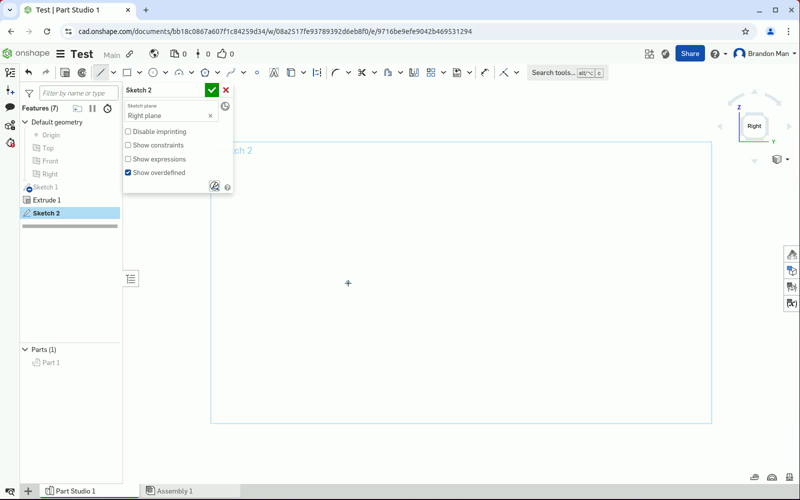
key_down(shift)
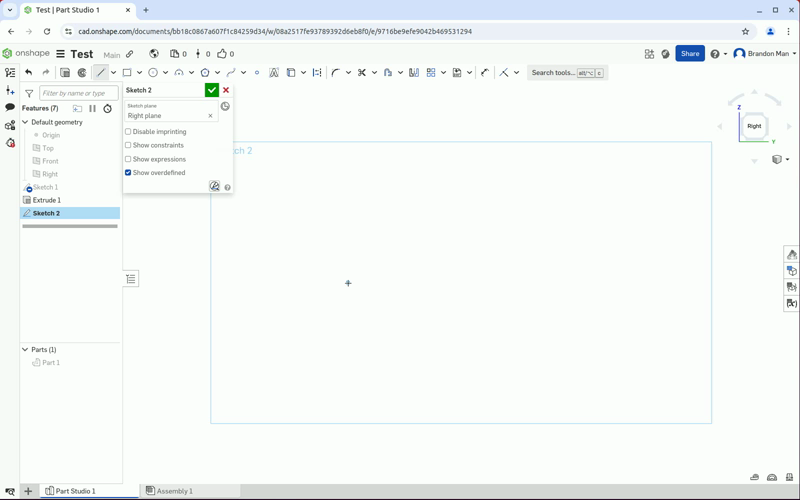
mouse_move(460, 282)
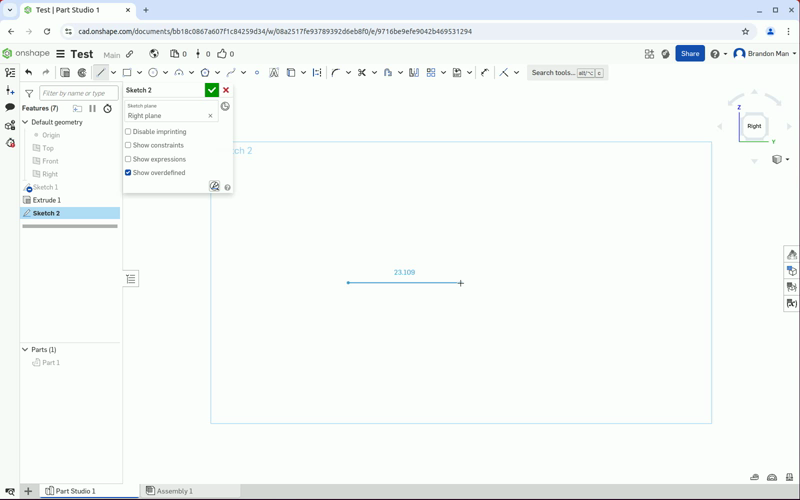
click(460, 282)
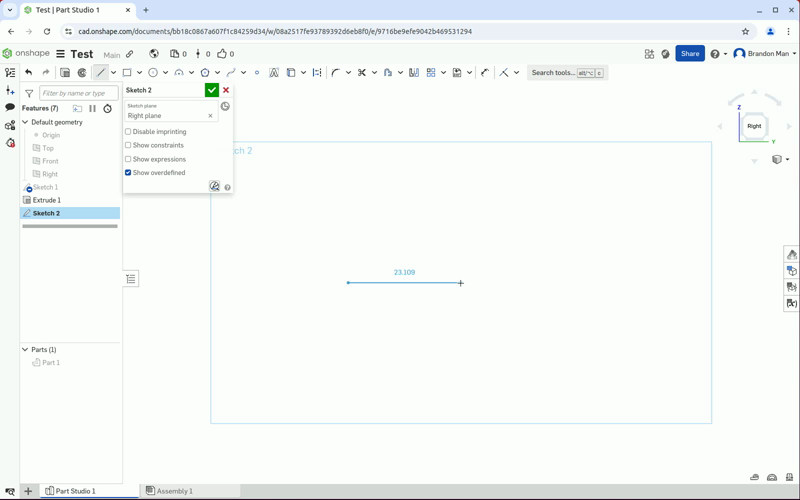
key_up(shift)
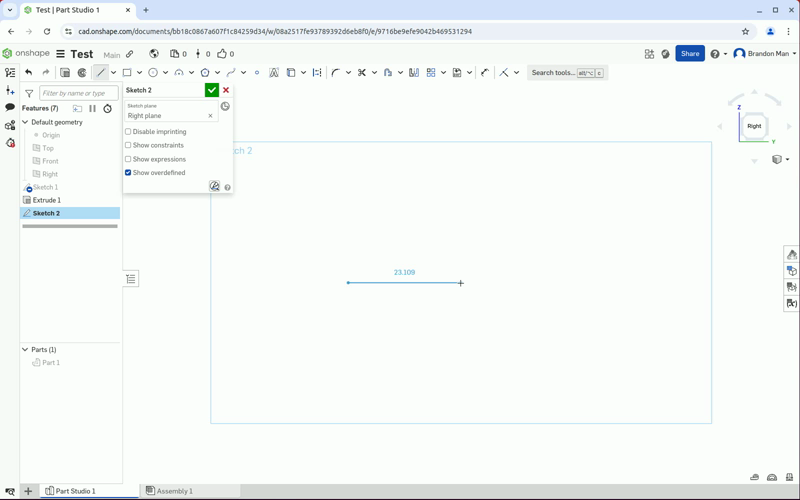
key_down(shift)
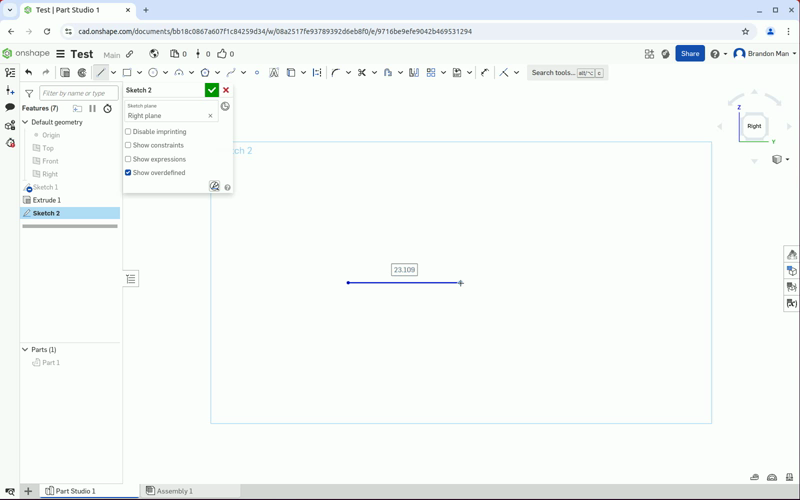
mouse_move(490, 282)
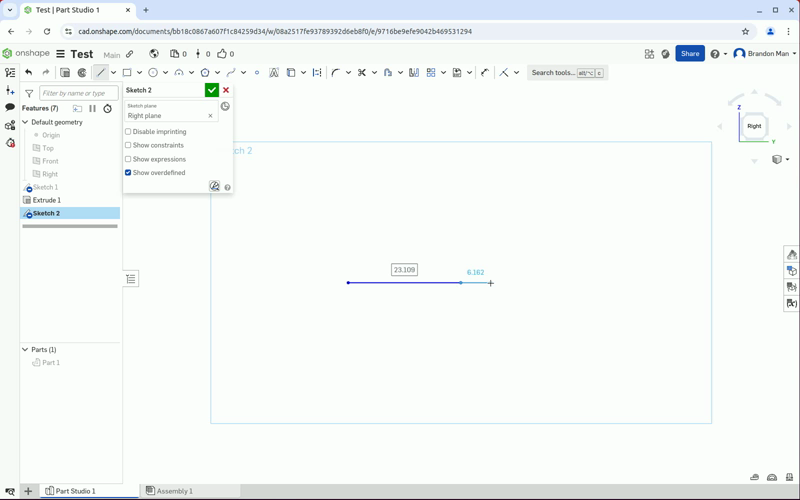
mouse_move(460, 275)
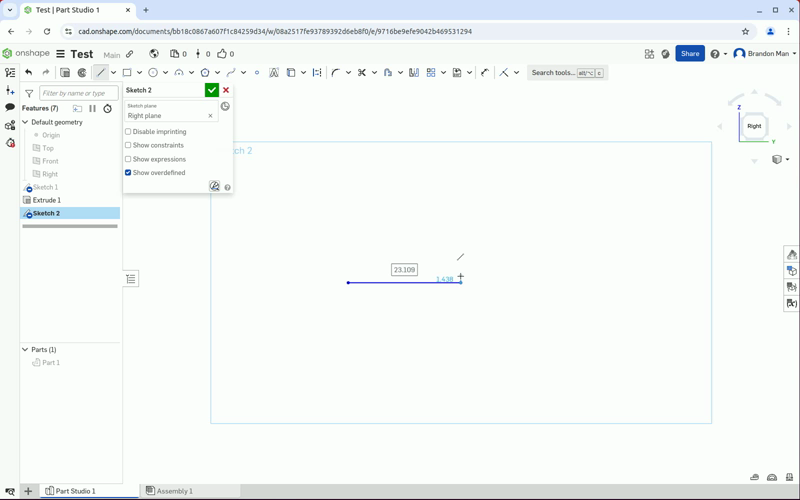
scroll(6)
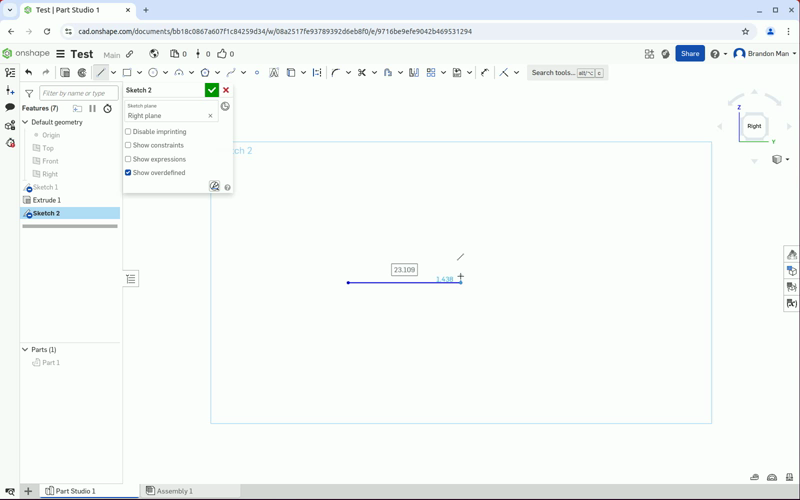
scroll(6)
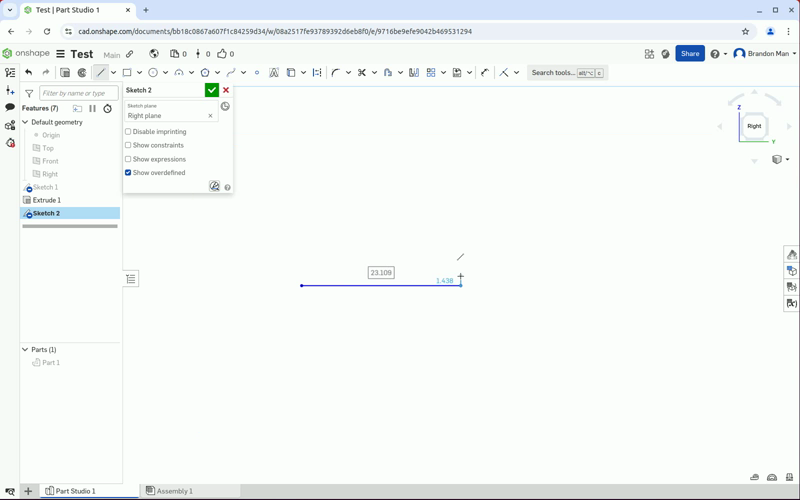
scroll(6)
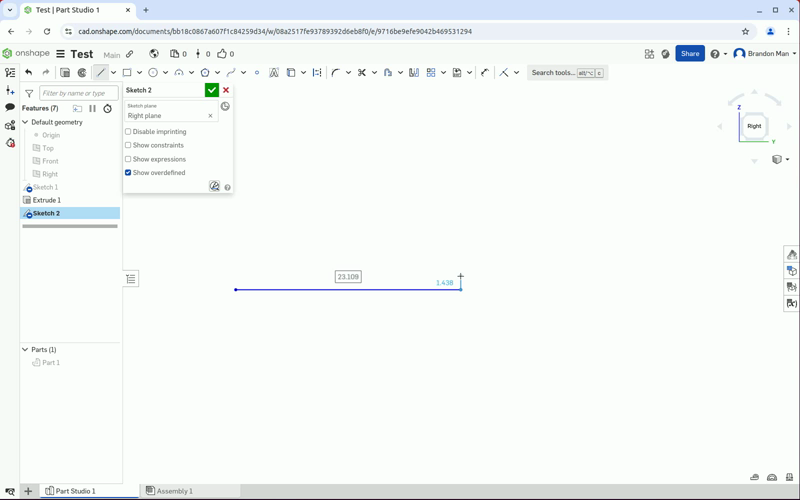
scroll(6)
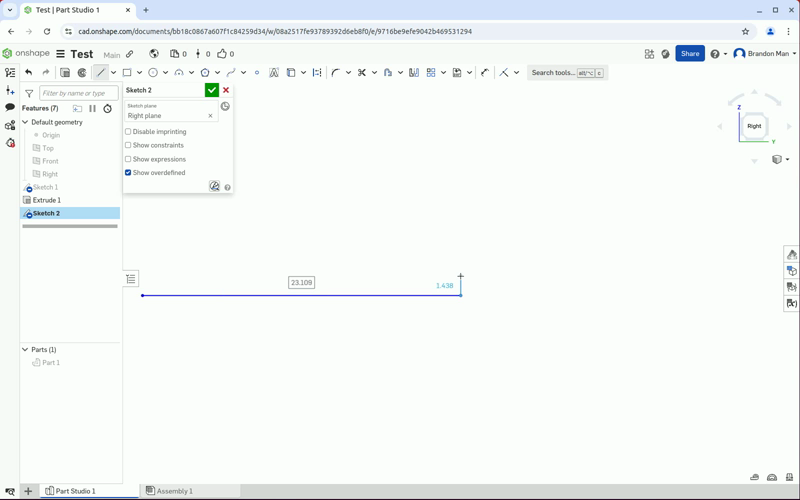
scroll(6)
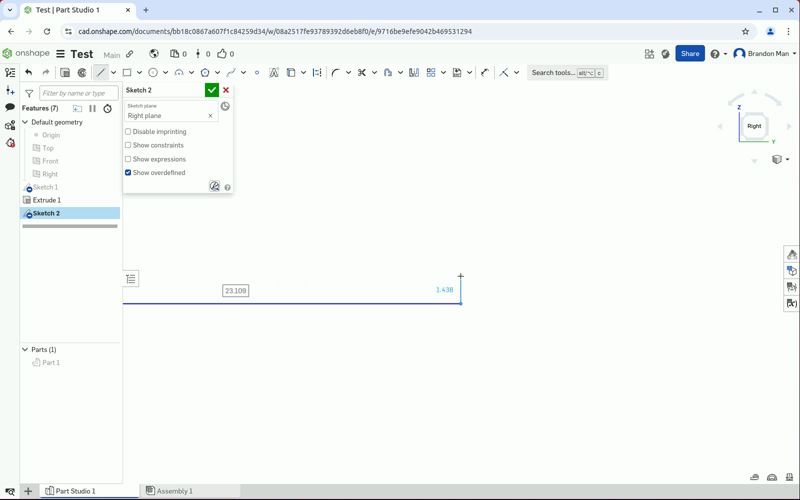
scroll(6)
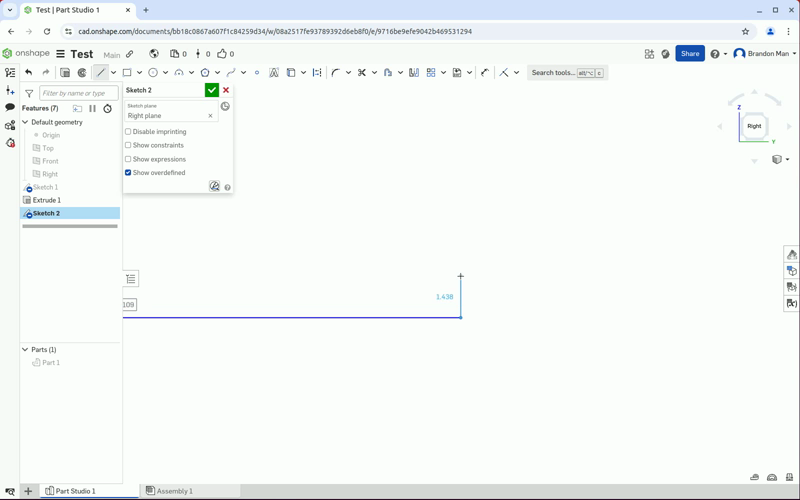
scroll(6)
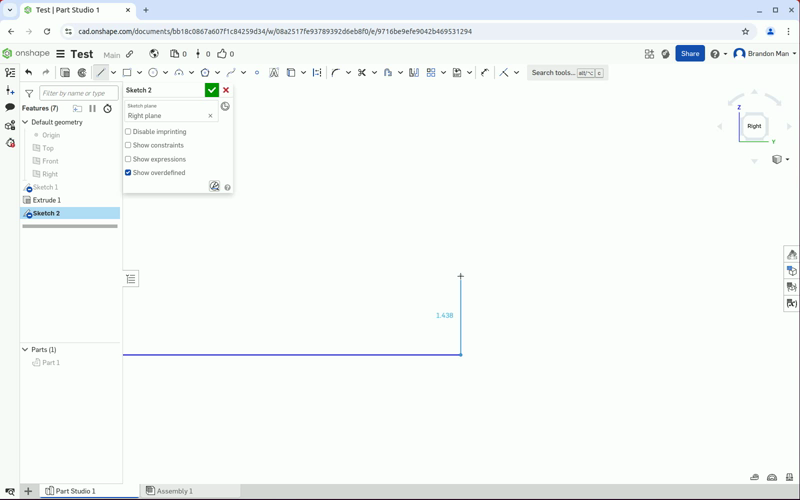
click(460, 275)
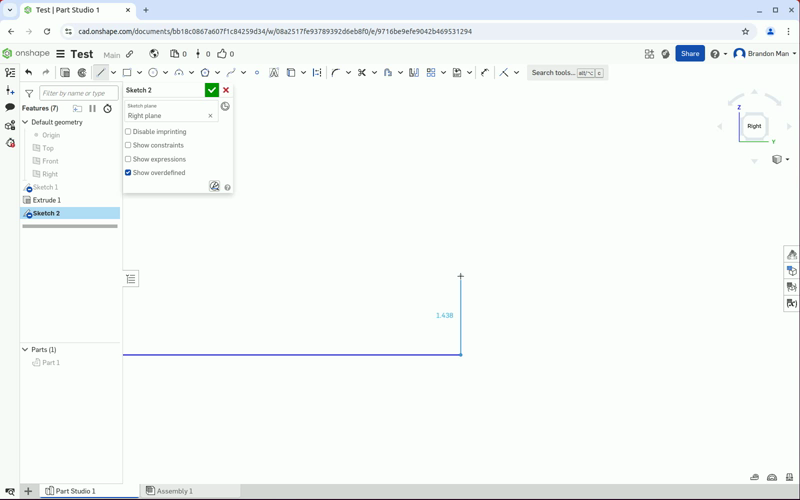
scroll(-6)
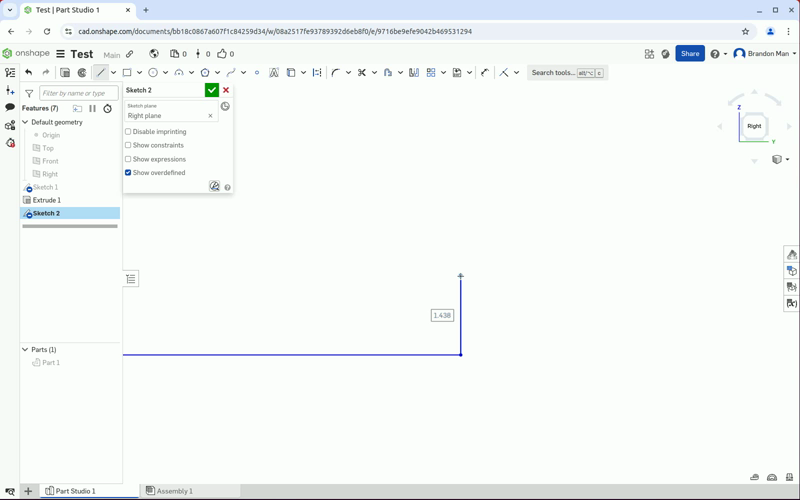
scroll(-6)
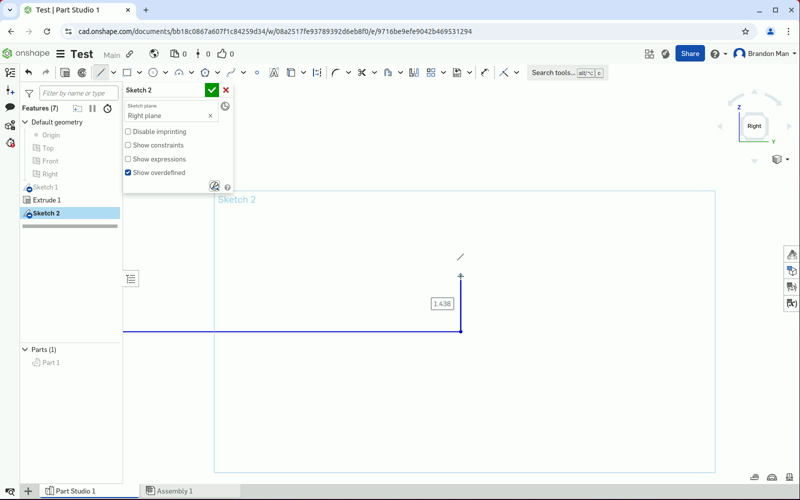
scroll(-6)
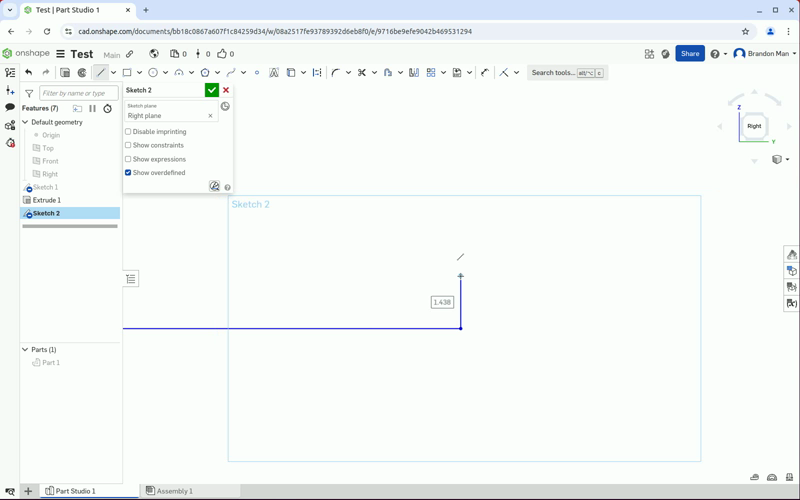
scroll(-6)
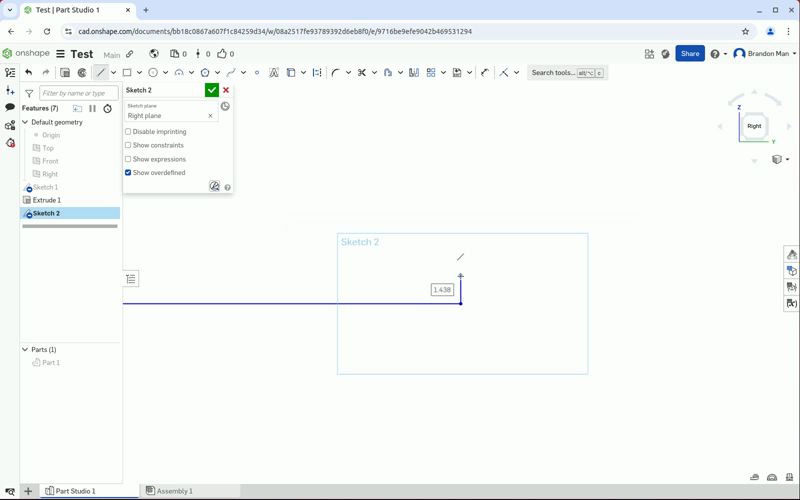
scroll(-6)
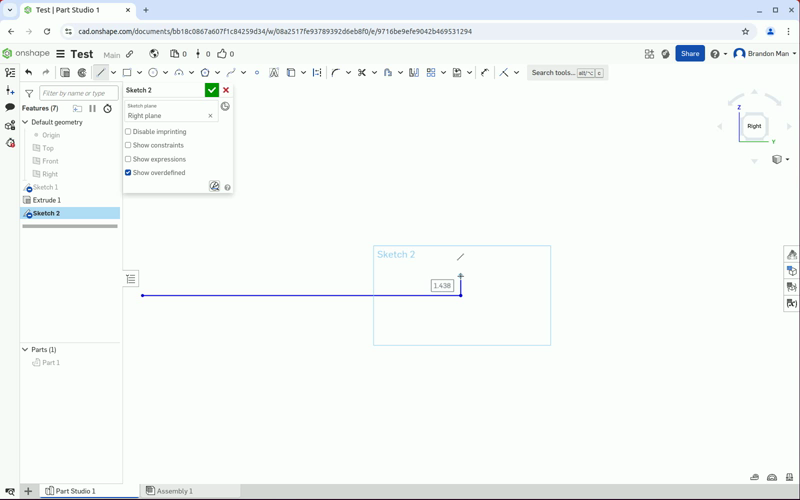
scroll(-6)
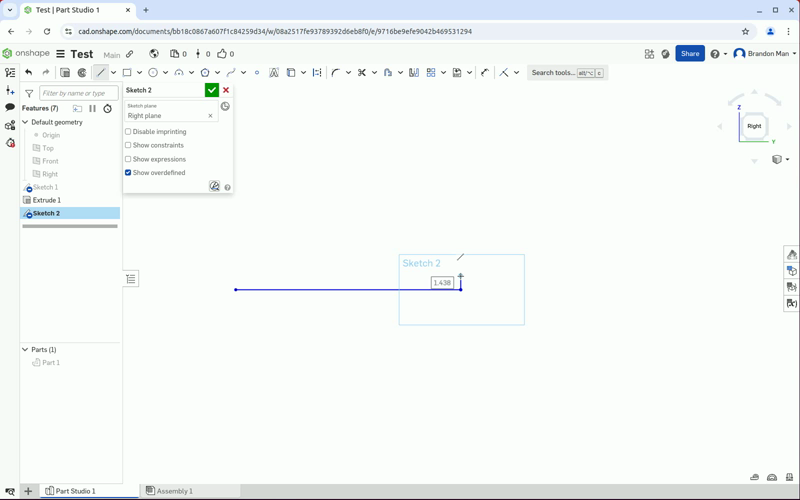
scroll(-6)
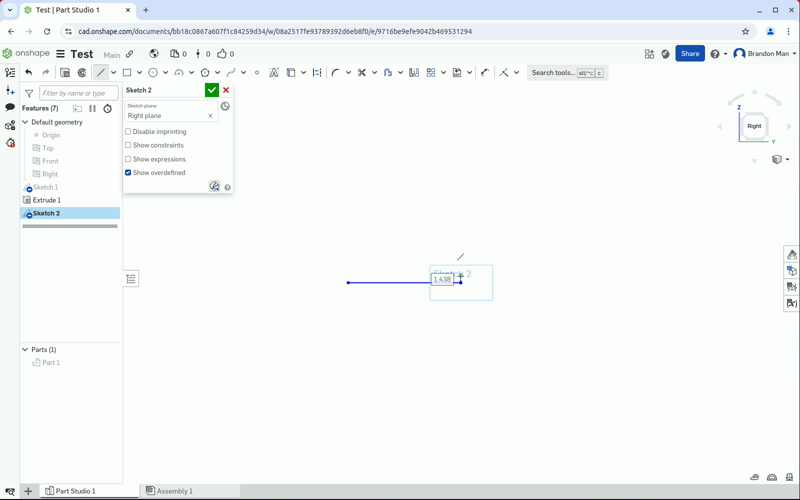
key_up(shift)
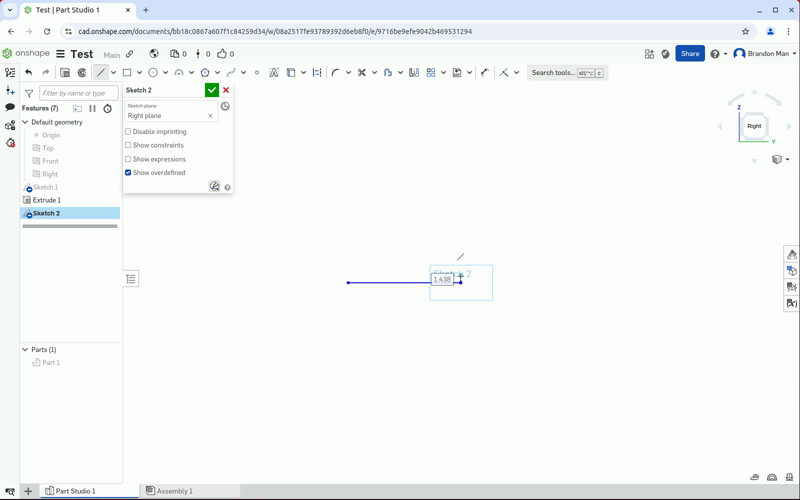
key_down(shift)
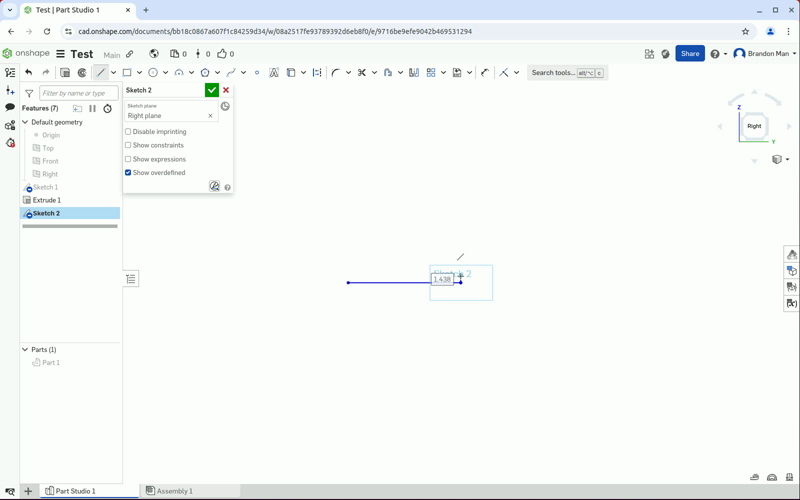
mouse_move(348, 275)
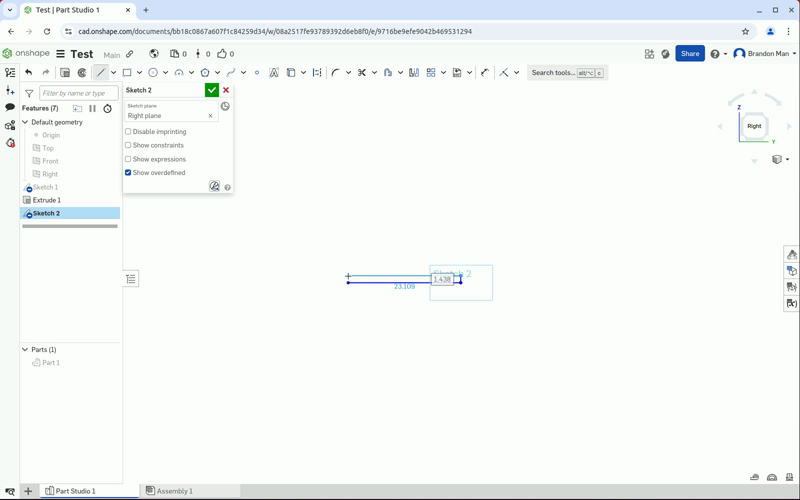
click(348, 275)
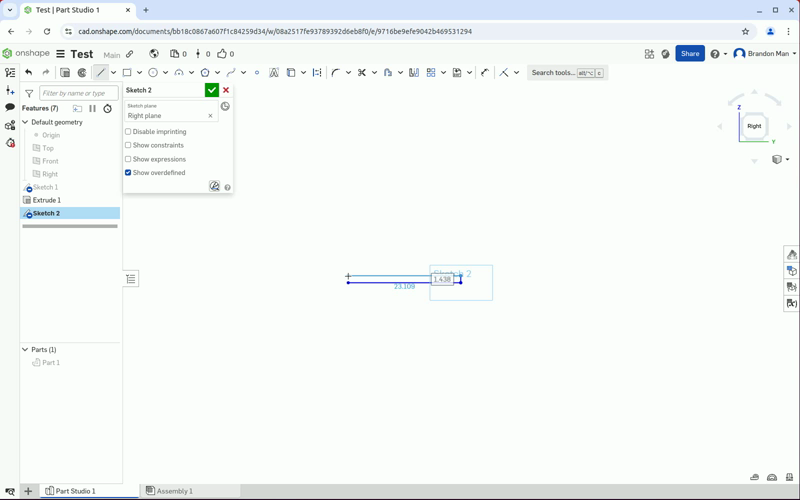
key_up(shift)
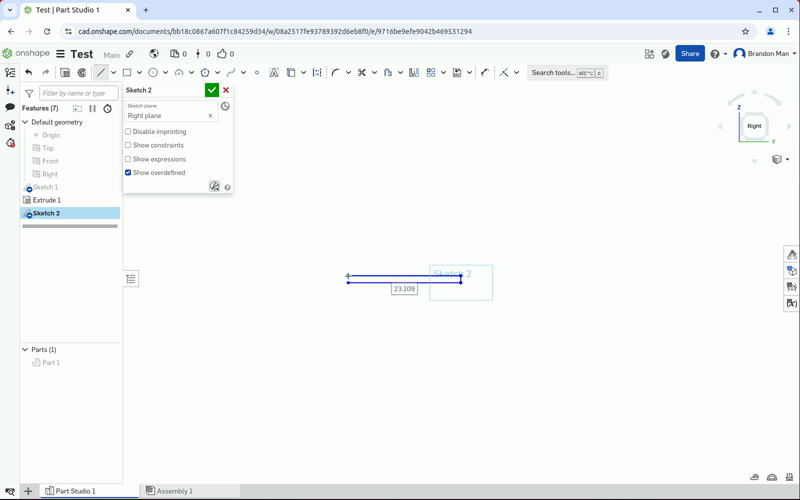
mouse_move(378, 275)
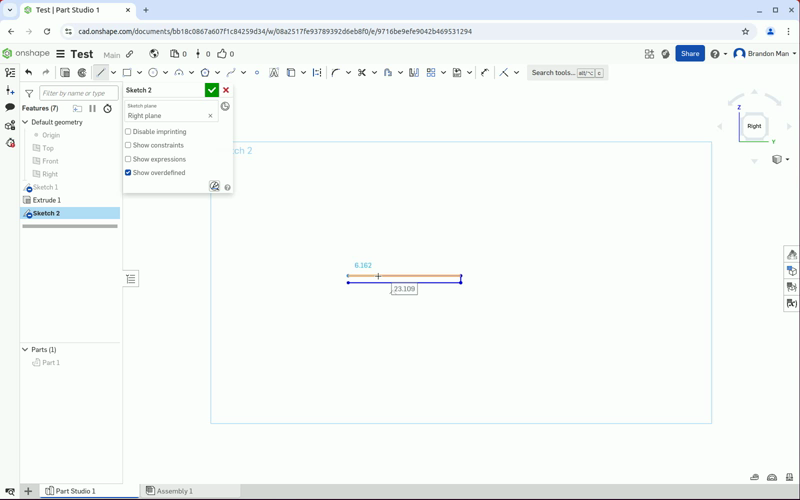
key_down(shift)
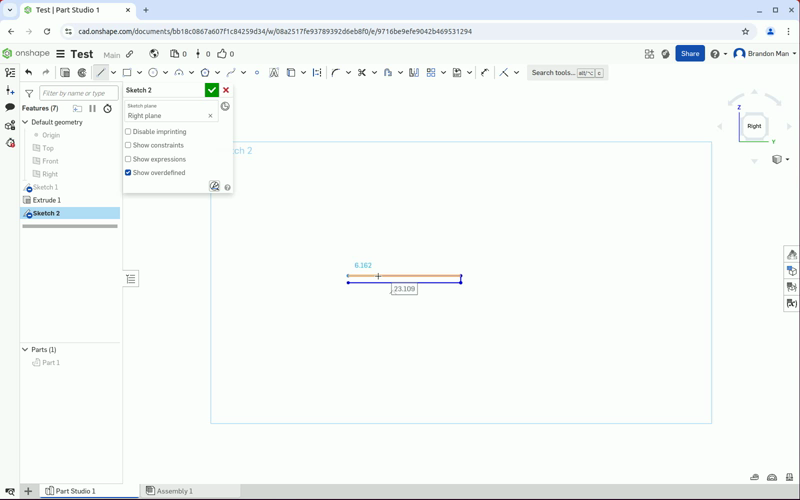
mouse_move(348, 282)
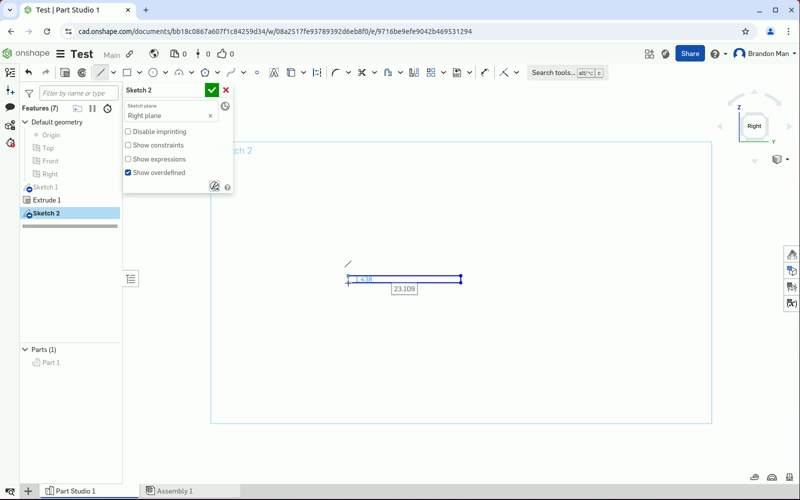
scroll(6)
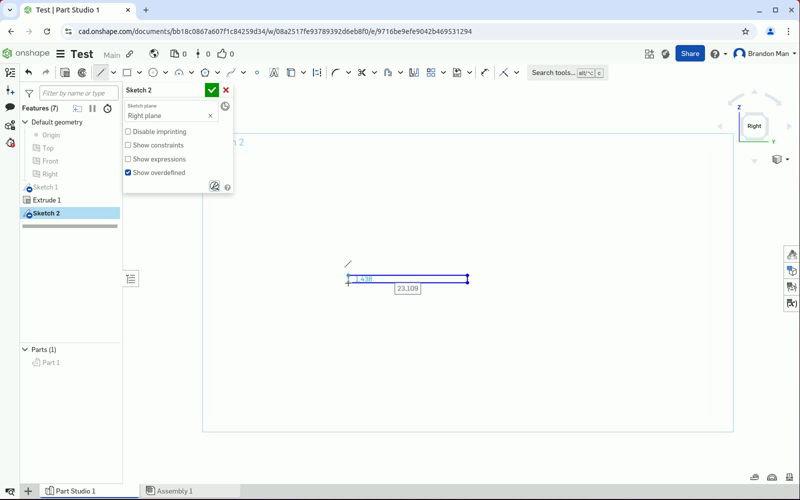
scroll(6)
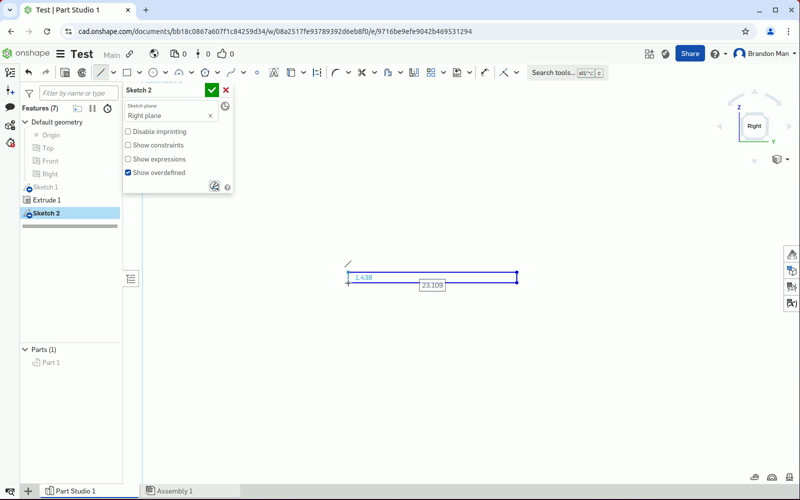
scroll(6)
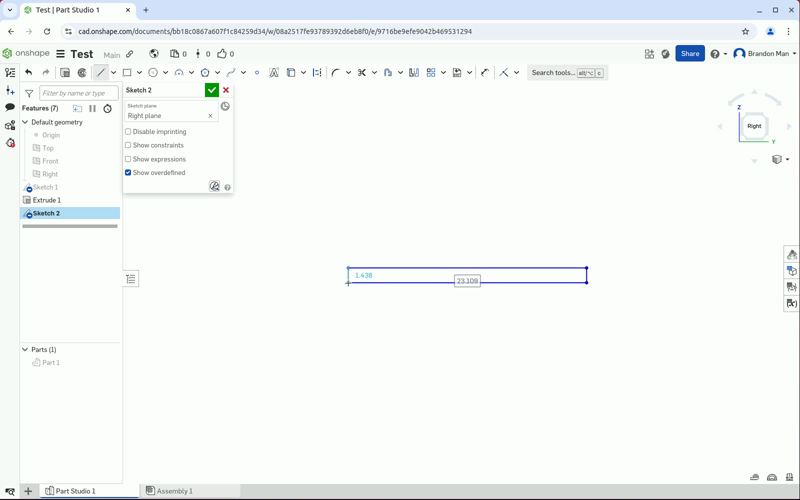
scroll(6)
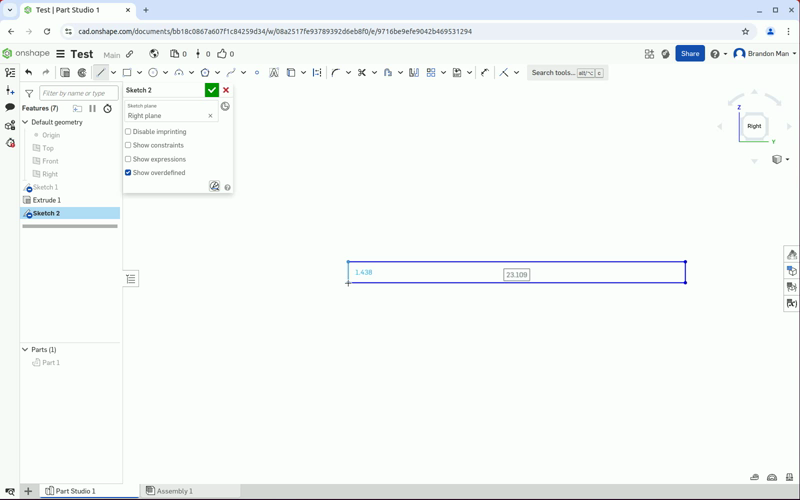
scroll(6)
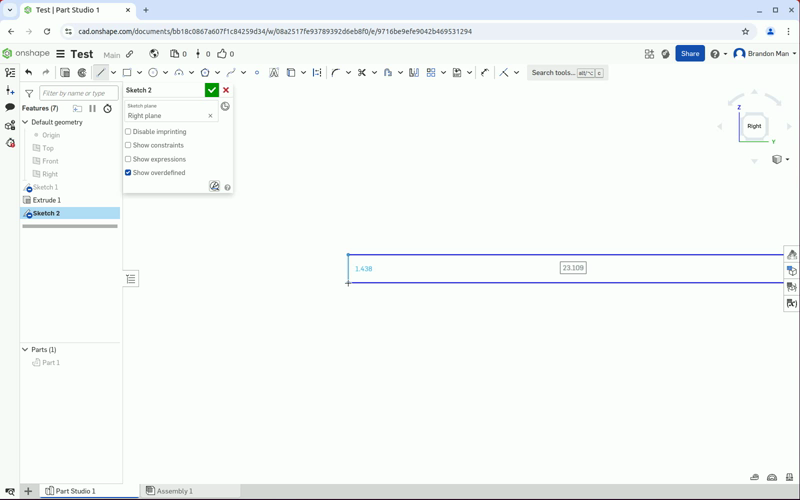
scroll(6)
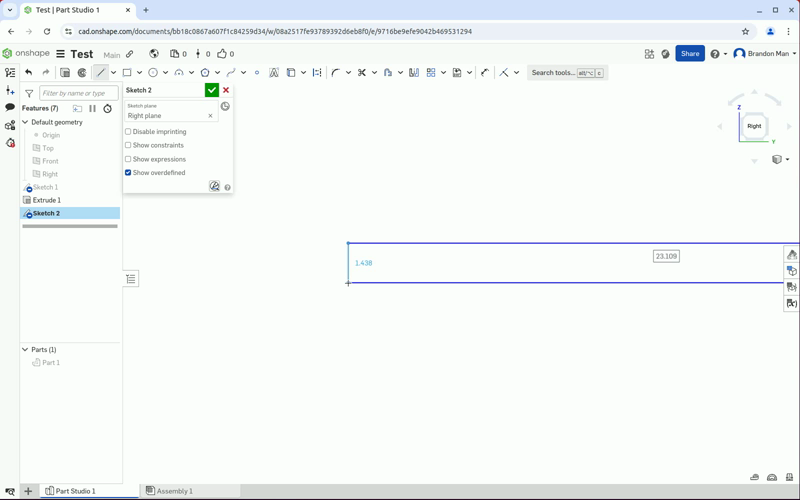
scroll(6)
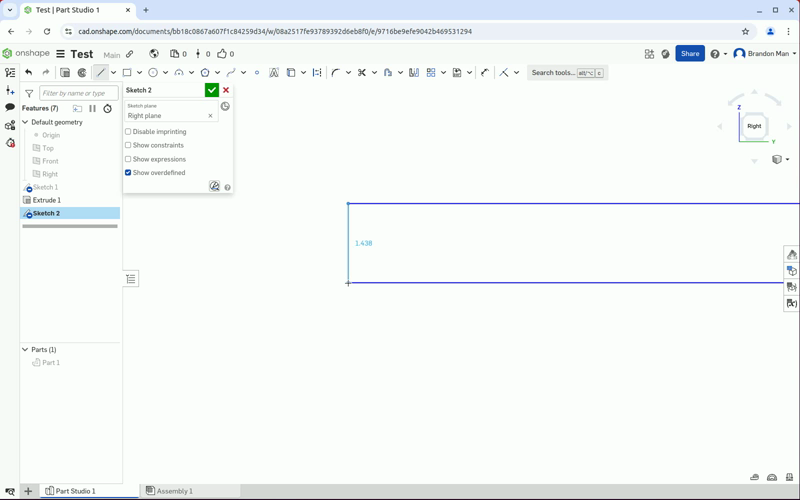
key_up(shift)
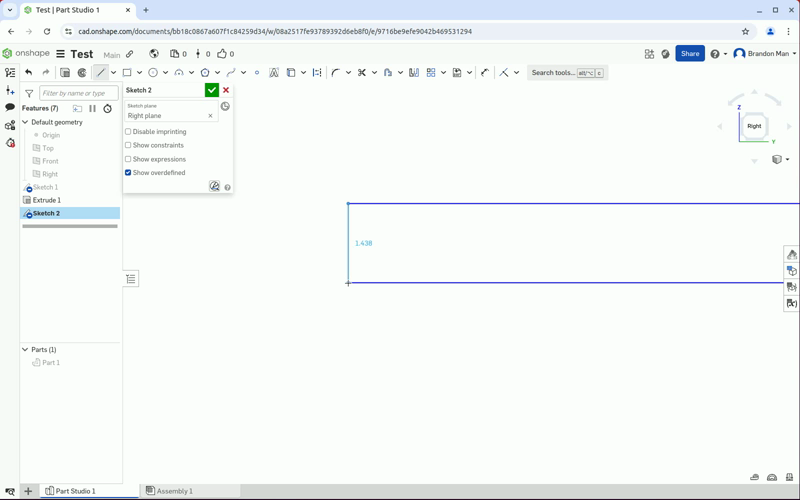
click(348, 282)
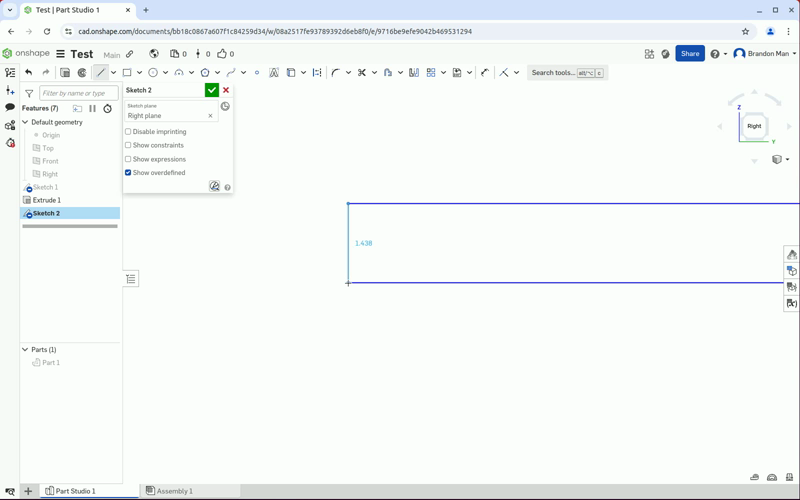
scroll(-6)
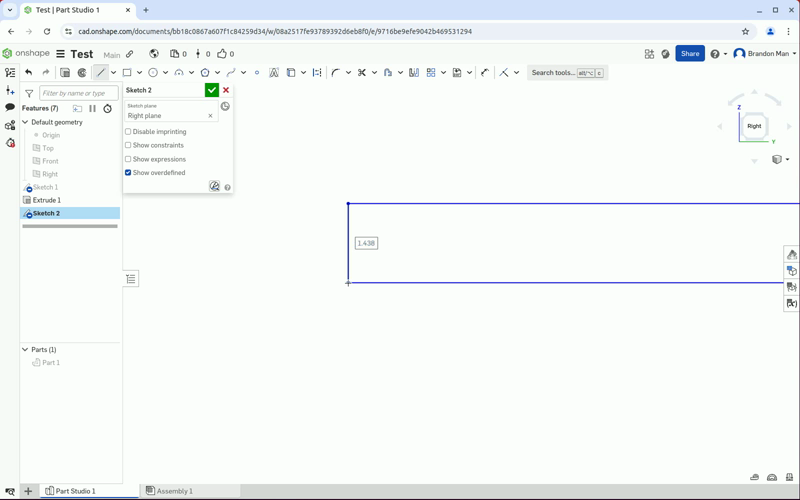
scroll(-6)
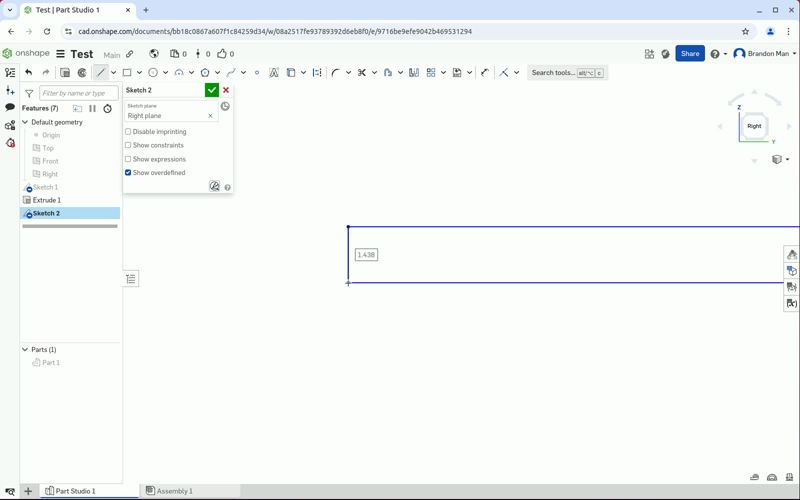
scroll(-6)
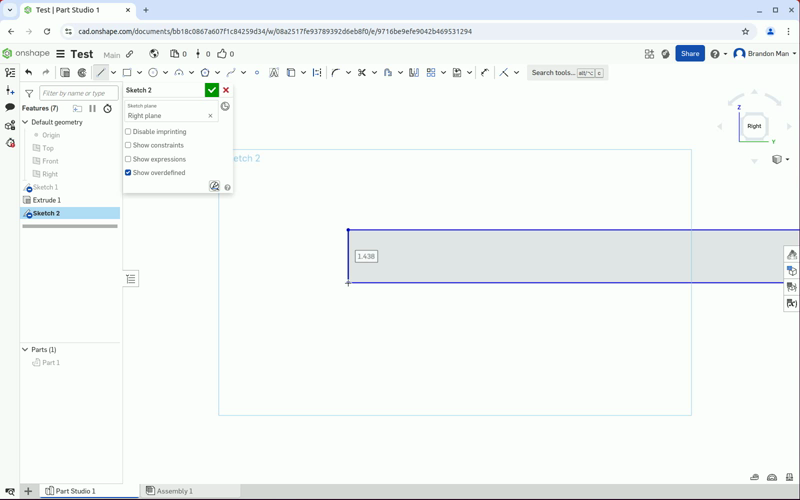
scroll(-6)
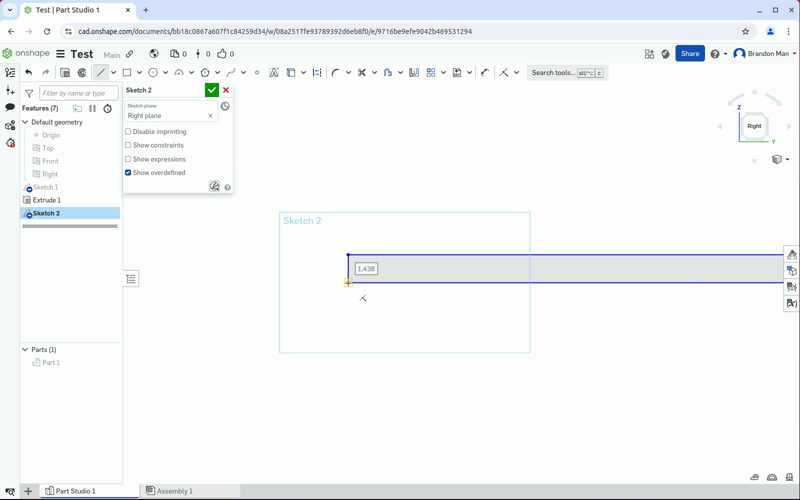
scroll(-6)
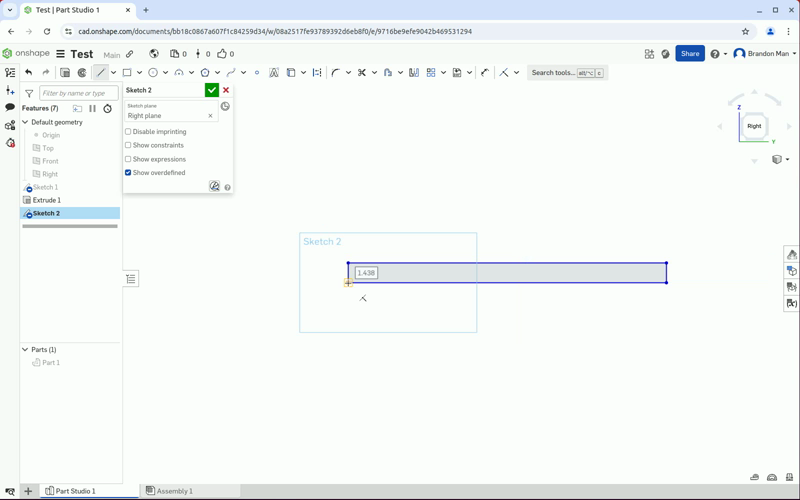
scroll(-6)
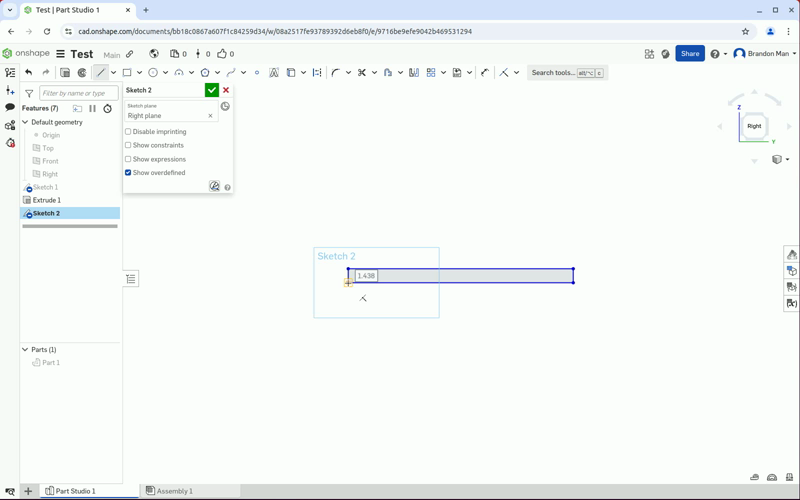
scroll(-6)
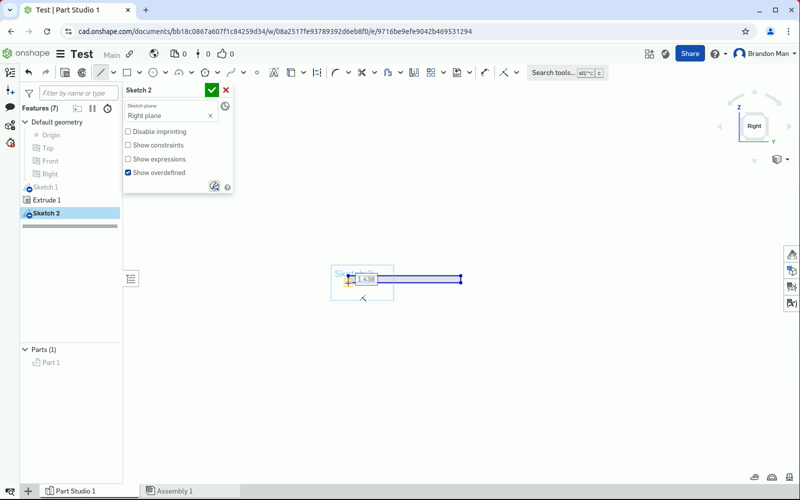
key(esc)
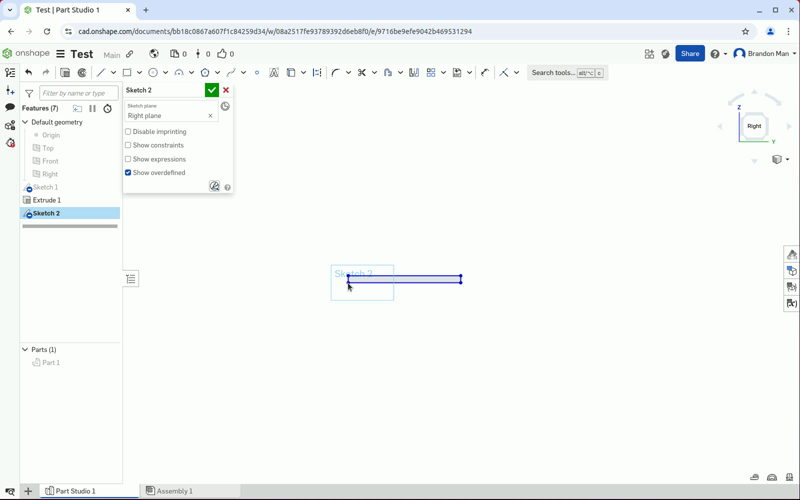
mouse_move(393, 282)
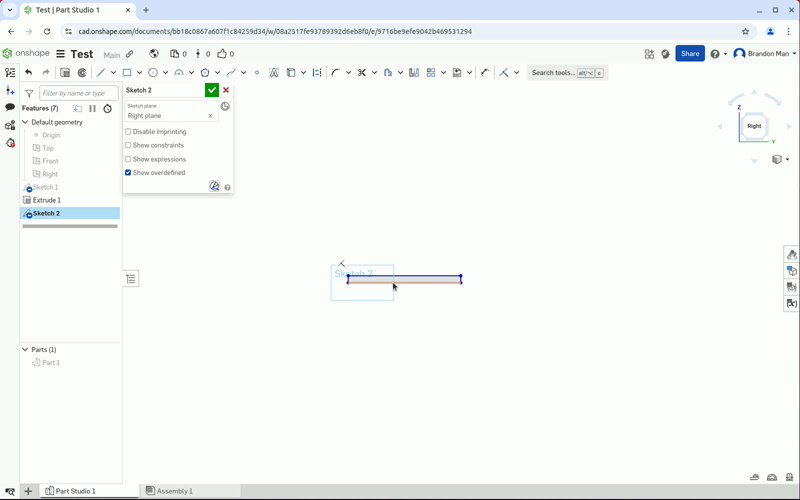
scroll(6)
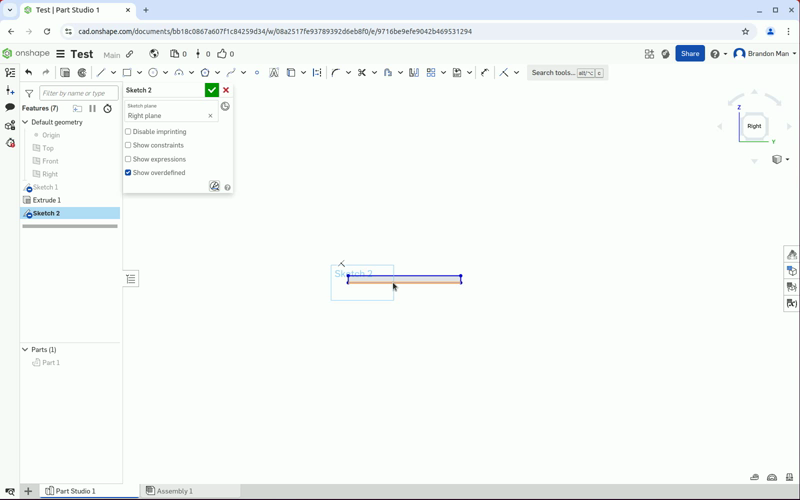
scroll(6)
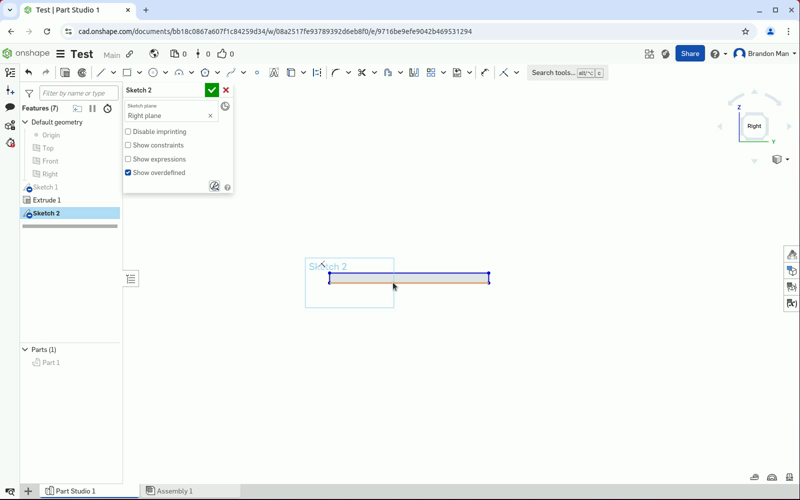
scroll(6)
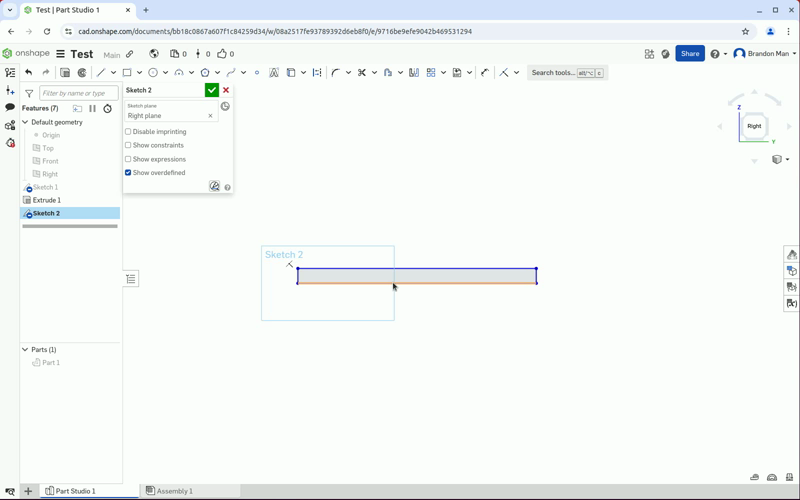
scroll(6)
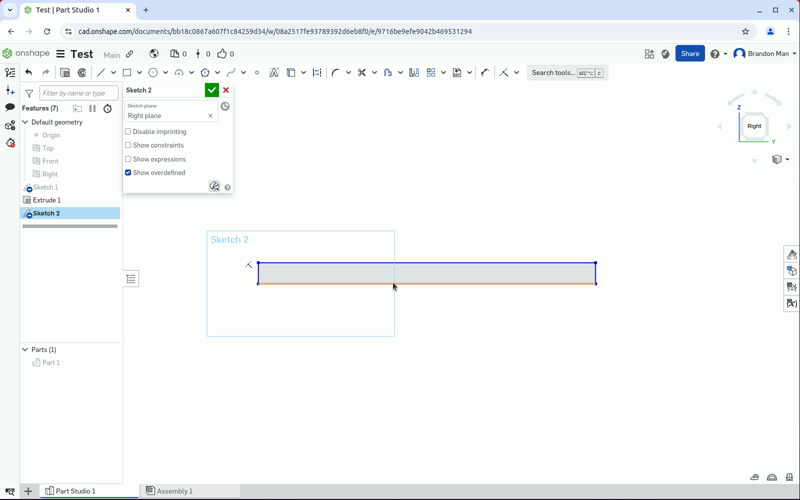
scroll(6)
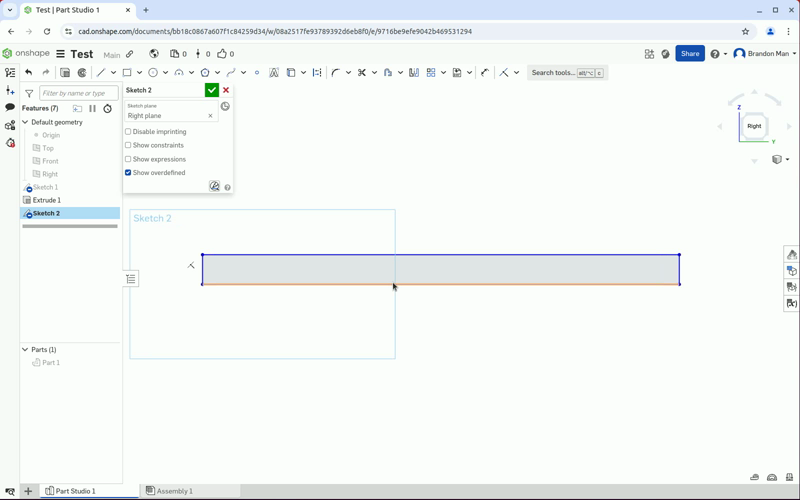
scroll(6)
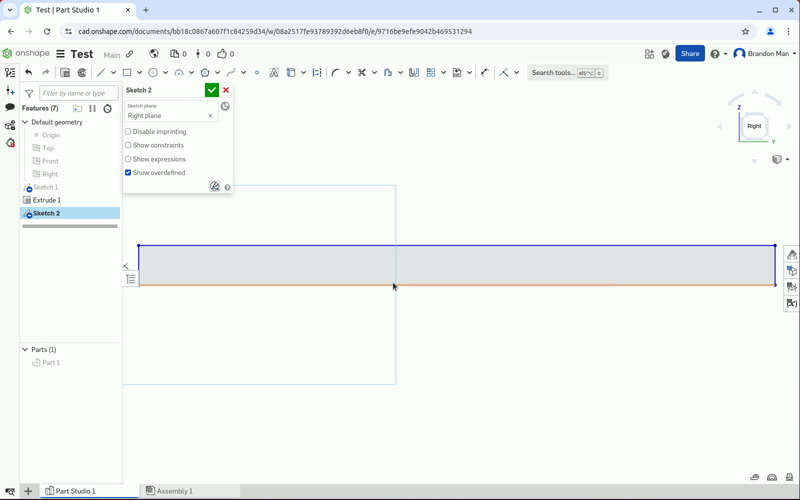
scroll(6)
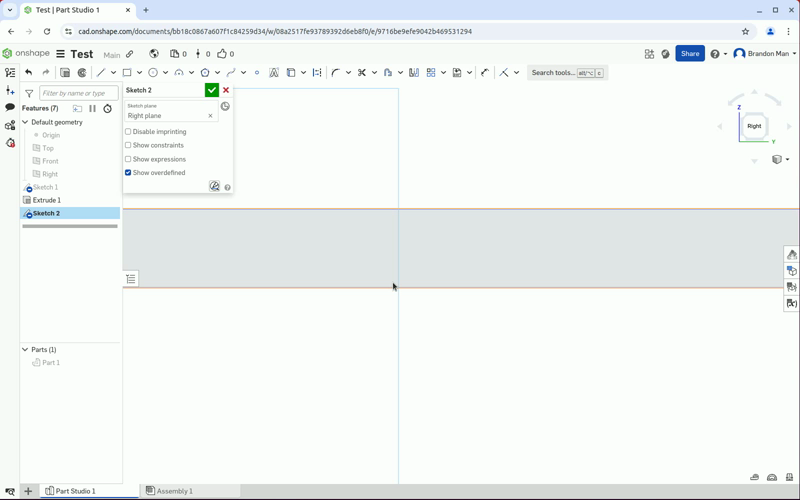
click(393, 282)
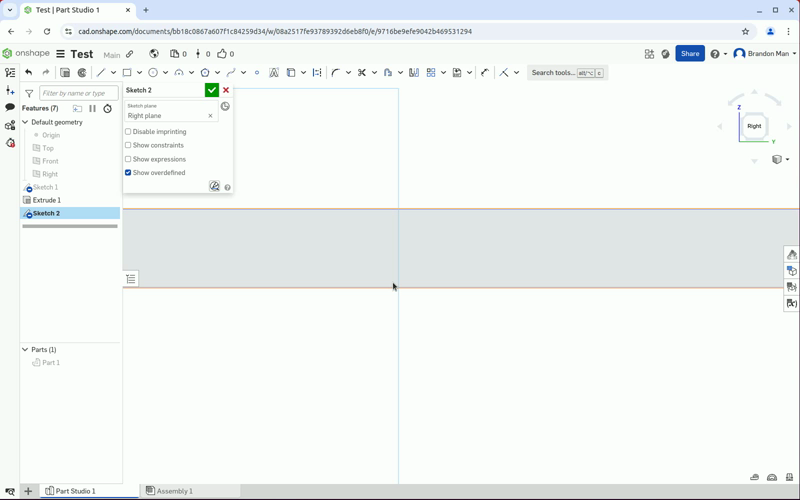
scroll(-6)
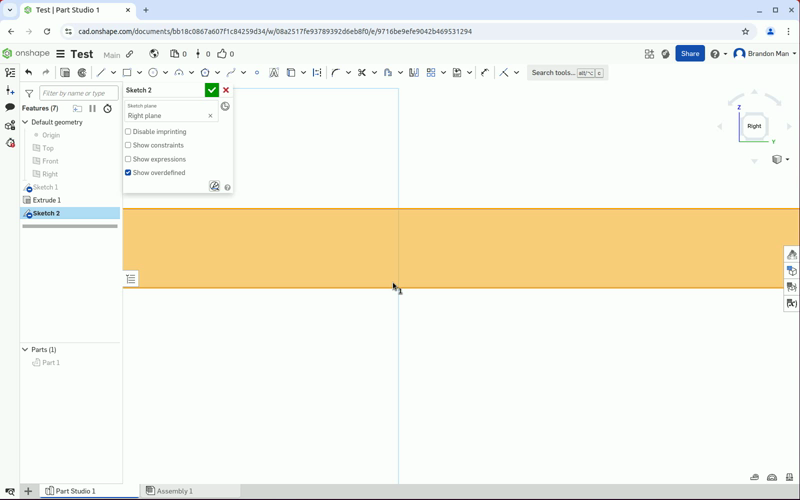
scroll(-6)
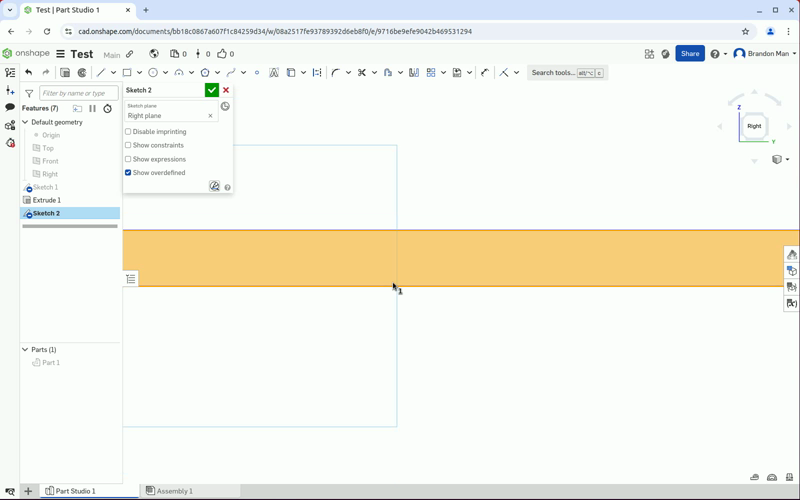
scroll(-6)
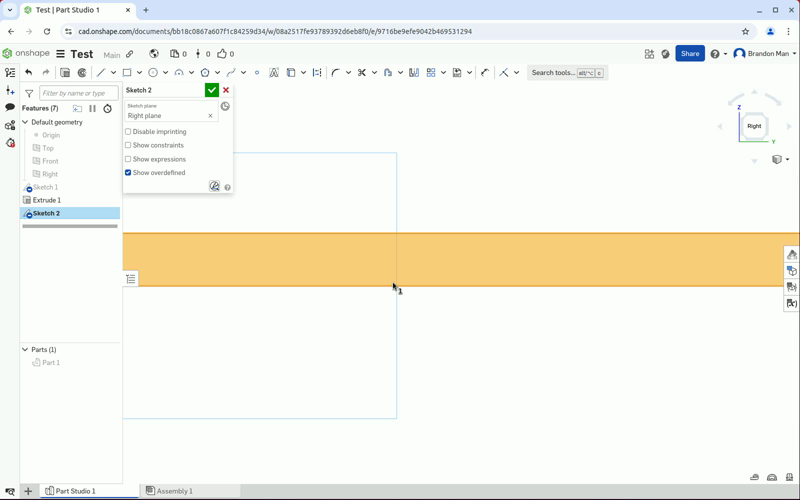
scroll(-6)
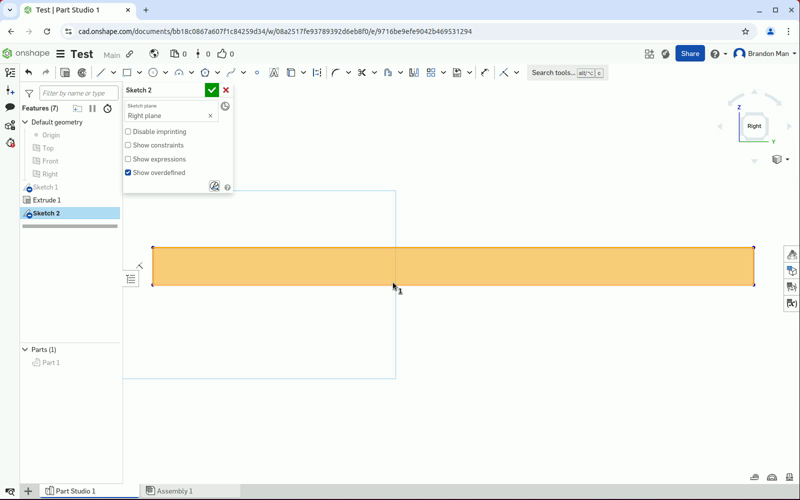
scroll(-6)
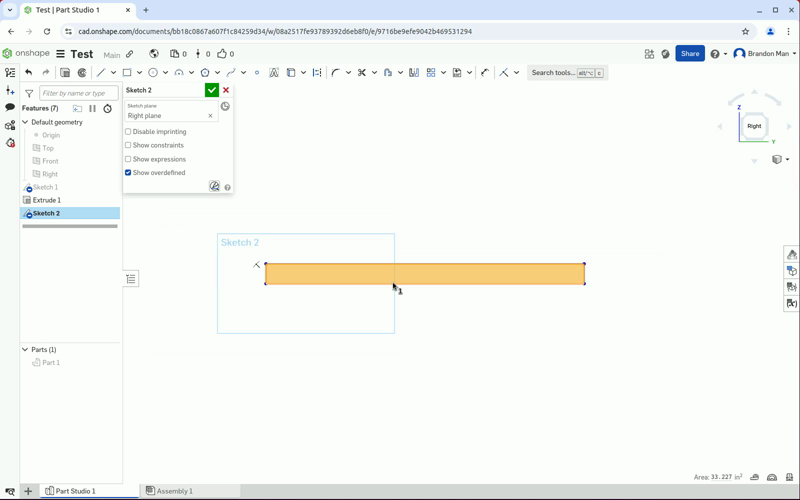
scroll(-6)
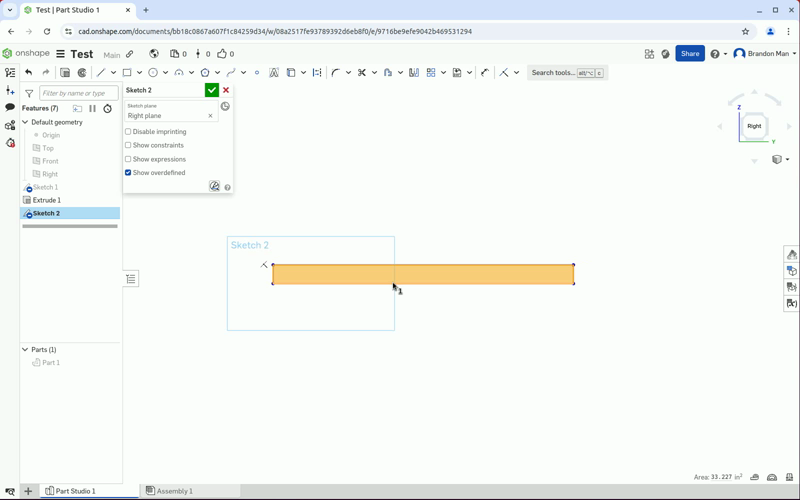
scroll(-6)
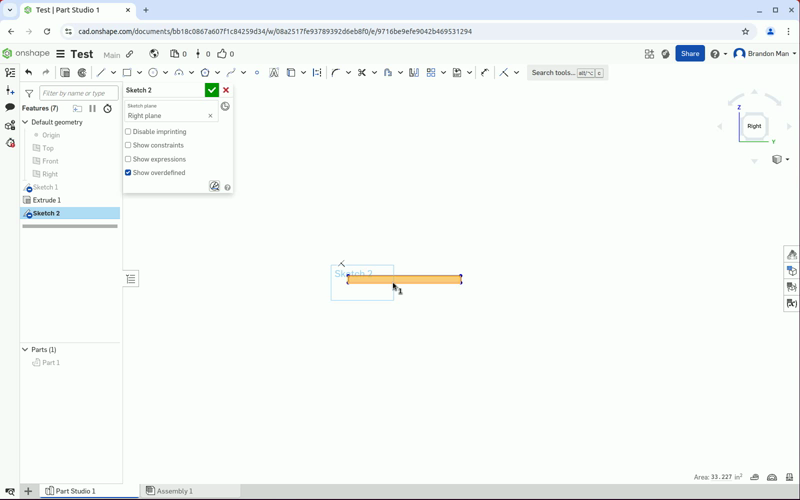
mouse_move(73, 352)
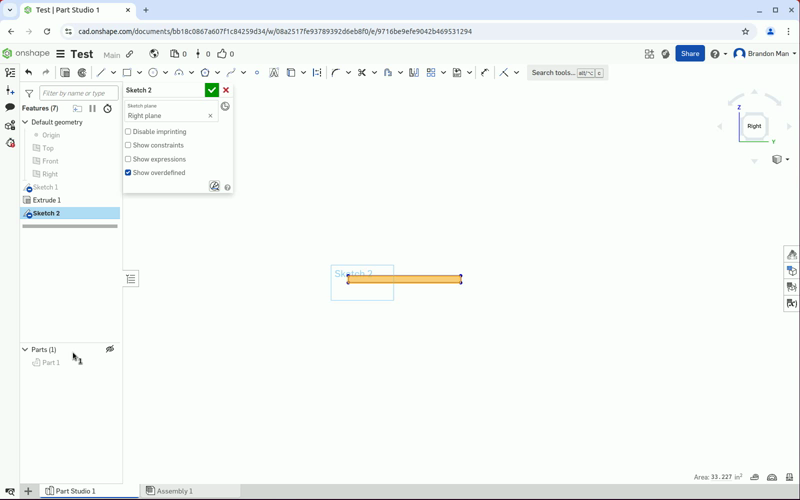
key(shift+y)
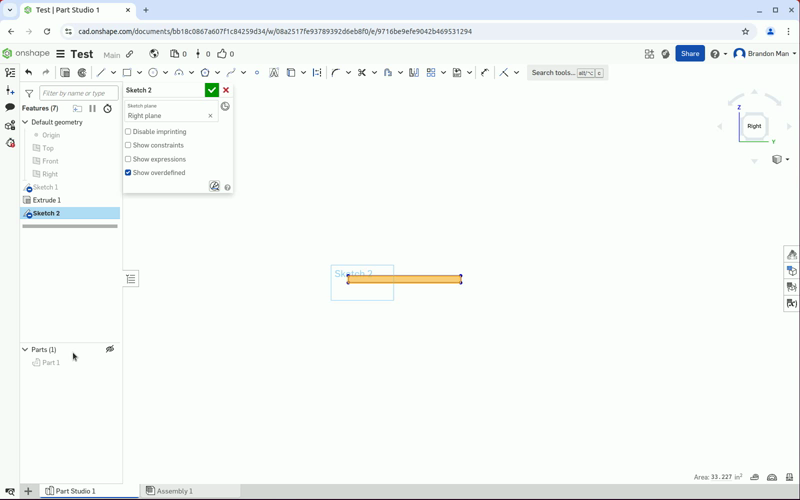
key(shift+e)
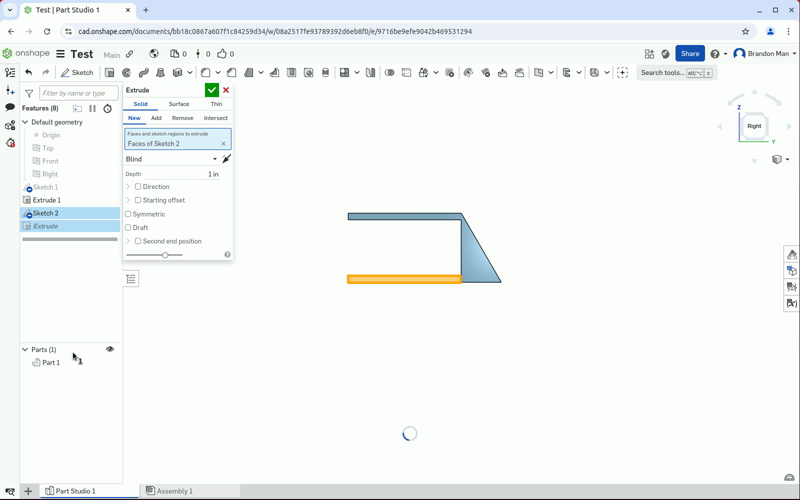
mouse_move(143, 106)
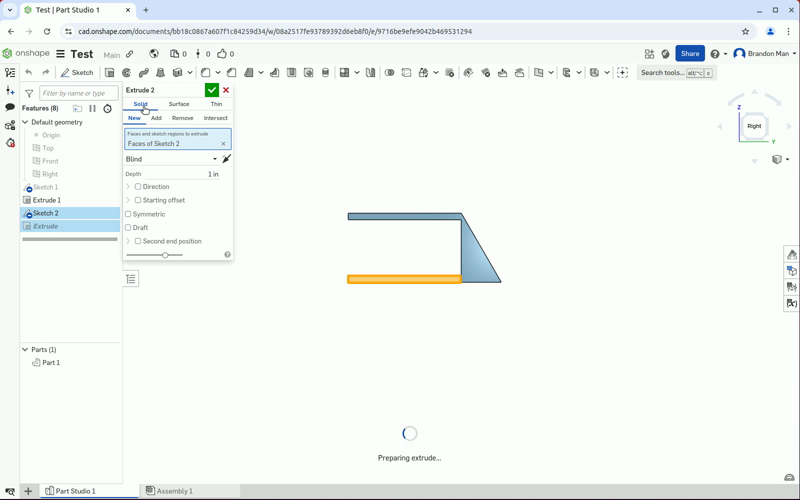
click(143, 106)
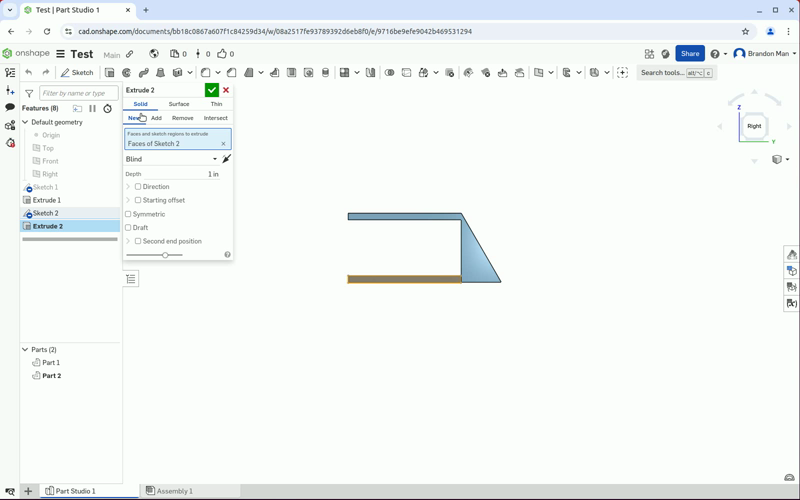
mouse_move(137, 120)
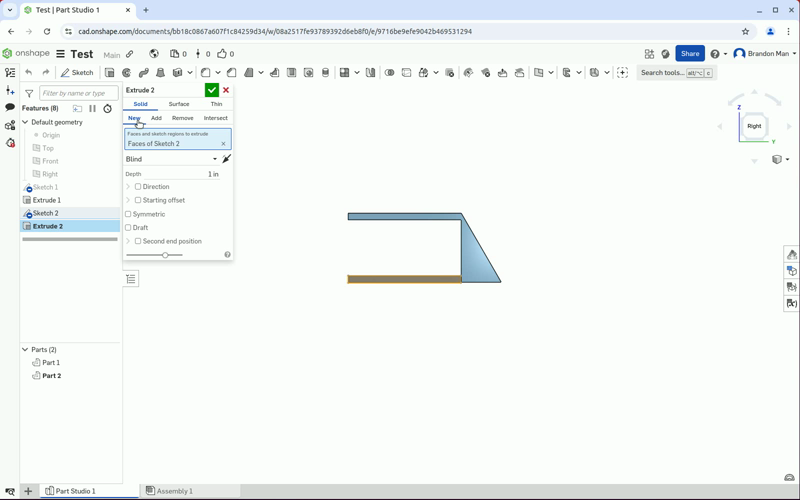
click(137, 120)
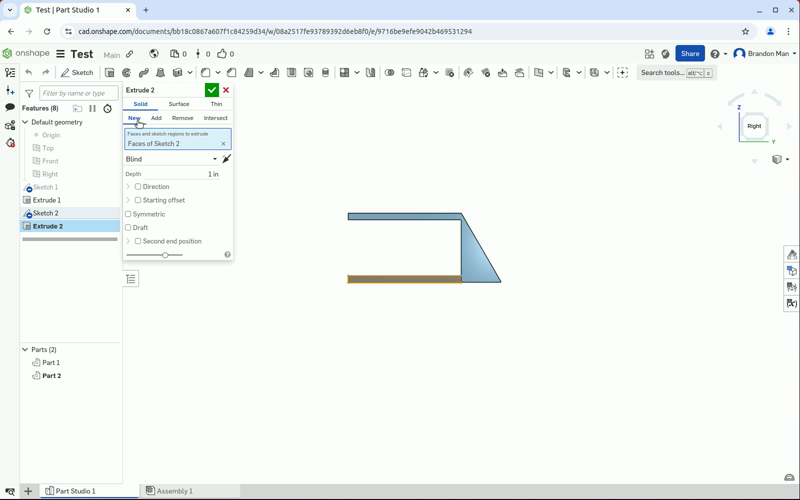
key(tab, 4)
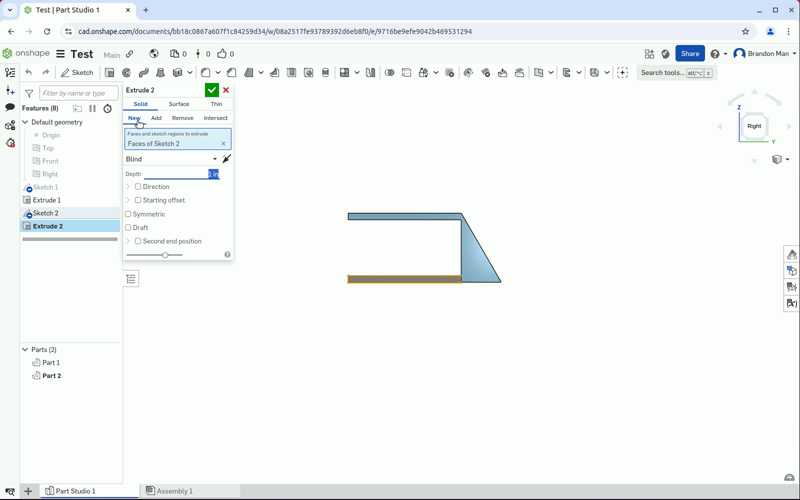
text(11.554)
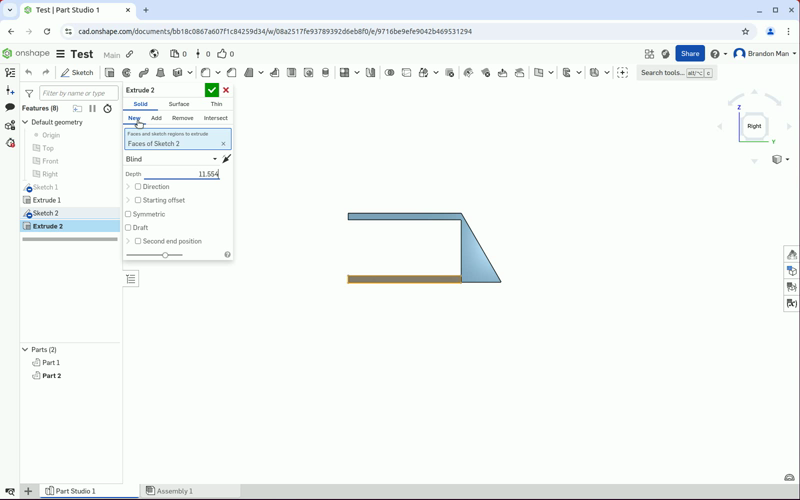
key(enter)
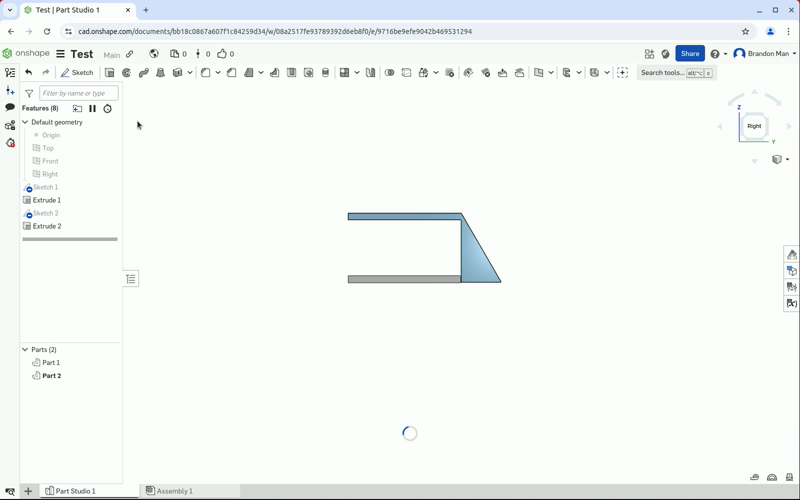
key(shift+h)
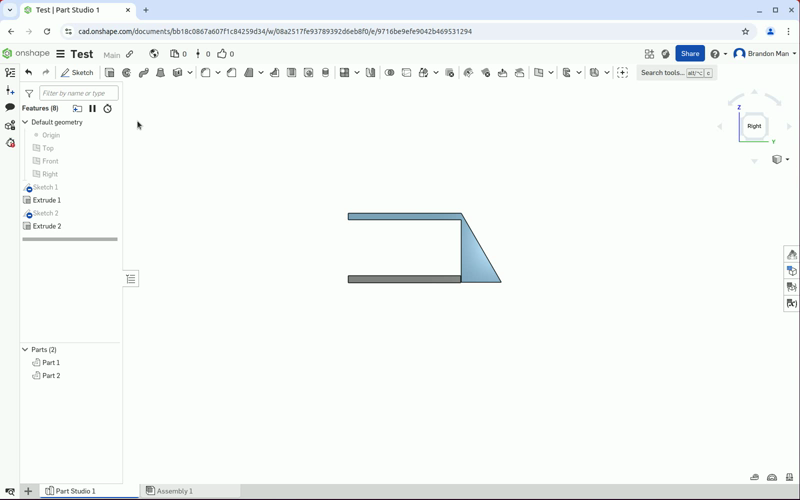
key(shift+h)
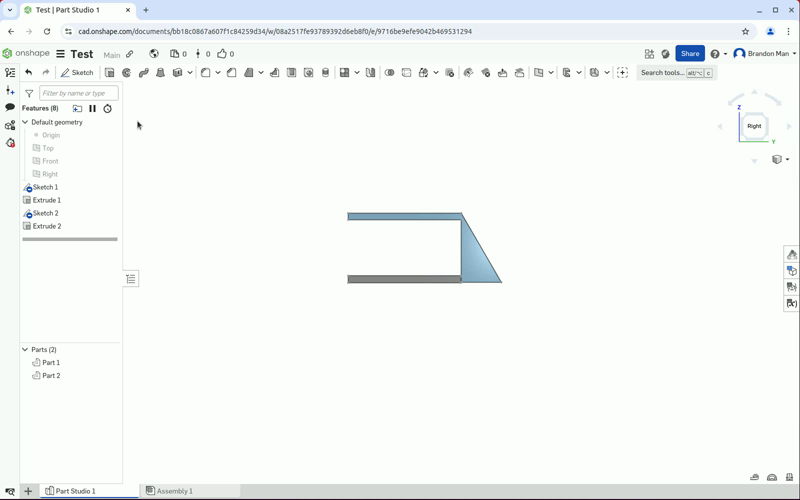
key(shift+7)
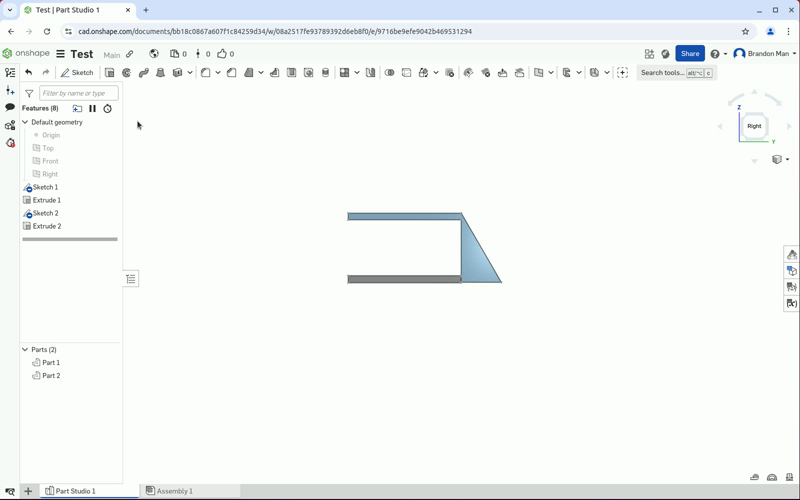
key(right, 2)
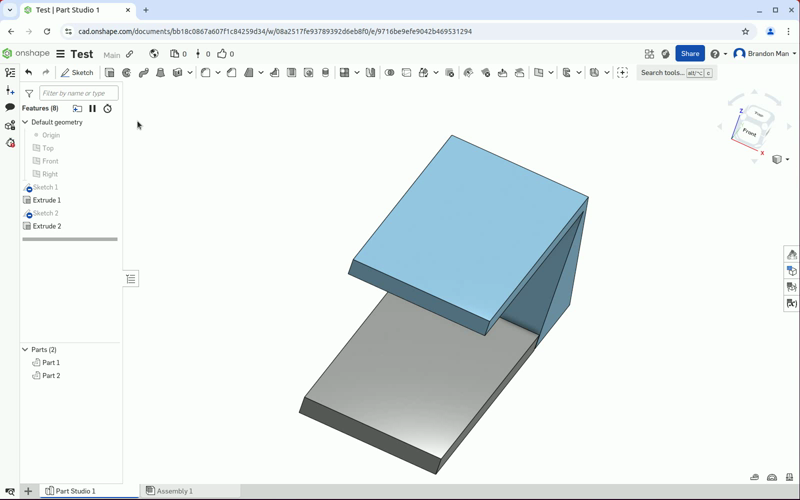
key(down, 2)
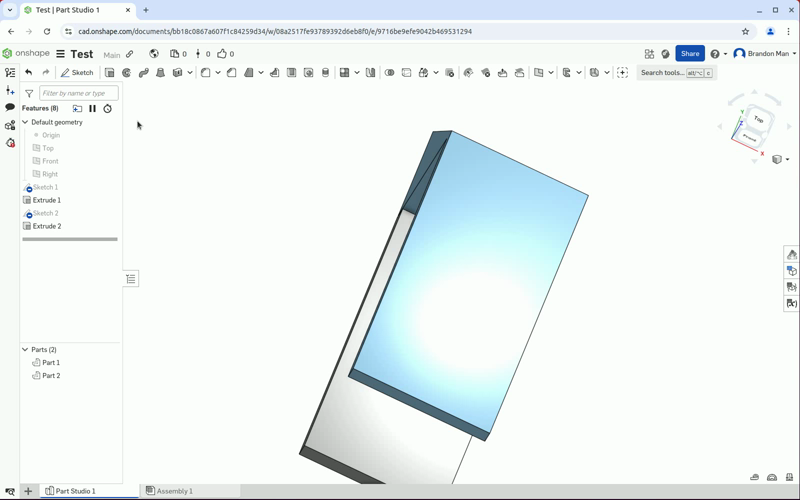
key(up, 2)
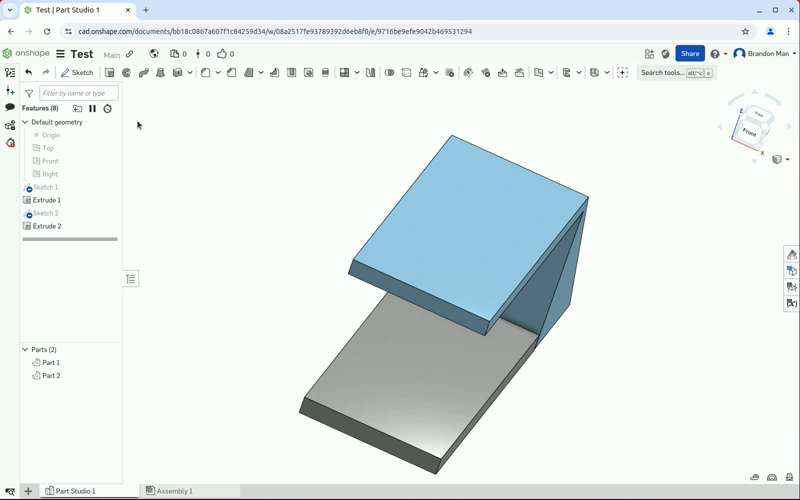
key(left, 2)
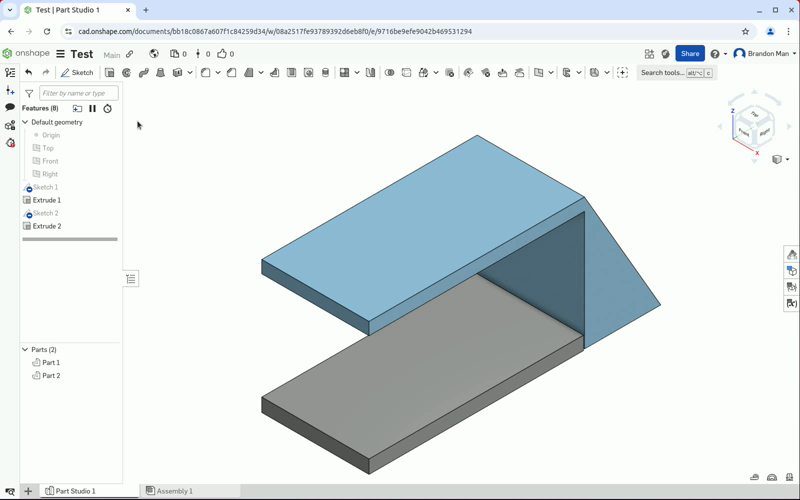
mouse_move(73, 189)
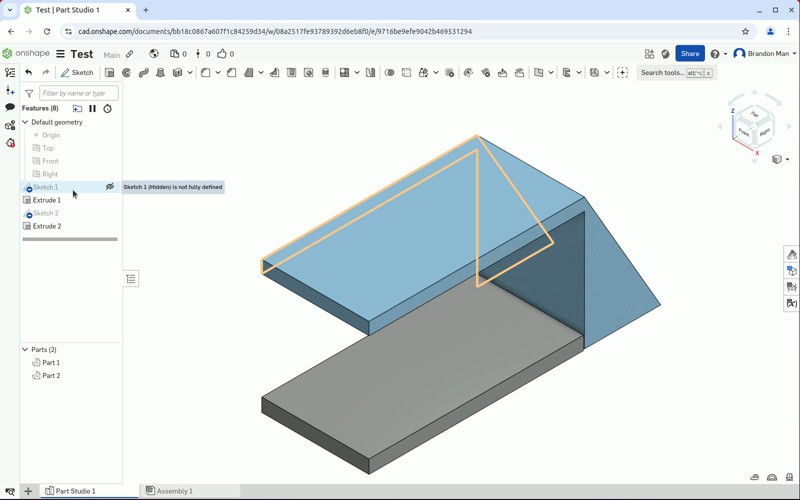
click(73, 189)